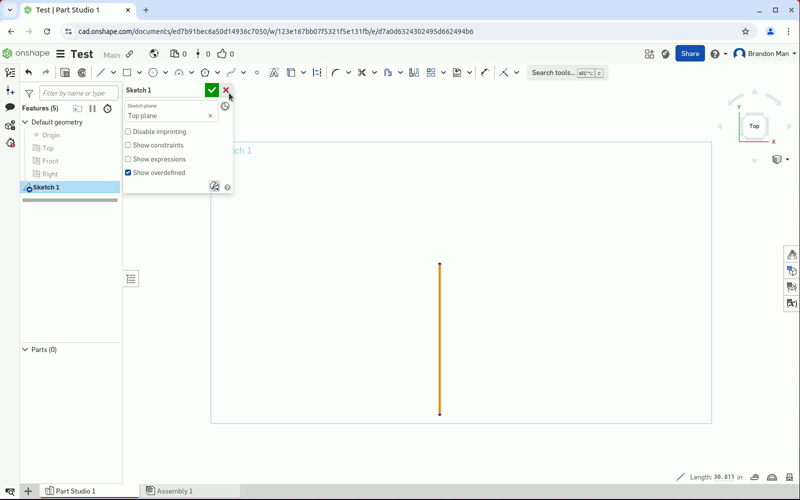
key(shift+h)
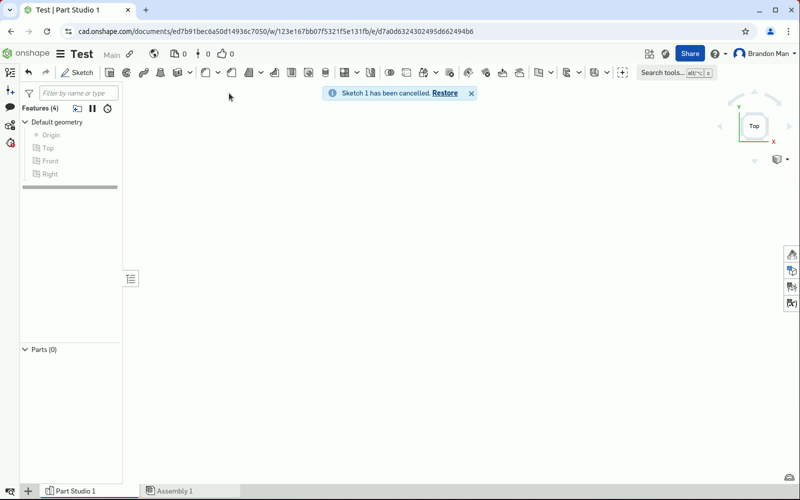
mouse_move(73, 352)
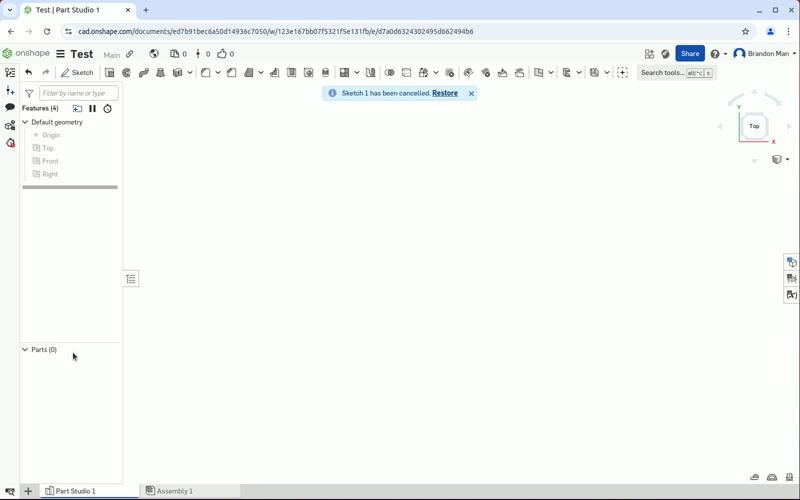
key(y)
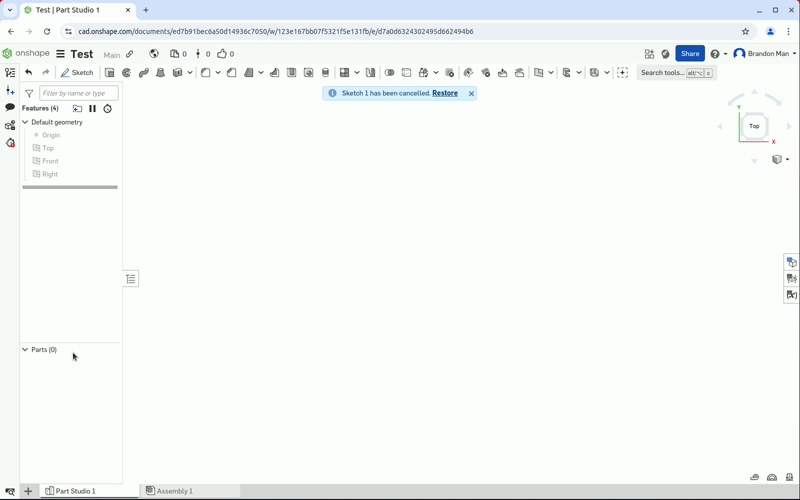
key(shift+p)
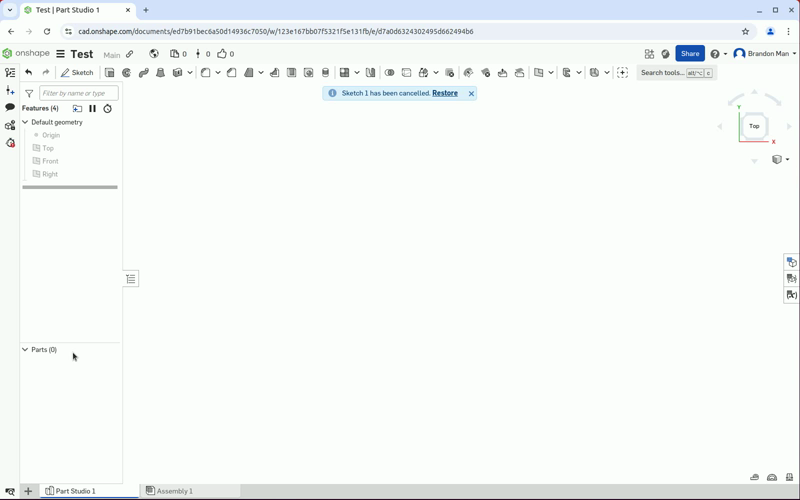
key(space)
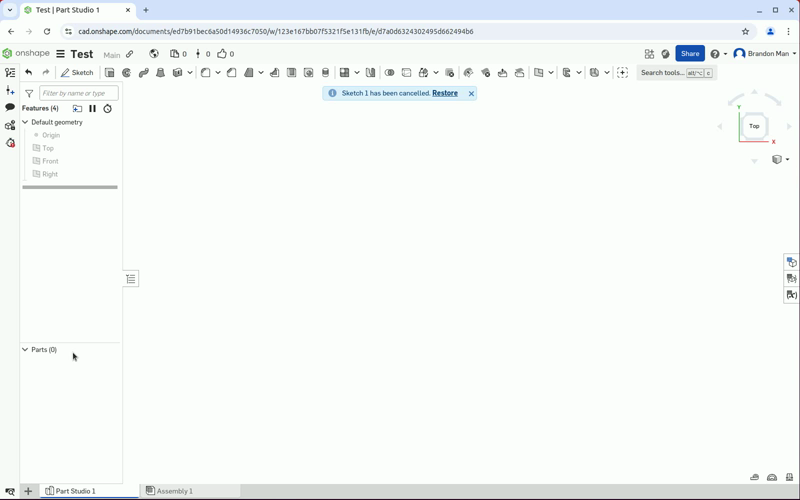
key_down(shift)
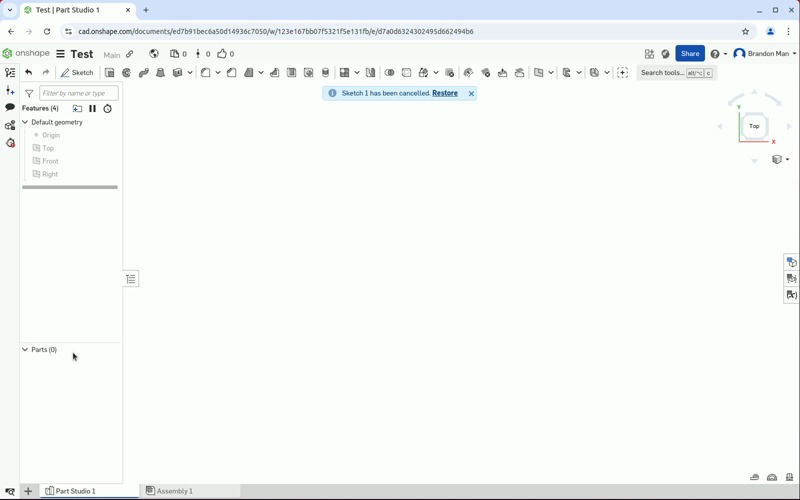
key(up)
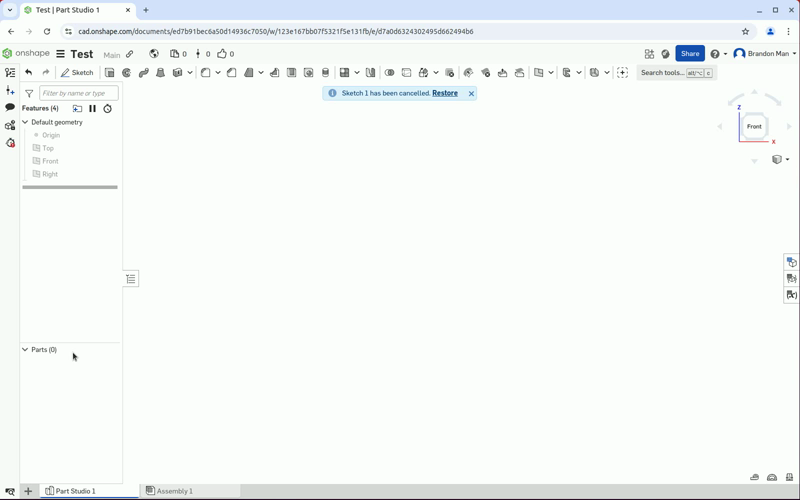
key_up(shift)
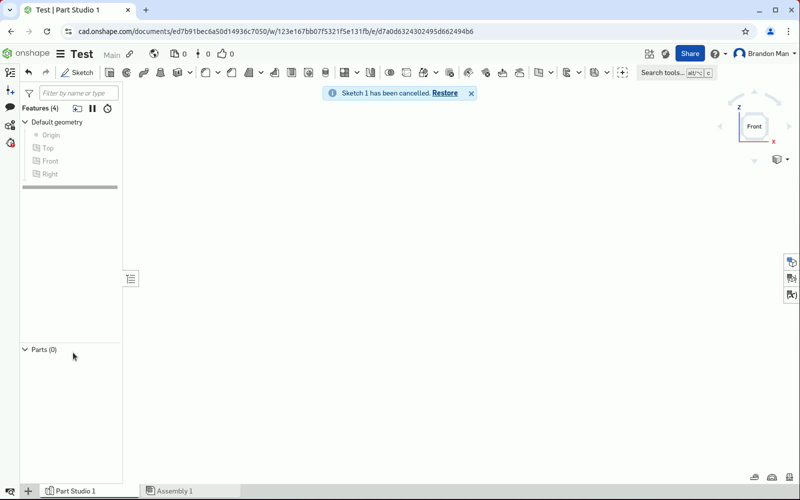
key(space)
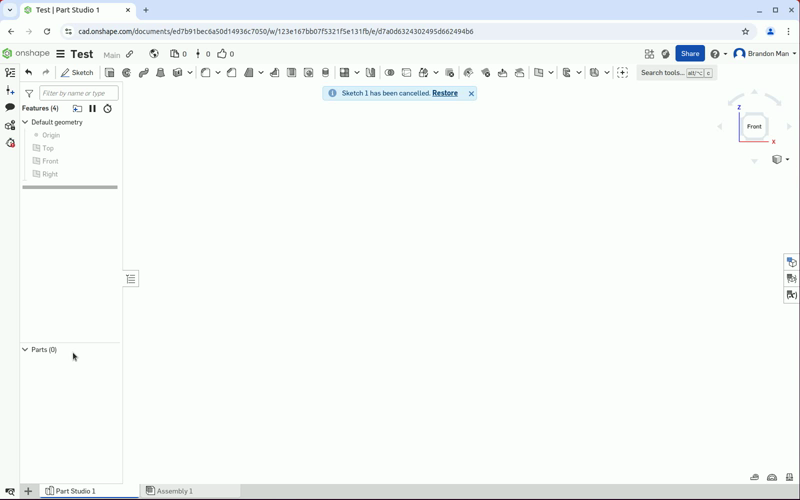
key_down(shift)
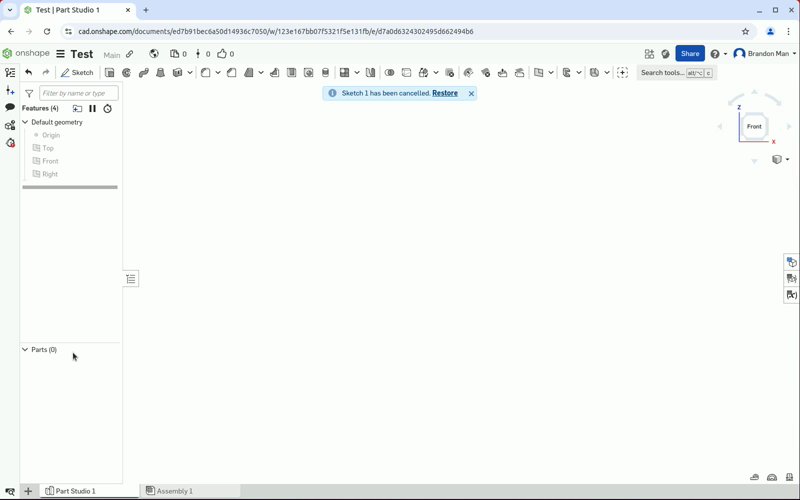
key(left)
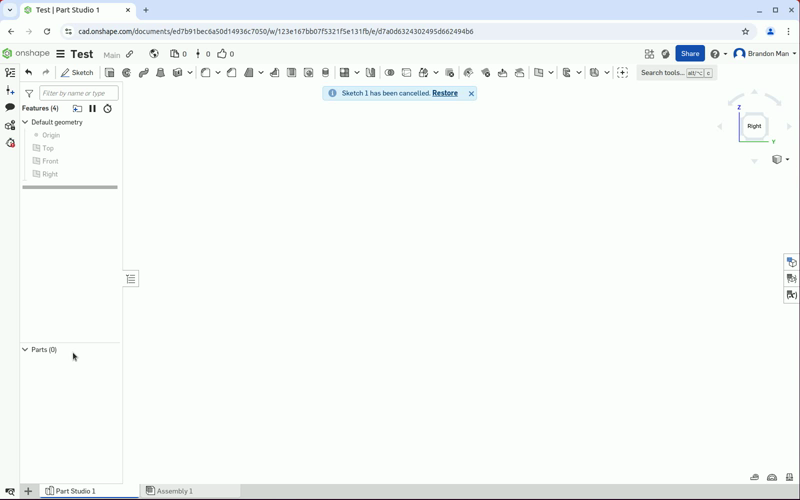
key_up(shift)
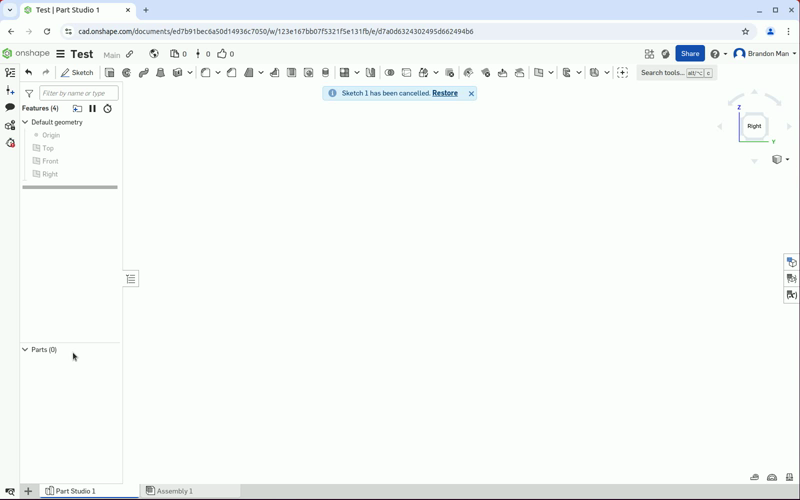
mouse_move(73, 352)
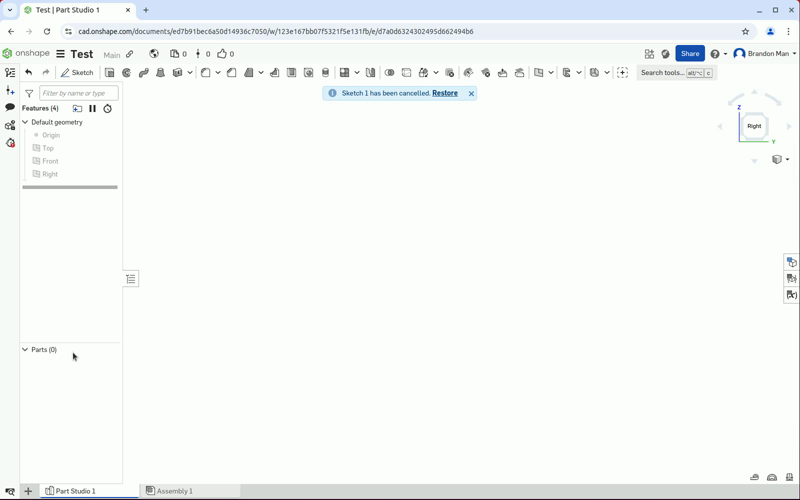
key(shift+y)
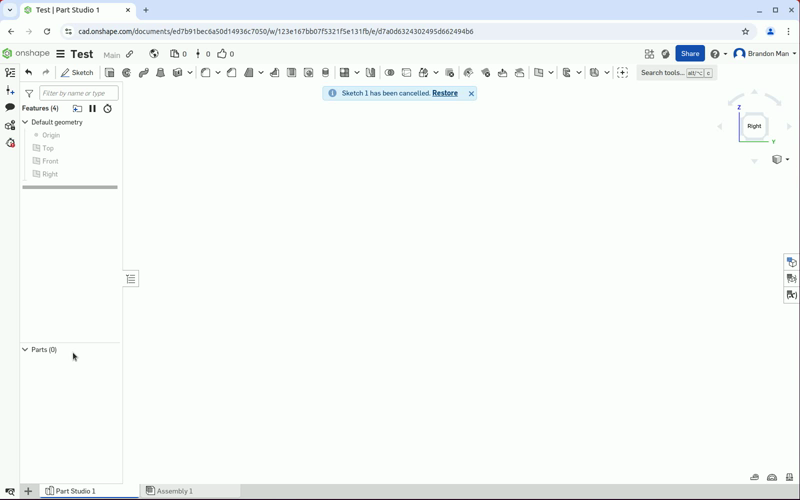
key(shift+s)
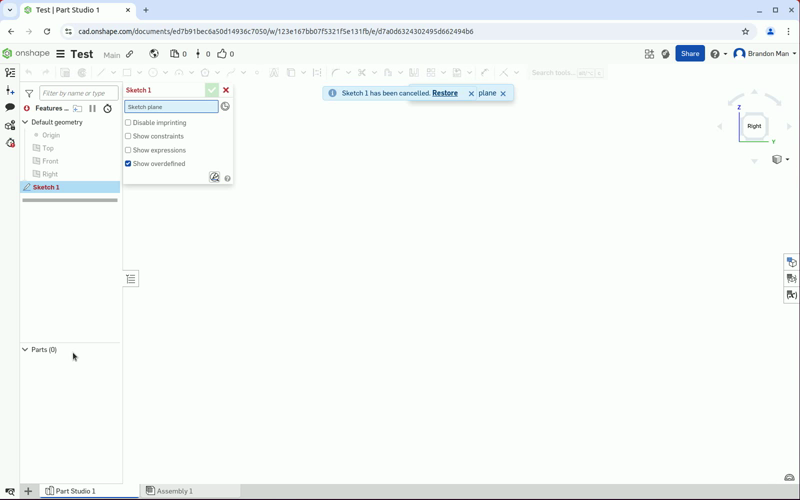
mouse_move(73, 176)
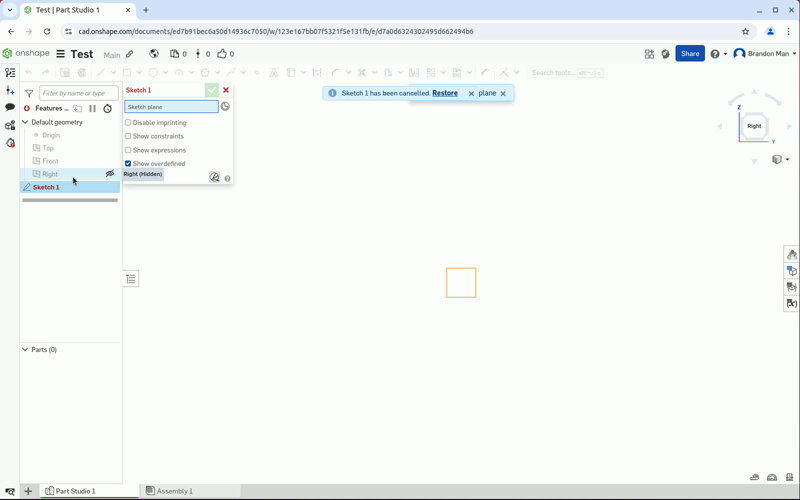
click(73, 176)
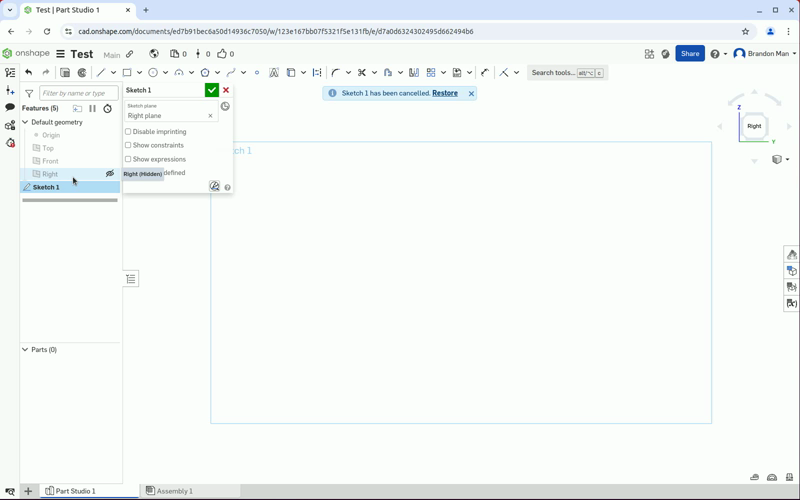
mouse_move(73, 352)
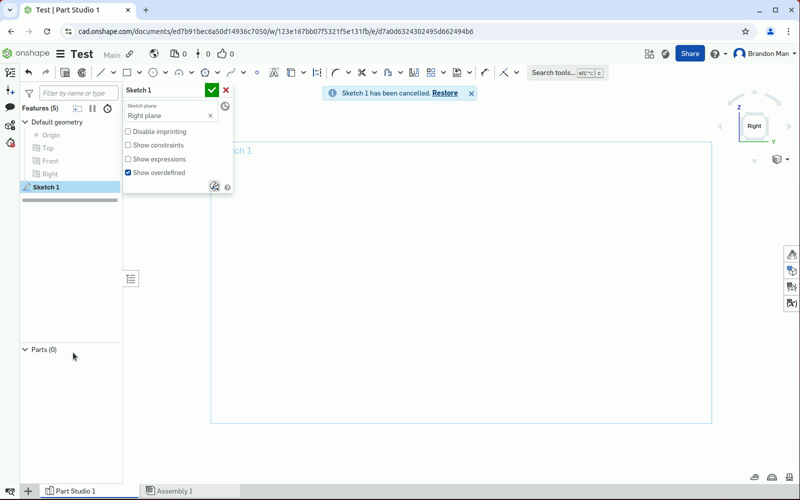
key(y)
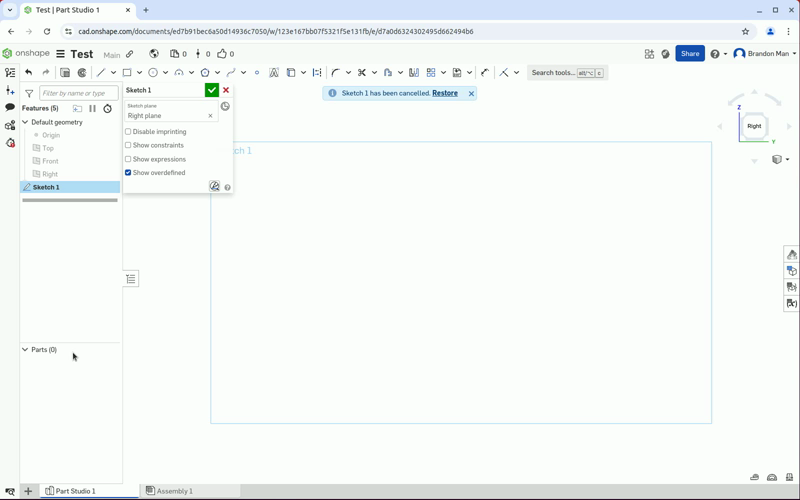
key(c)
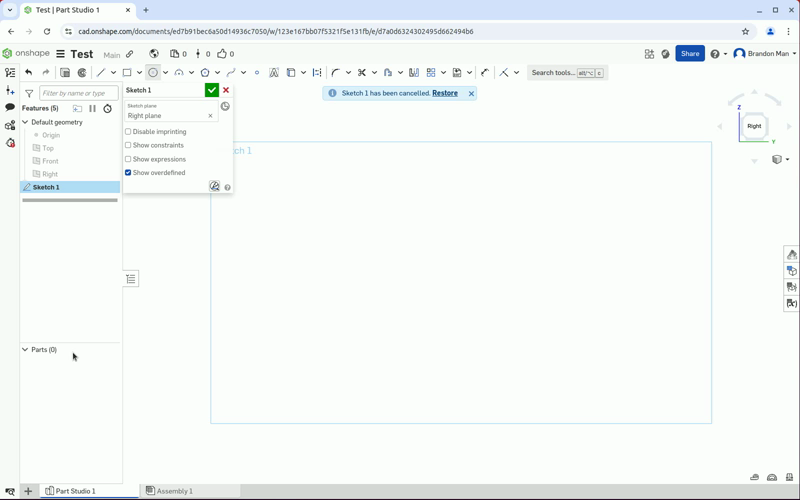
key_down(shift)
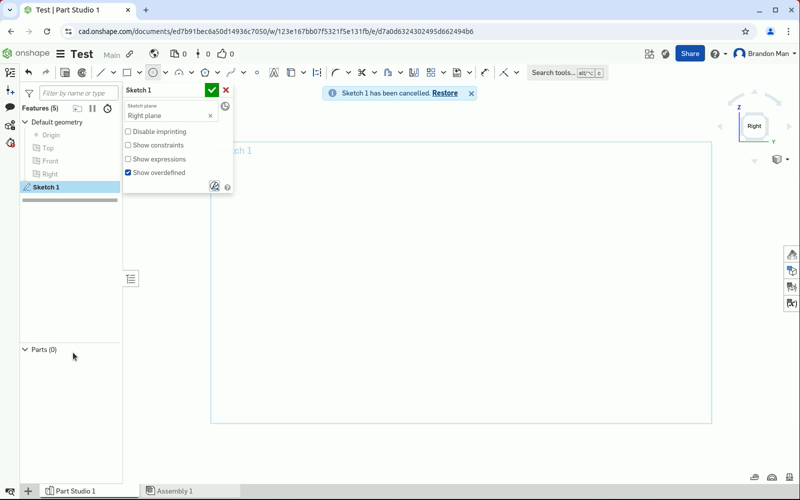
mouse_move(366, 282)
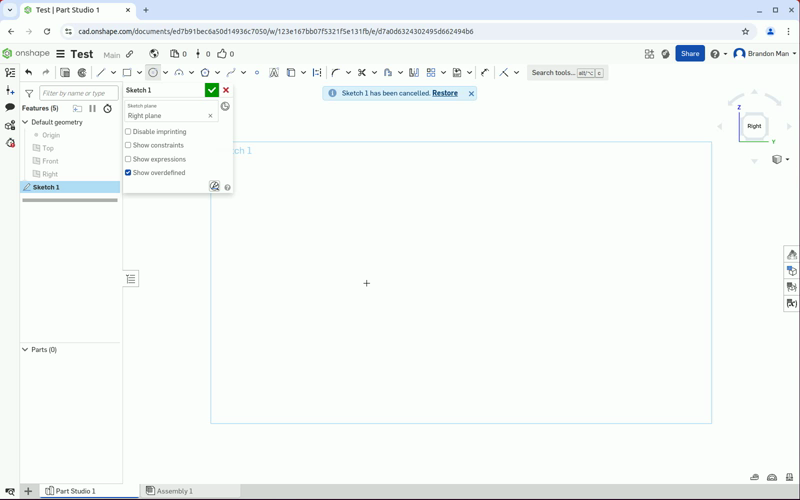
click(366, 282)
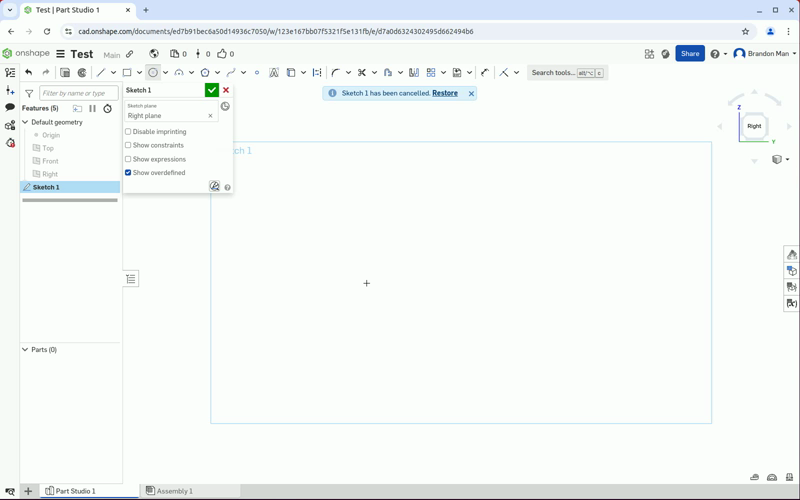
key_up(shift)
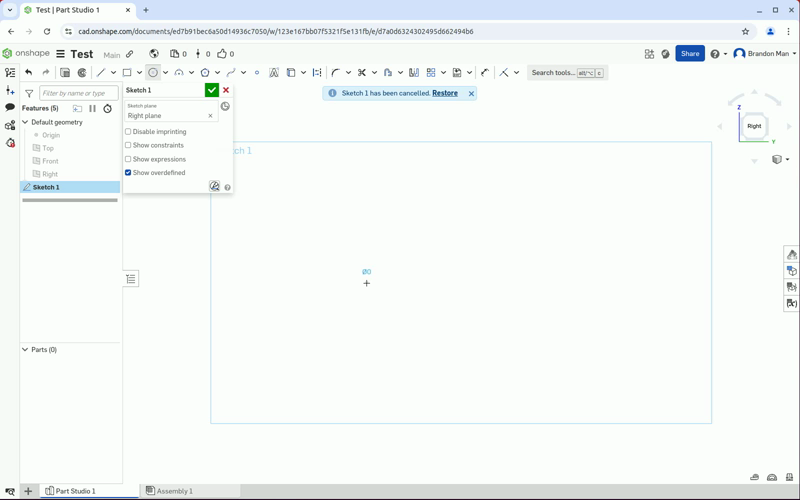
mouse_move(384, 282)
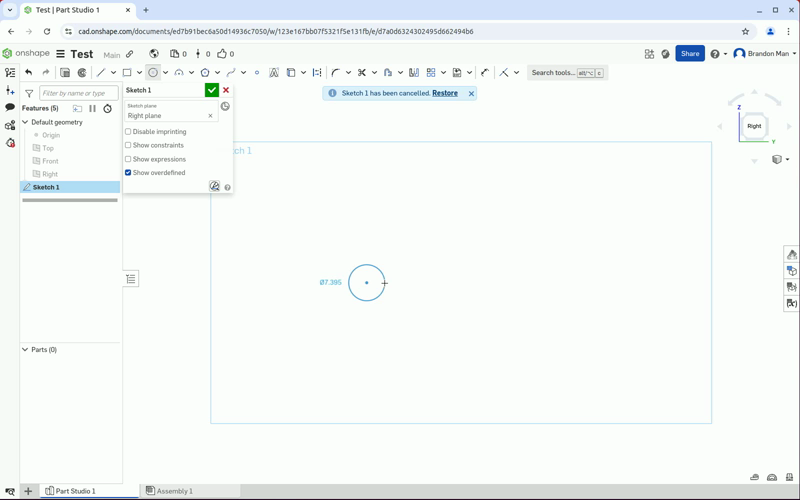
click(384, 282)
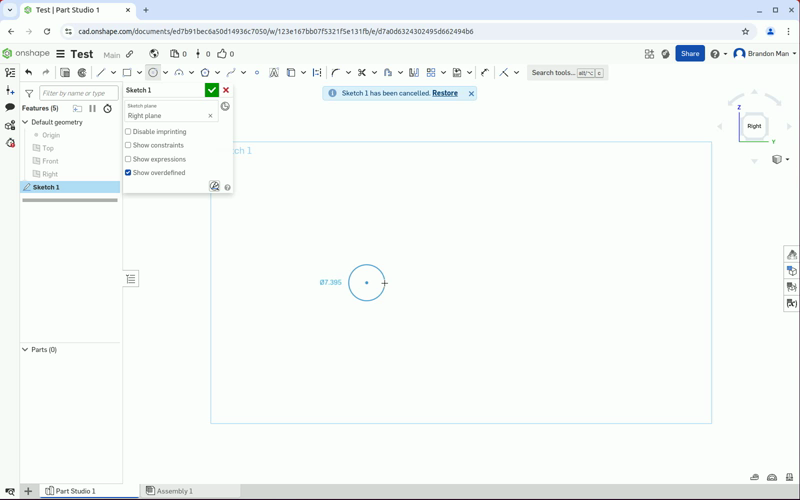
key(esc)
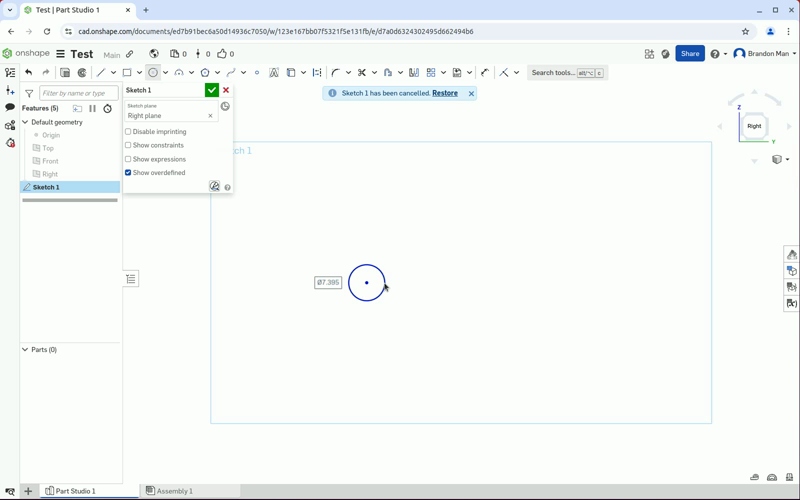
key(c)
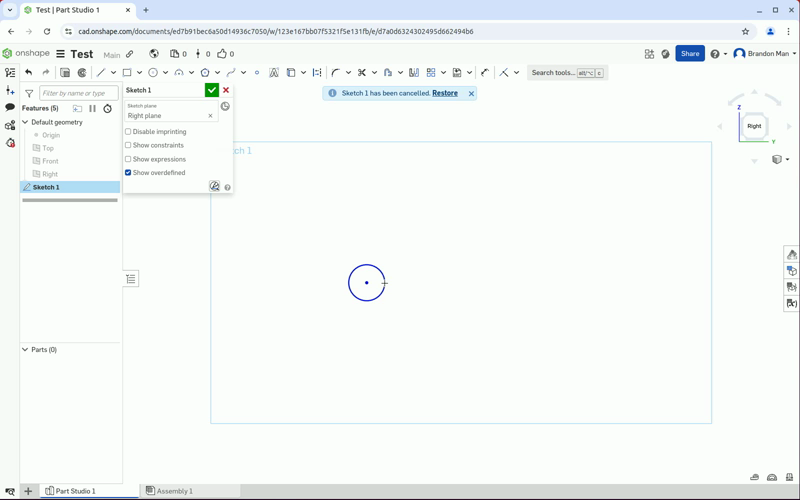
key_down(shift)
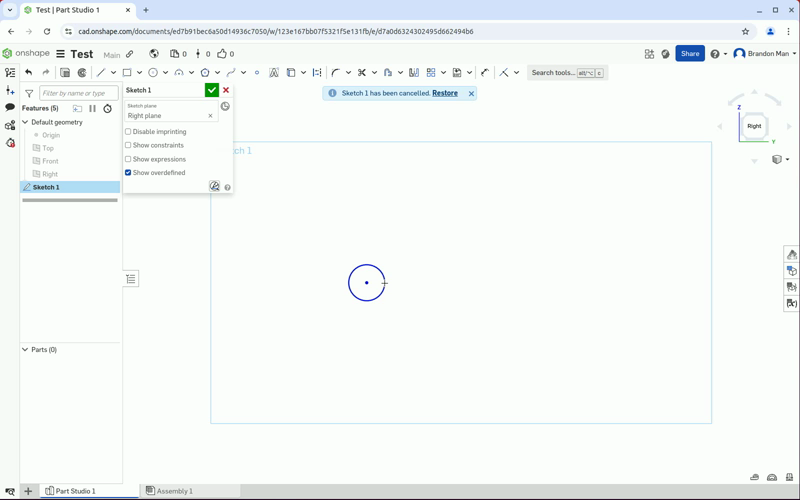
mouse_move(366, 282)
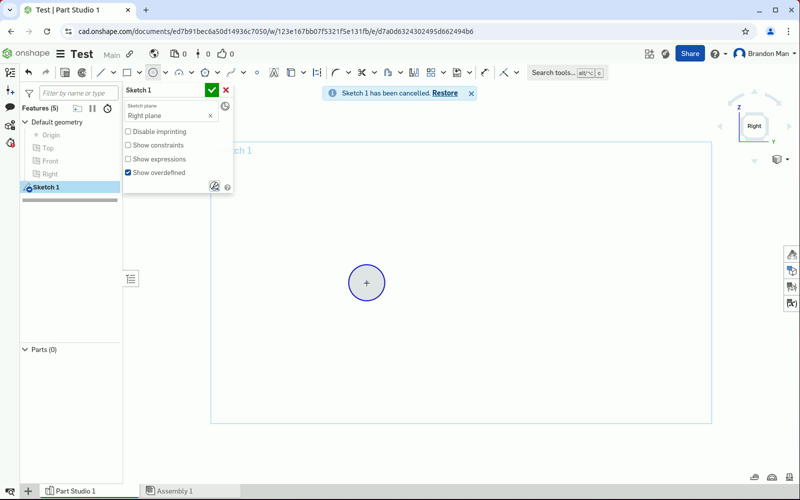
click(366, 282)
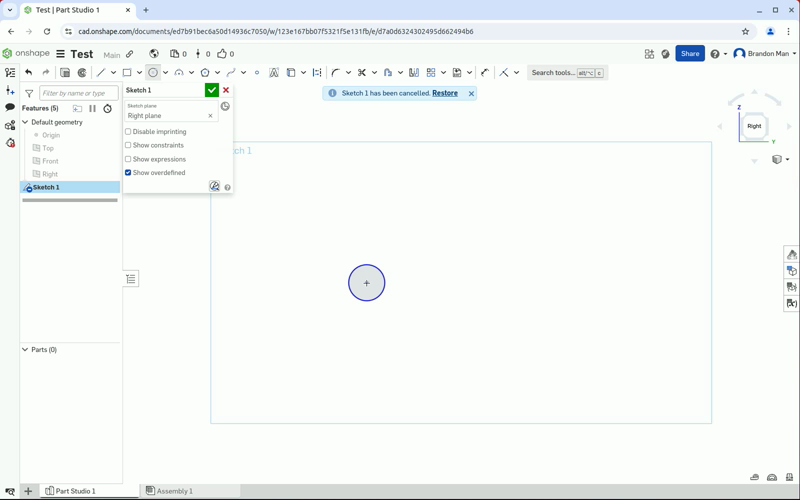
key_up(shift)
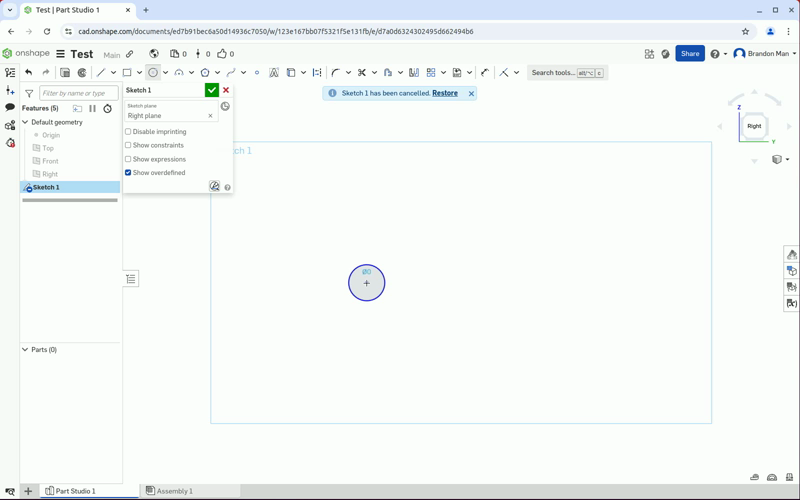
mouse_move(371, 282)
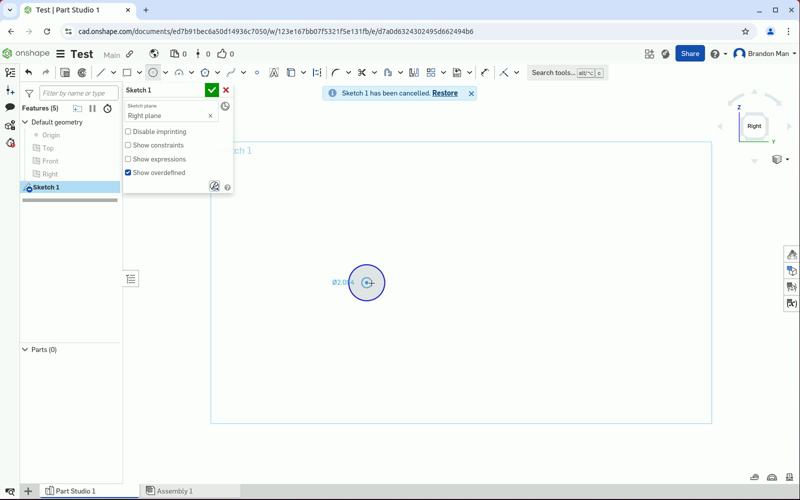
click(371, 282)
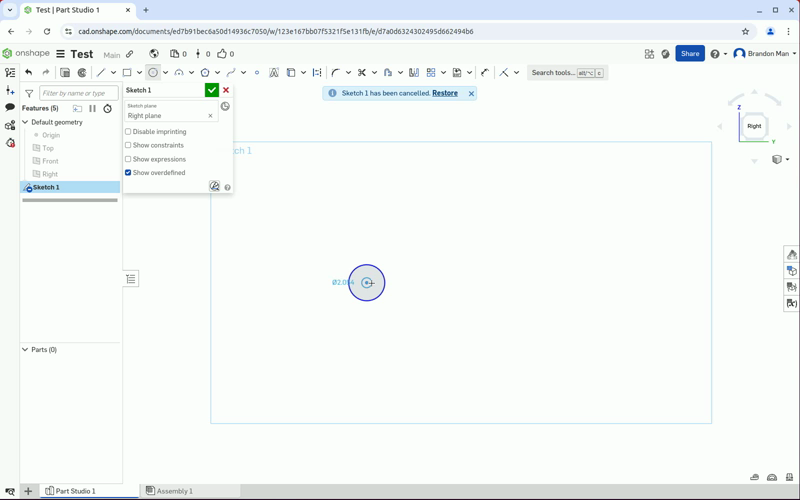
key(esc)
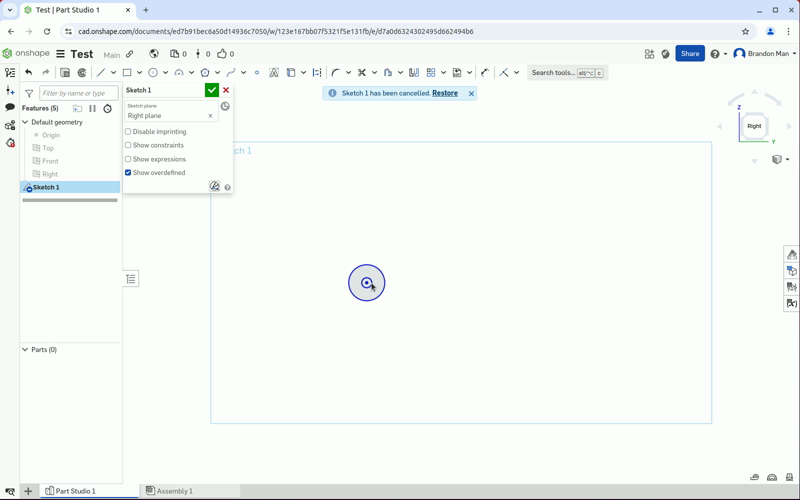
mouse_move(374, 271)
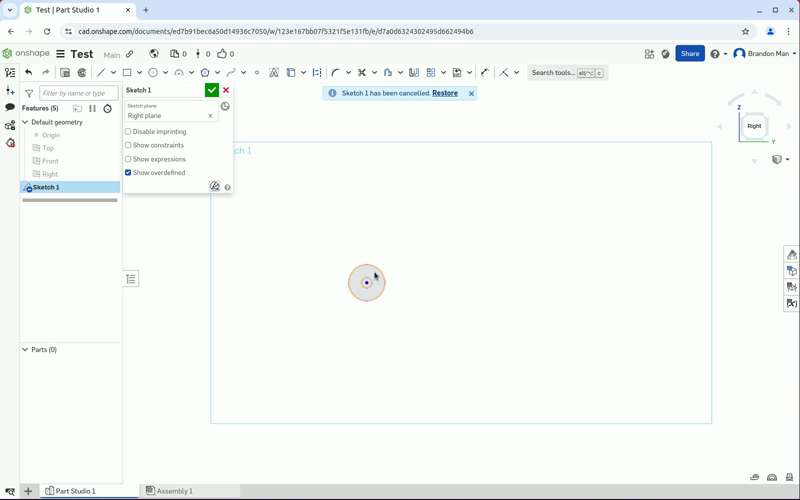
scroll(6)
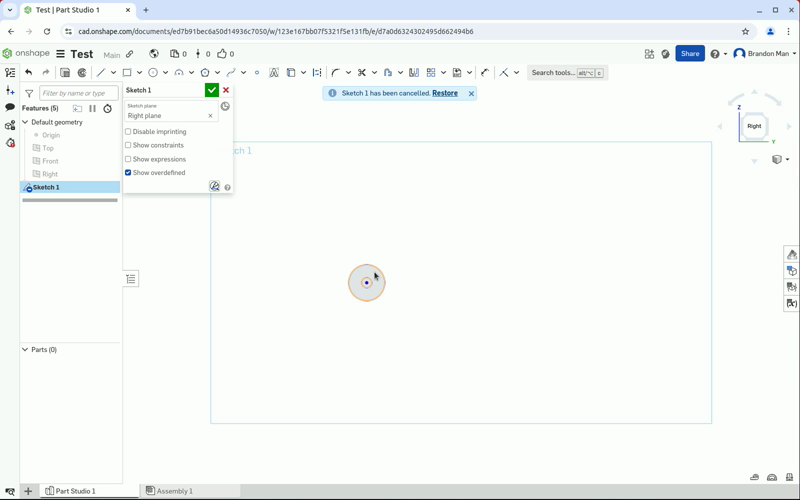
scroll(6)
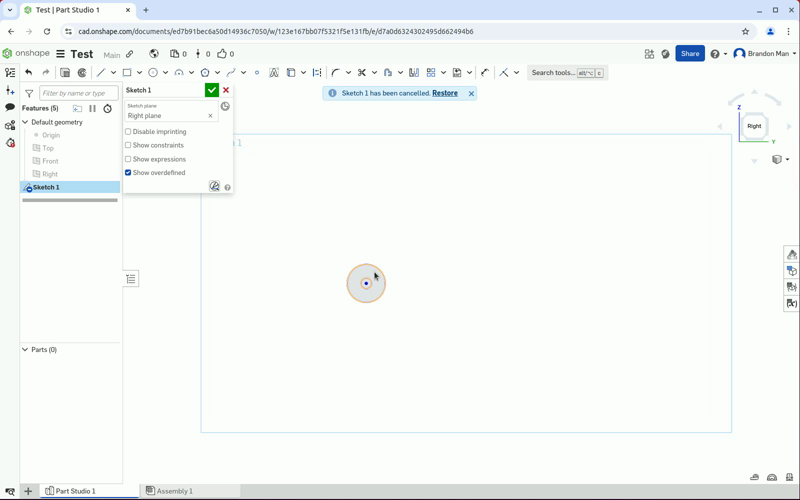
scroll(6)
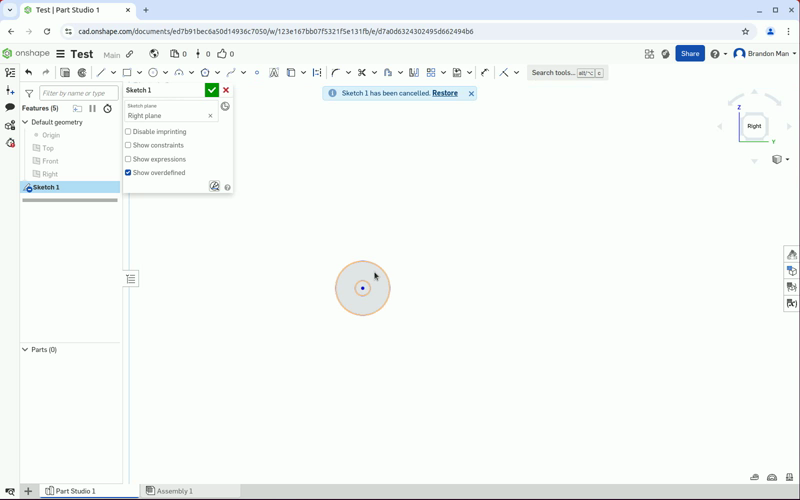
scroll(6)
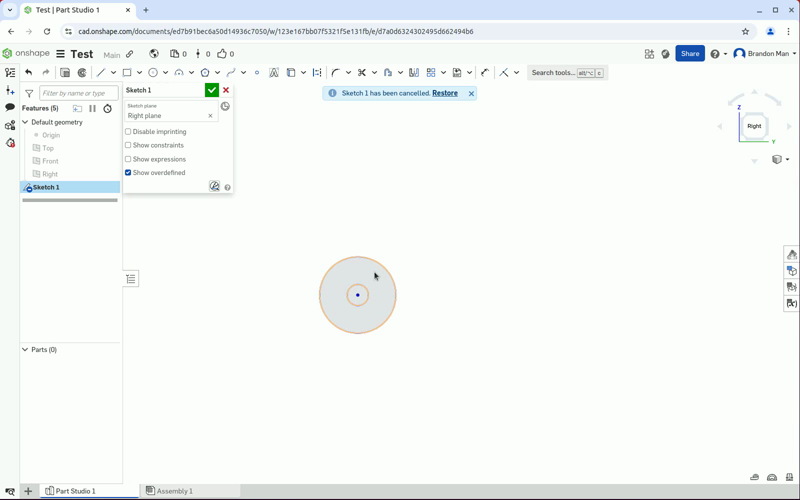
scroll(6)
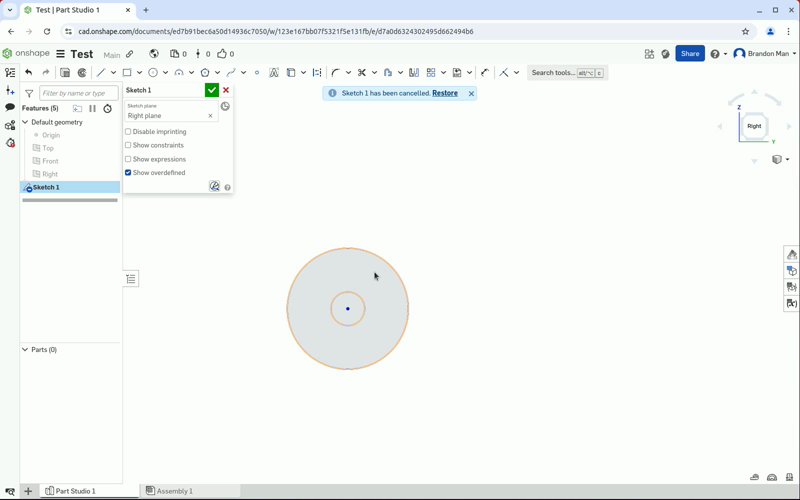
scroll(6)
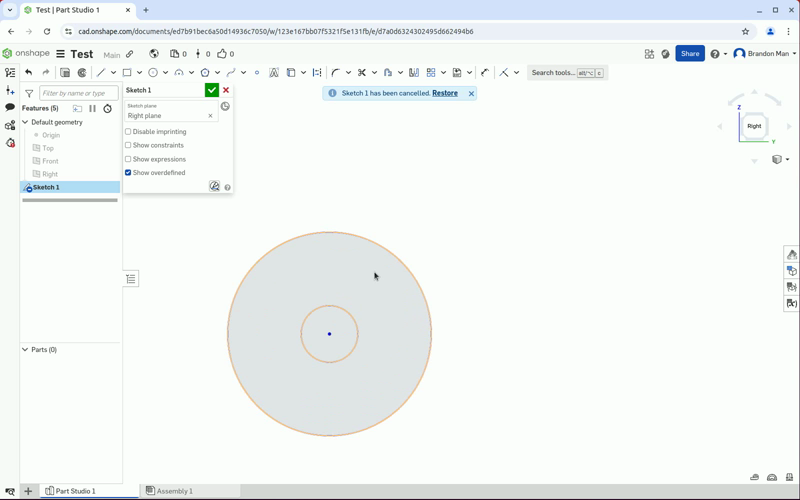
scroll(6)
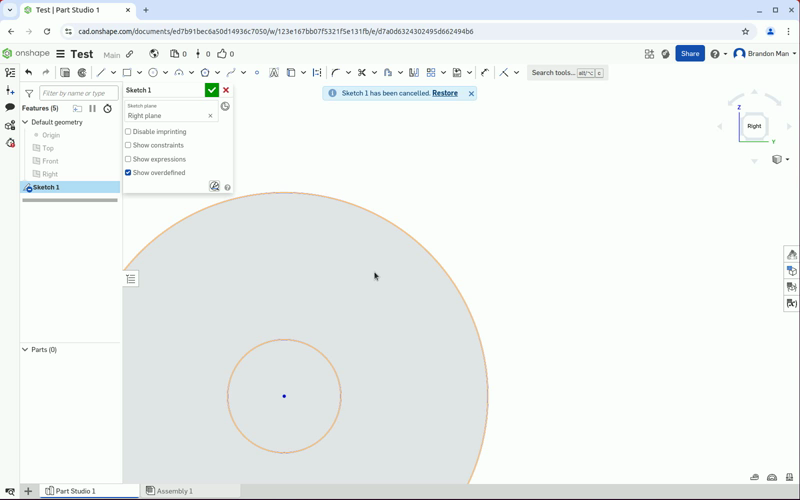
click(374, 271)
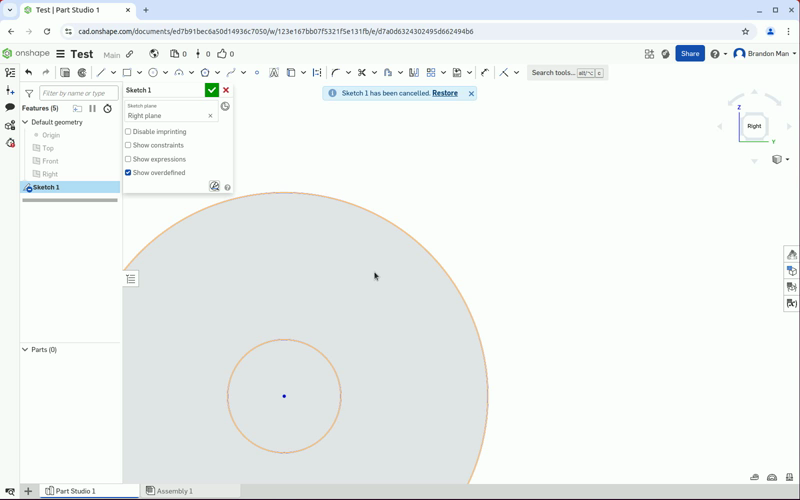
scroll(-6)
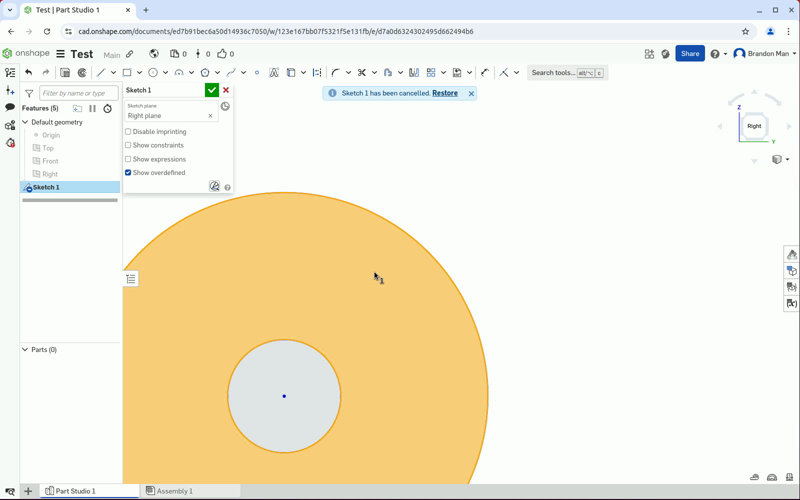
scroll(-6)
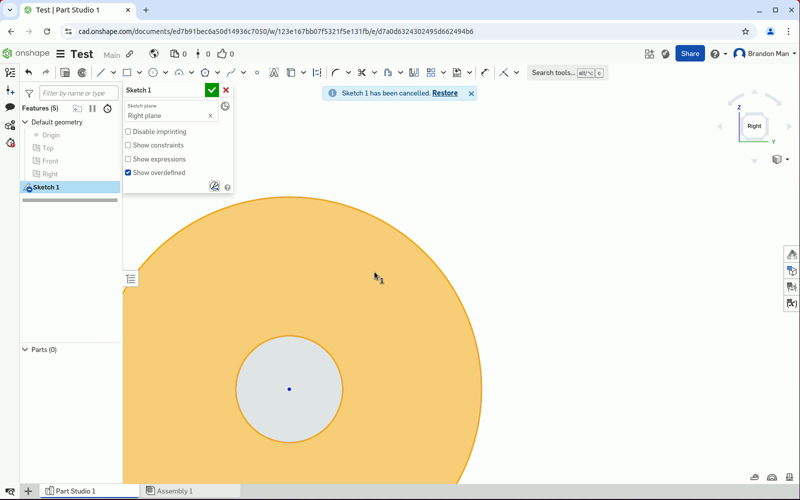
scroll(-6)
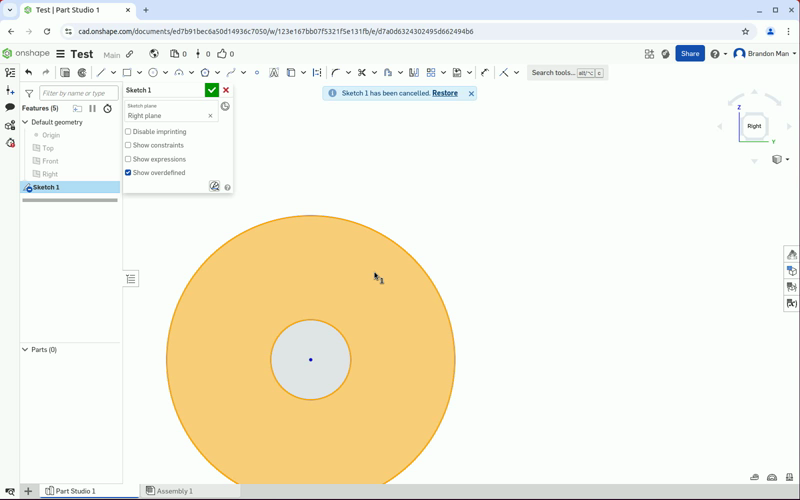
scroll(-6)
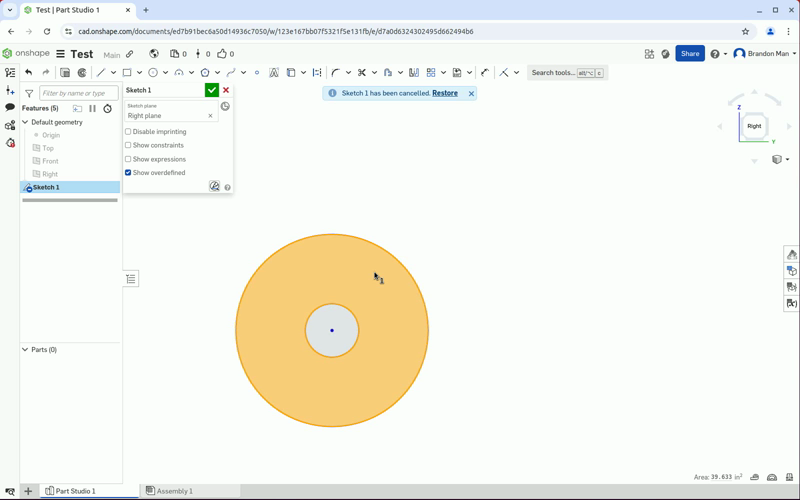
scroll(-6)
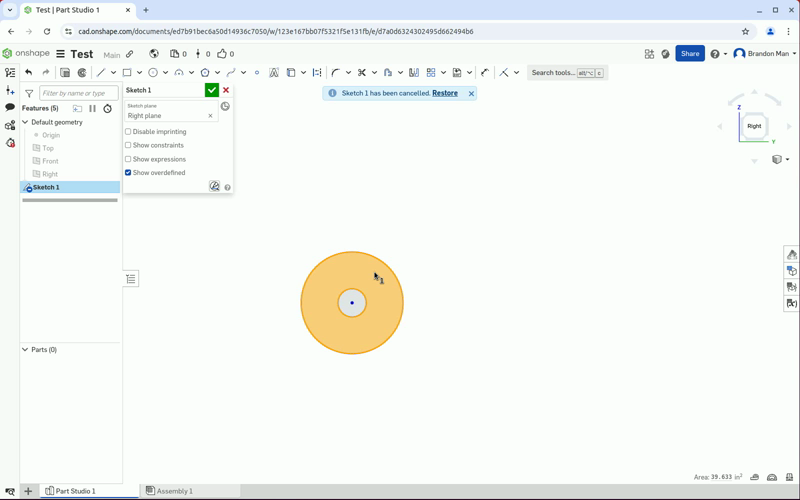
scroll(-6)
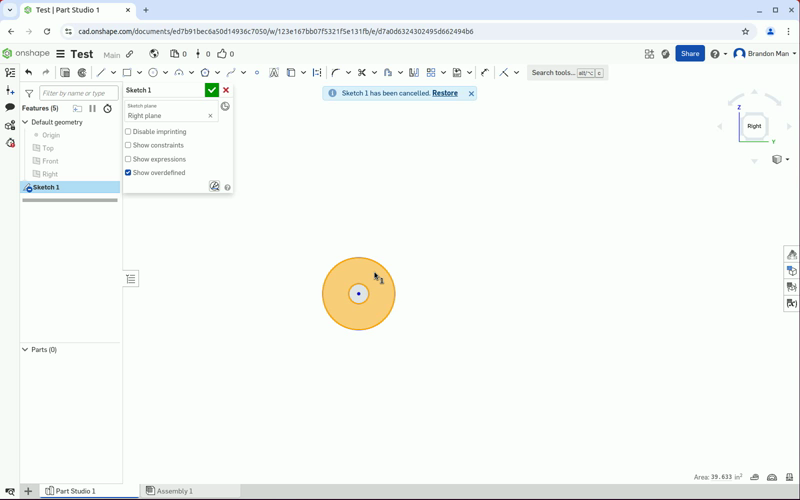
scroll(-6)
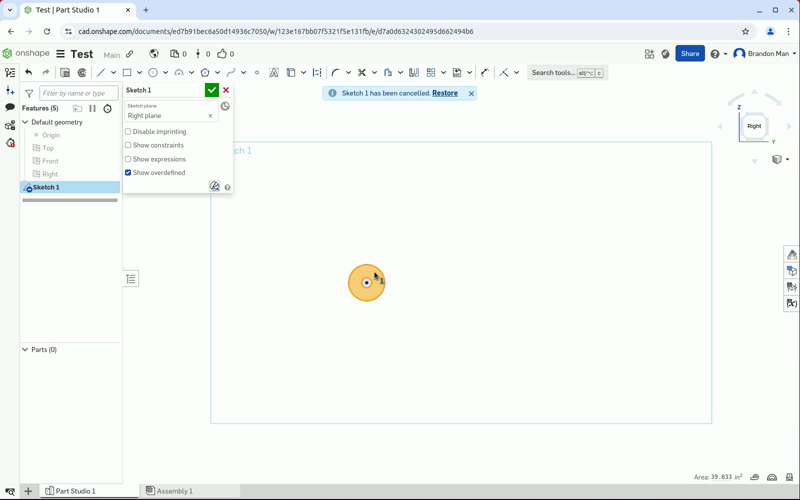
mouse_move(73, 352)
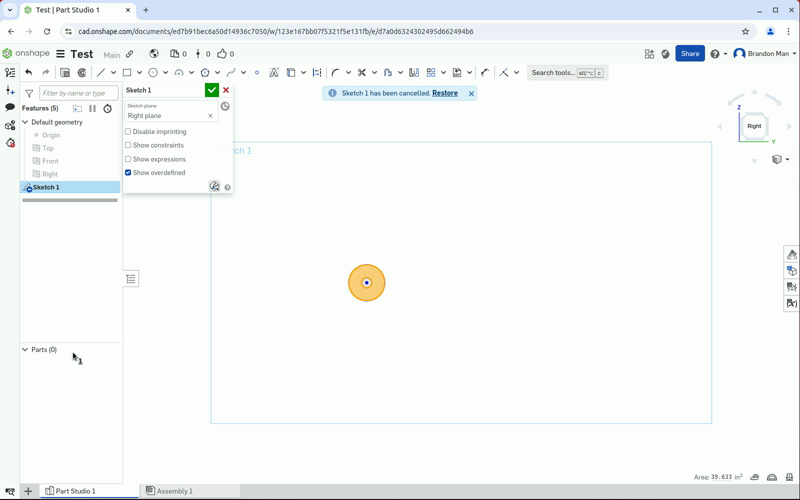
key(shift+y)
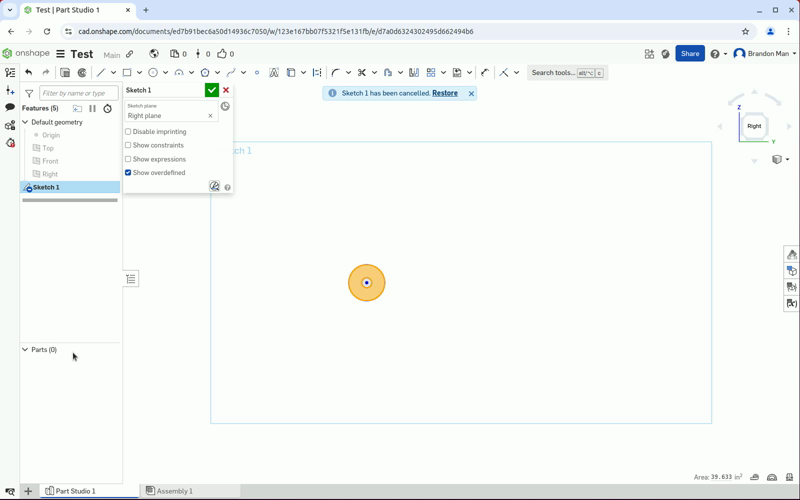
key(shift+e)
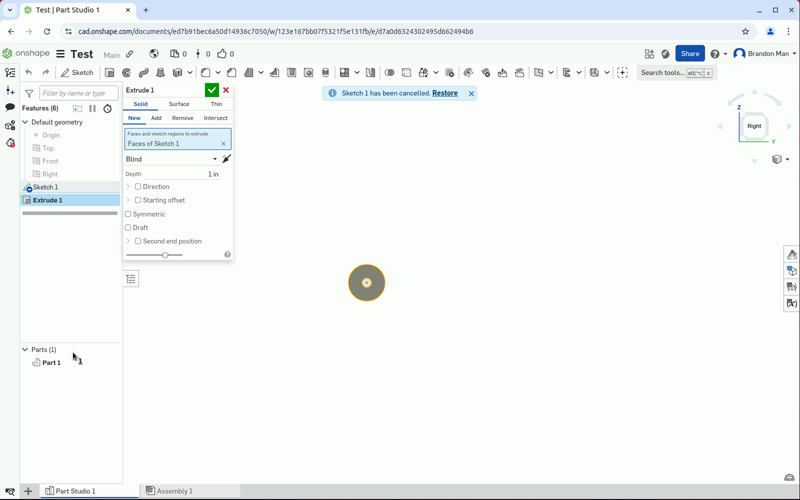
mouse_move(143, 106)
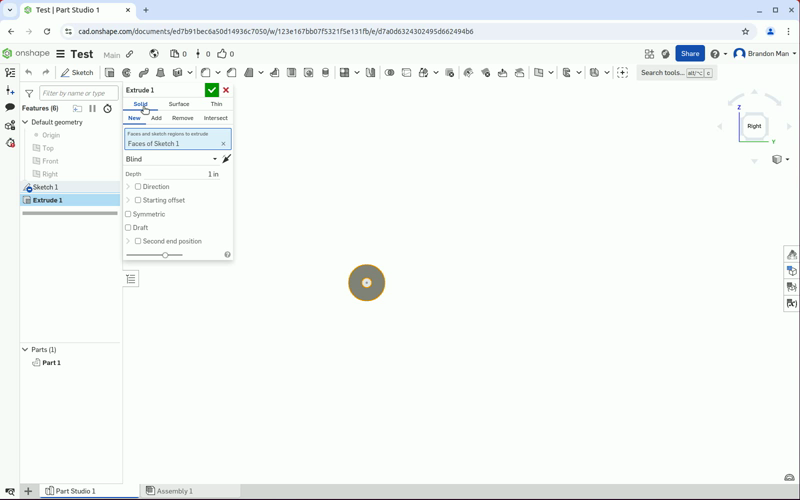
click(143, 106)
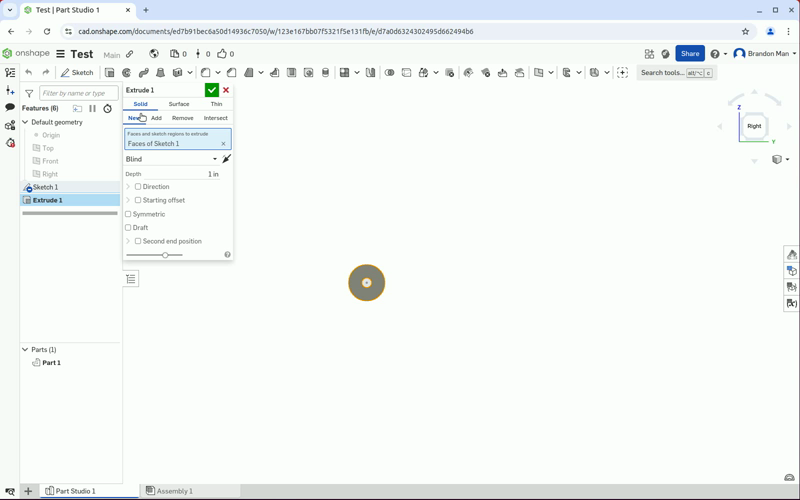
mouse_move(137, 120)
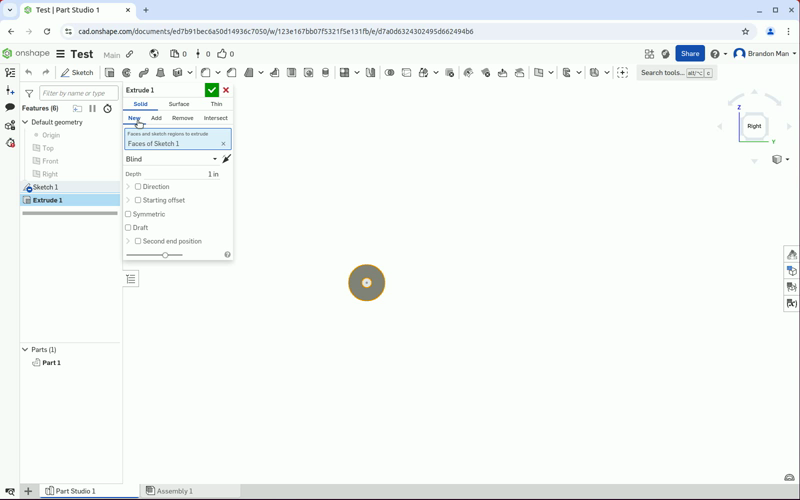
click(137, 120)
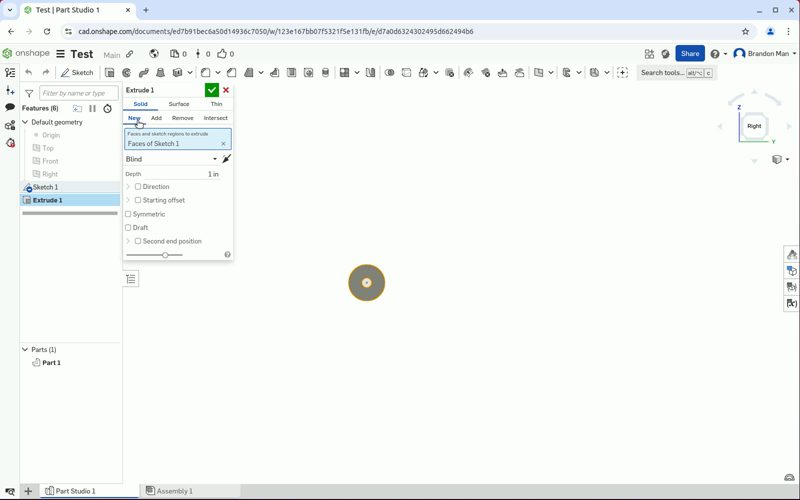
key(tab, 4)
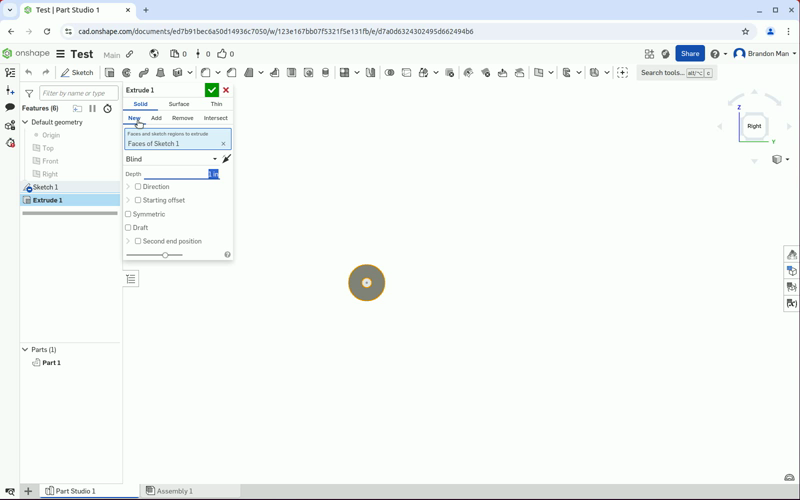
text(2.407)
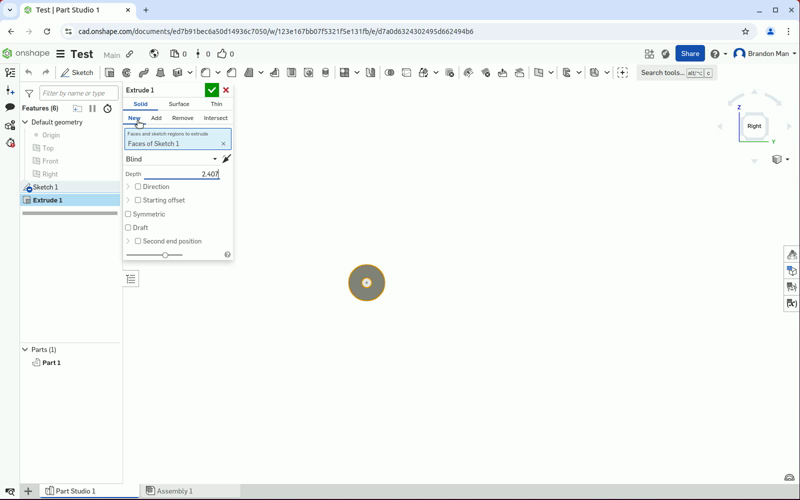
key(enter)
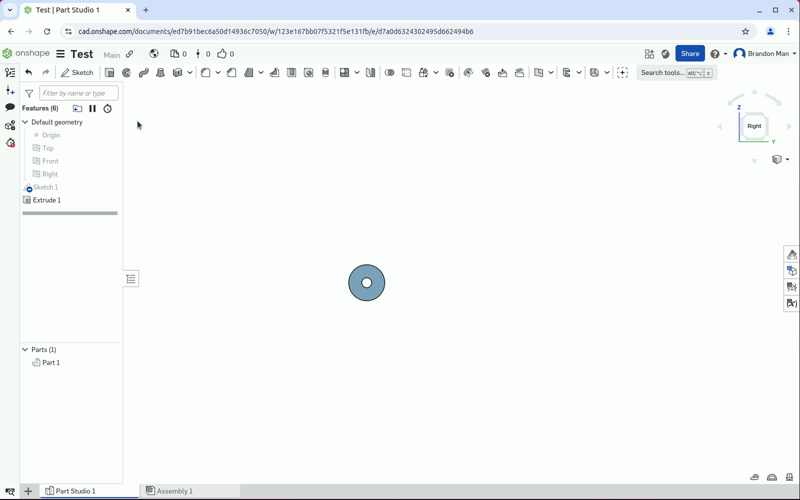
key(shift+h)
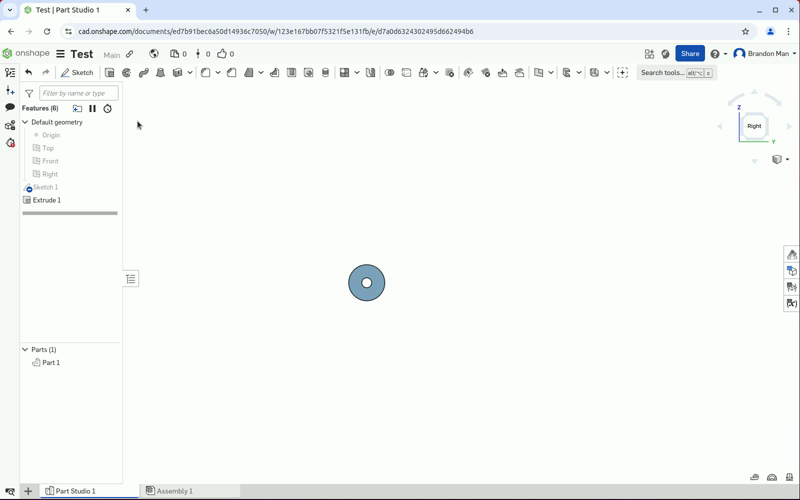
key(shift+h)
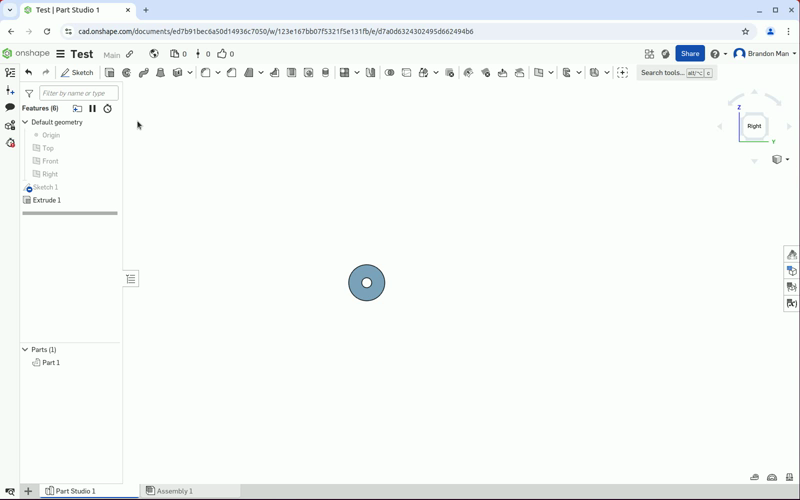
mouse_move(73, 189)
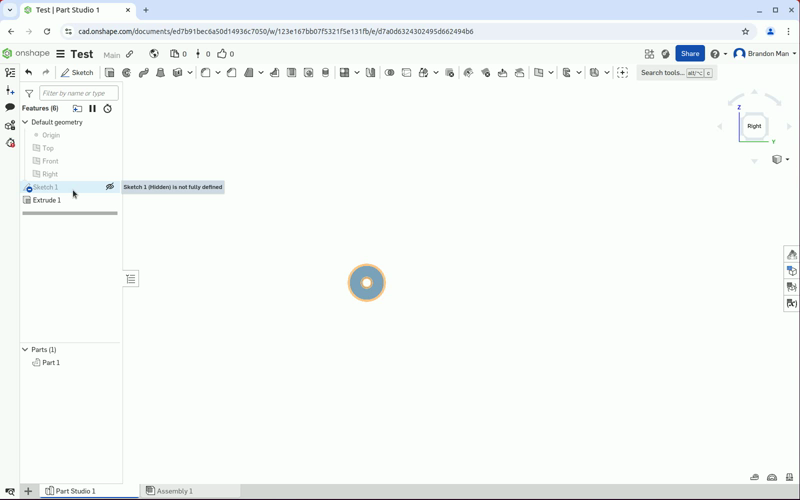
click(73, 189)
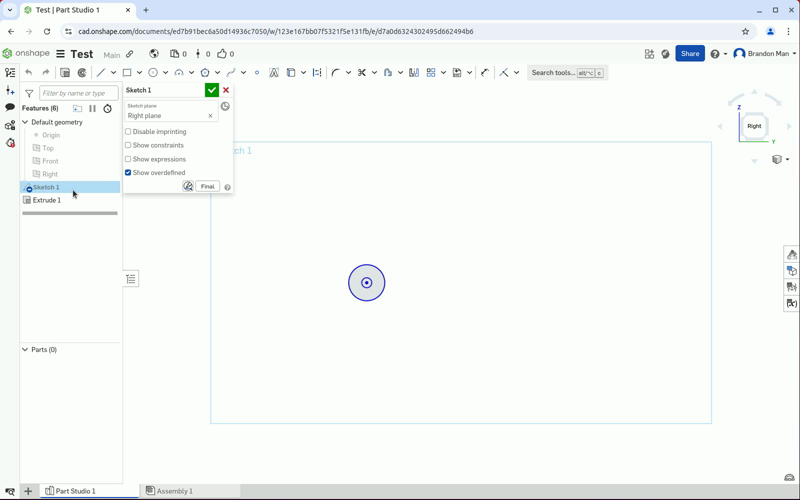
mouse_move(229, 92)
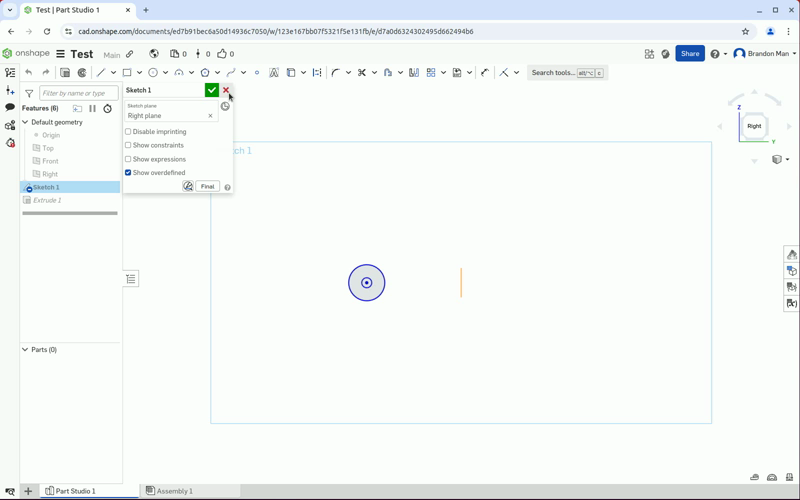
click(229, 92)
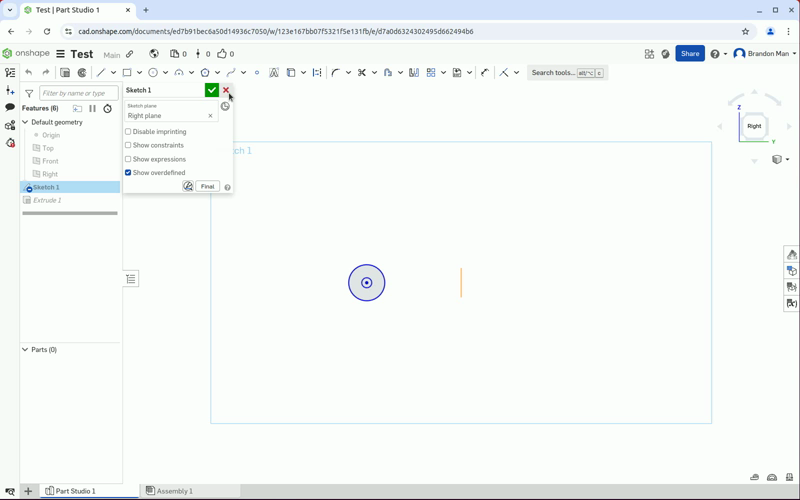
key(shift+s)
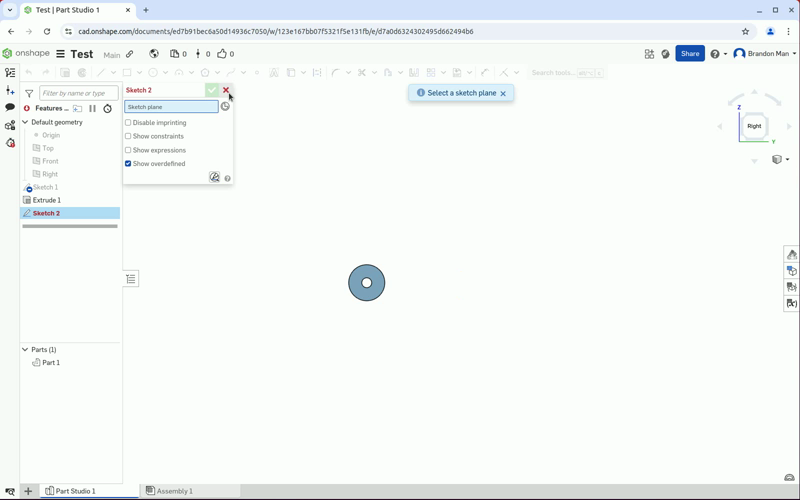
mouse_move(73, 176)
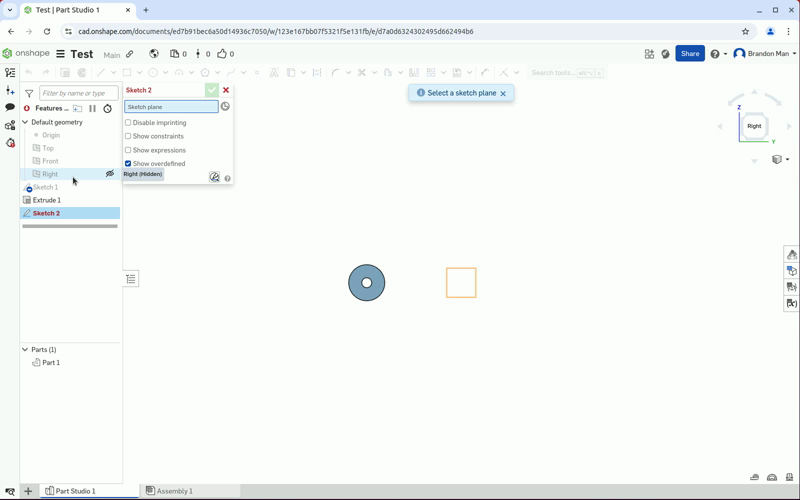
click(73, 176)
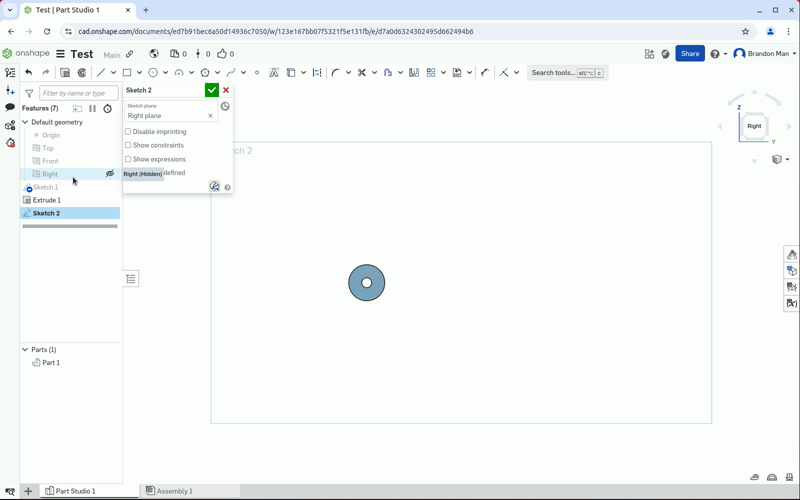
mouse_move(73, 352)
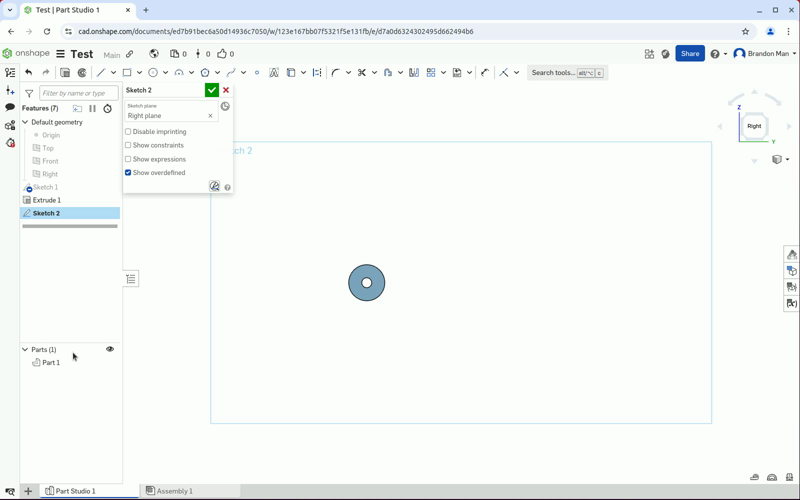
key(y)
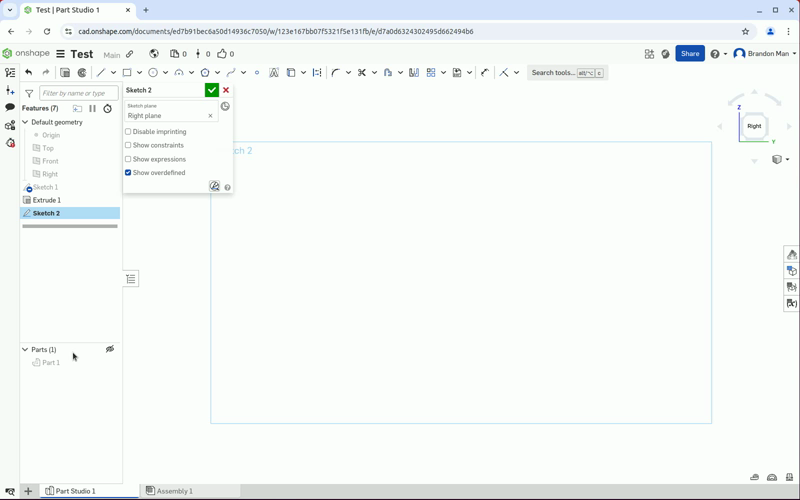
key(l)
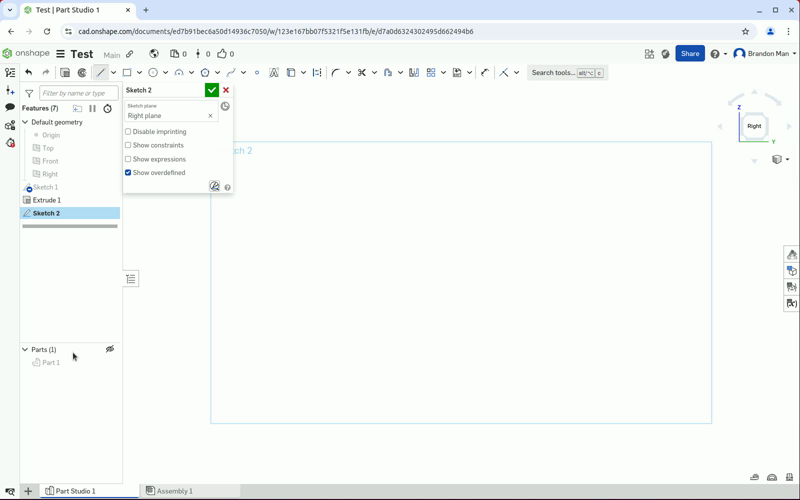
key_down(shift)
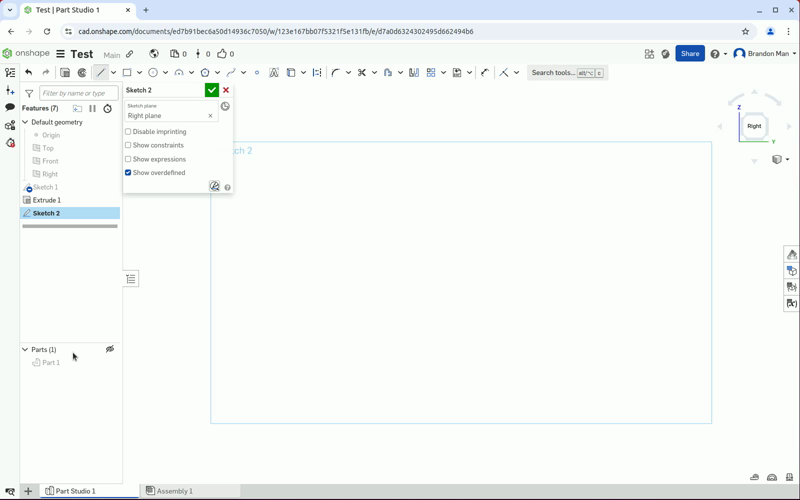
mouse_move(365, 300)
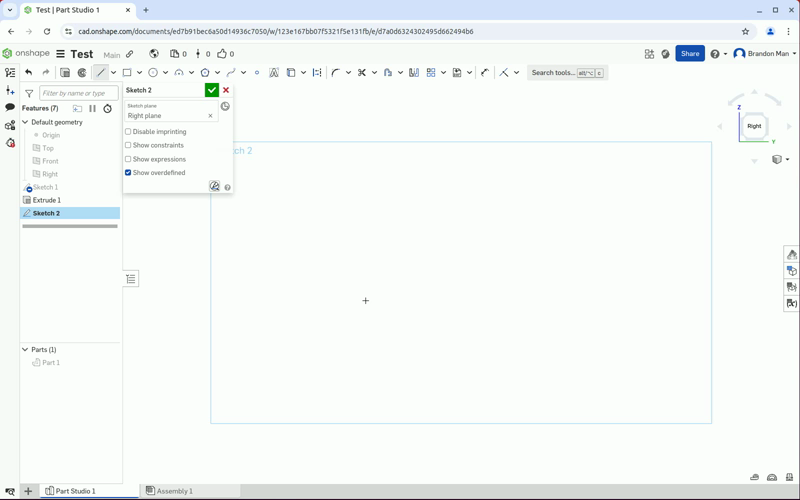
click(365, 300)
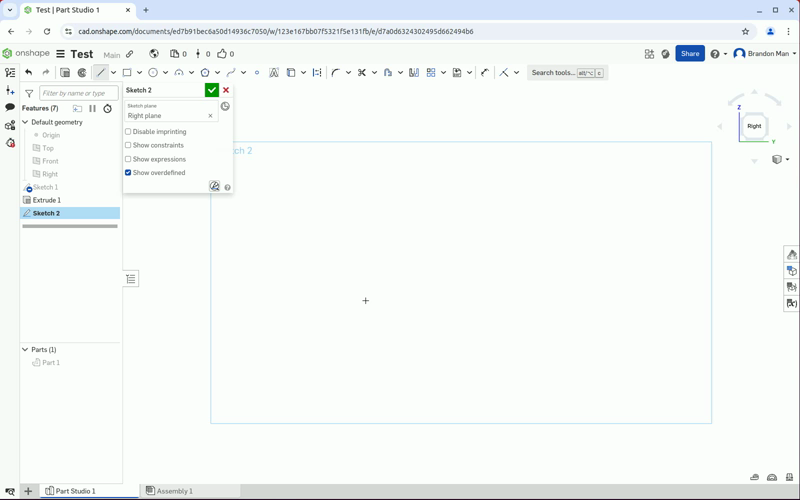
key_up(shift)
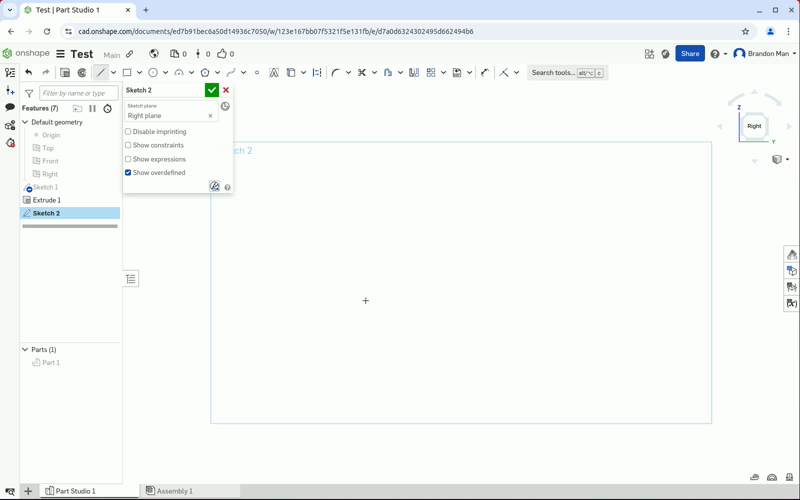
key_down(shift)
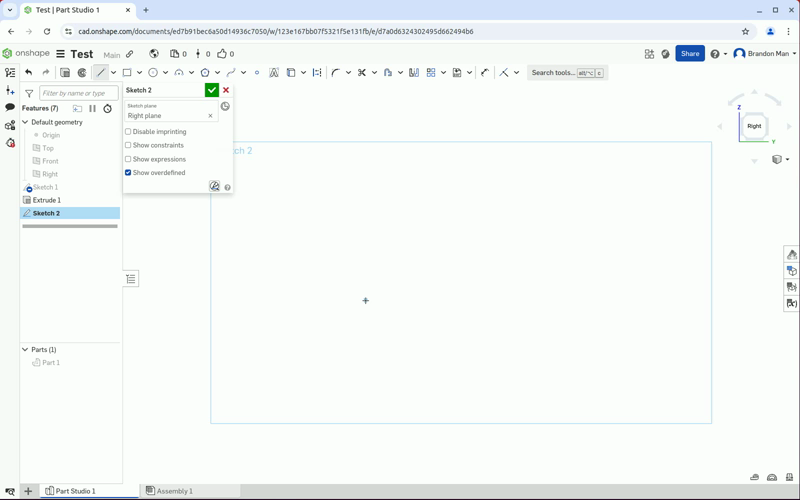
mouse_move(550, 300)
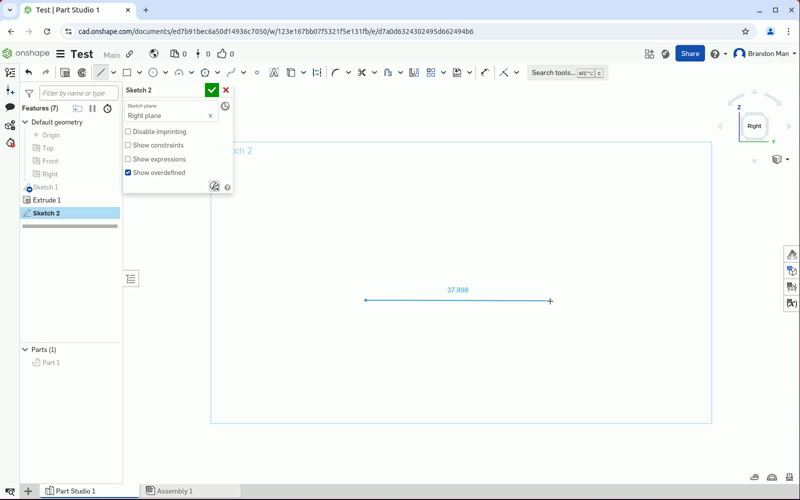
click(550, 300)
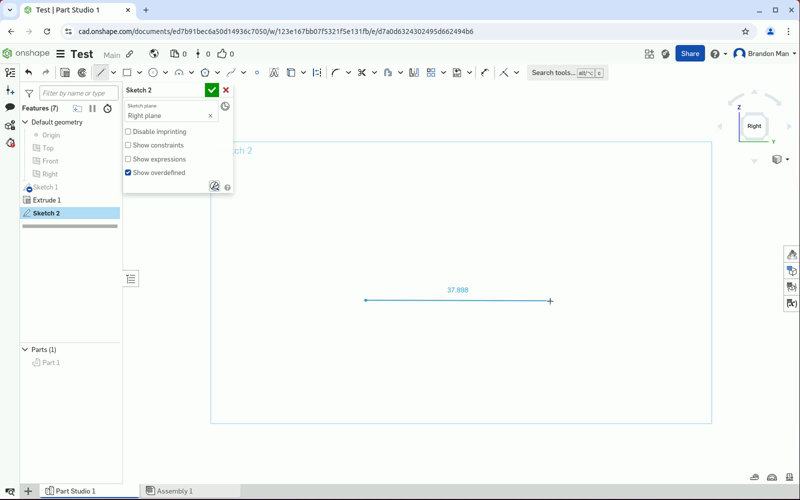
key_up(shift)
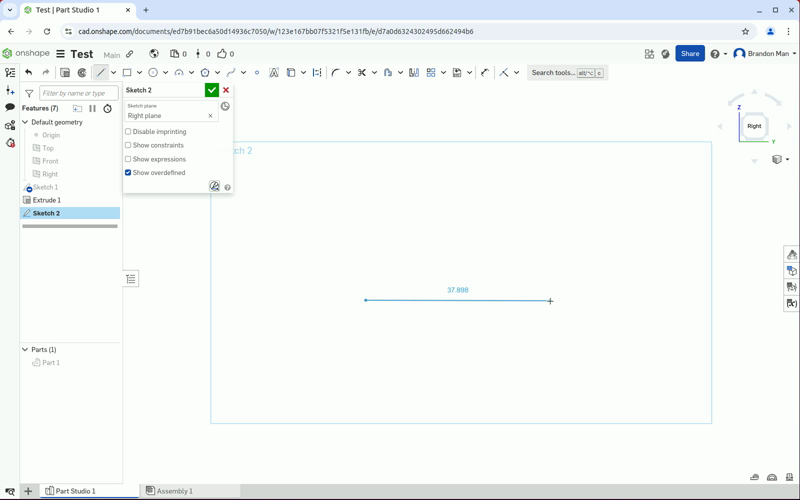
key(esc)
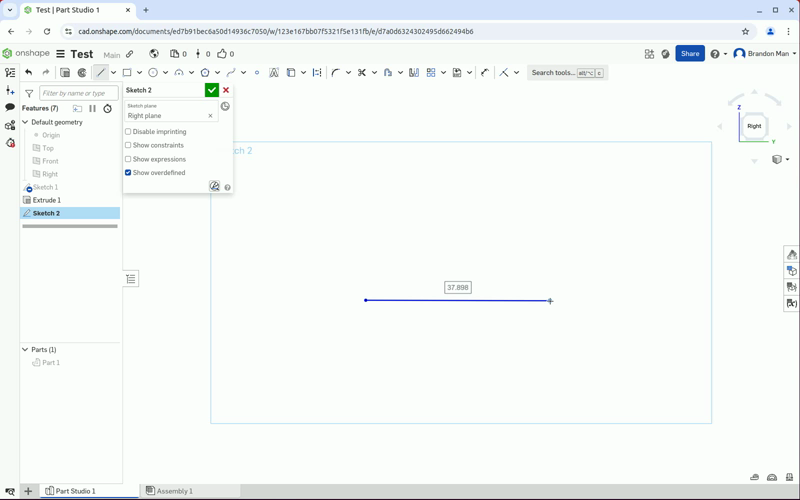
key(a)
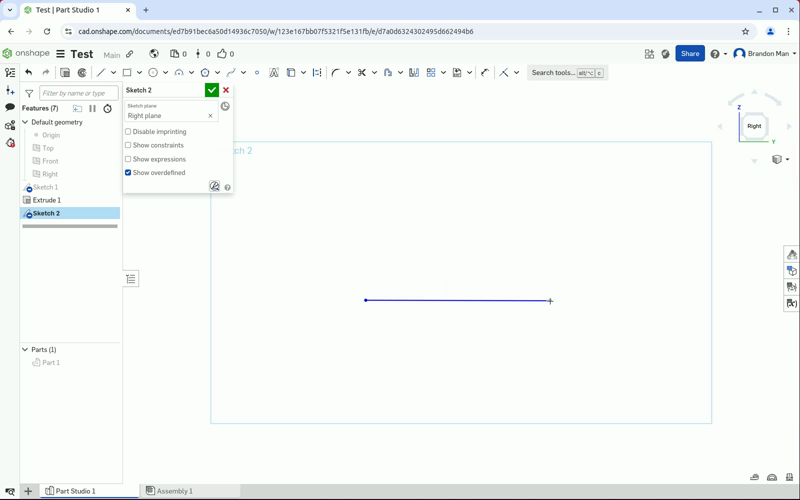
mouse_move(550, 300)
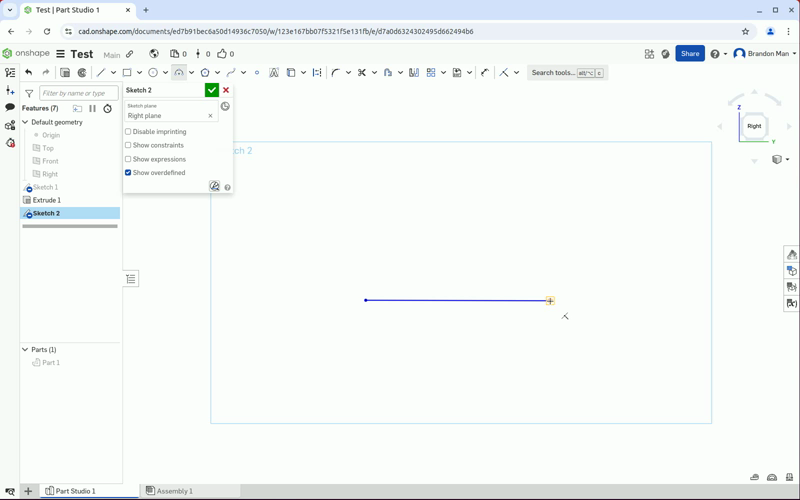
click(550, 300)
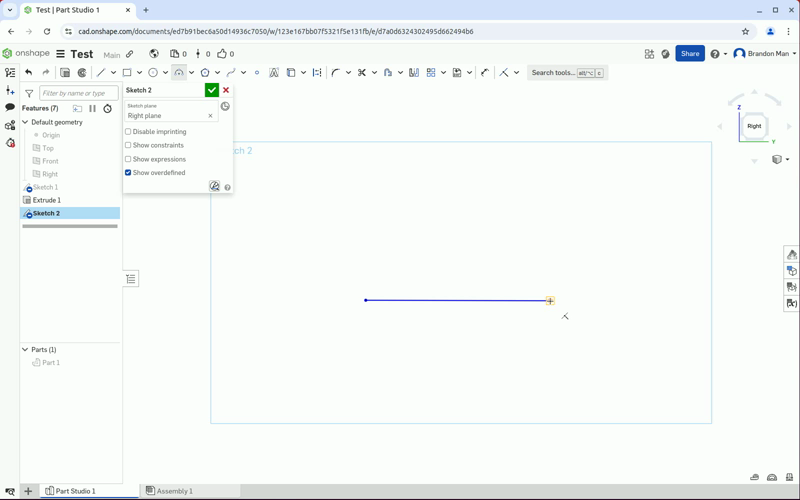
key_down(shift)
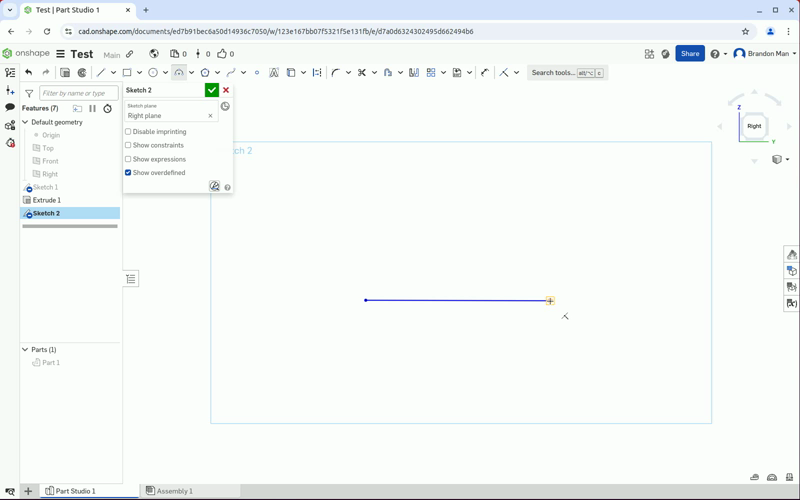
mouse_move(550, 265)
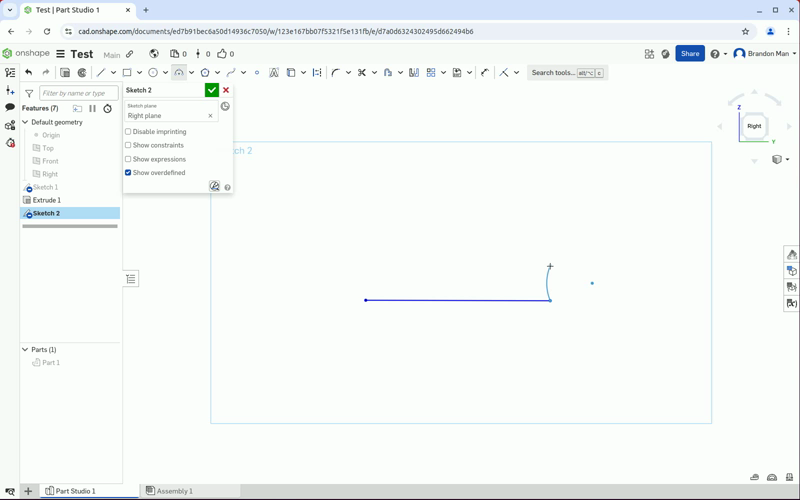
click(550, 265)
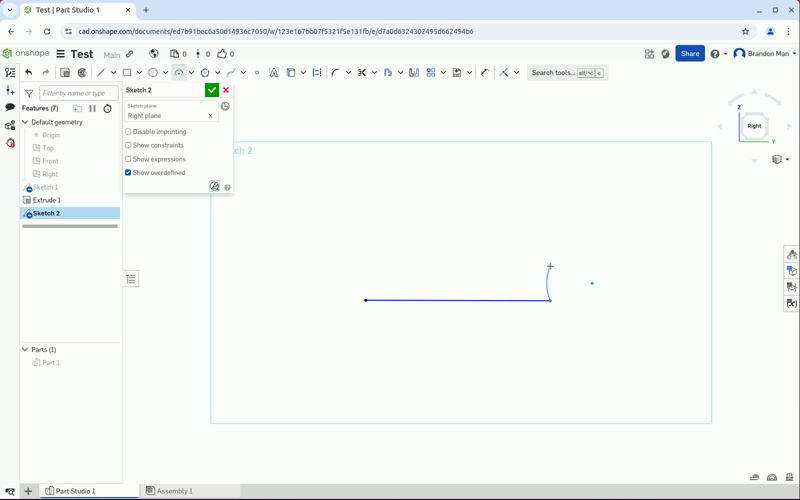
mouse_move(532, 282)
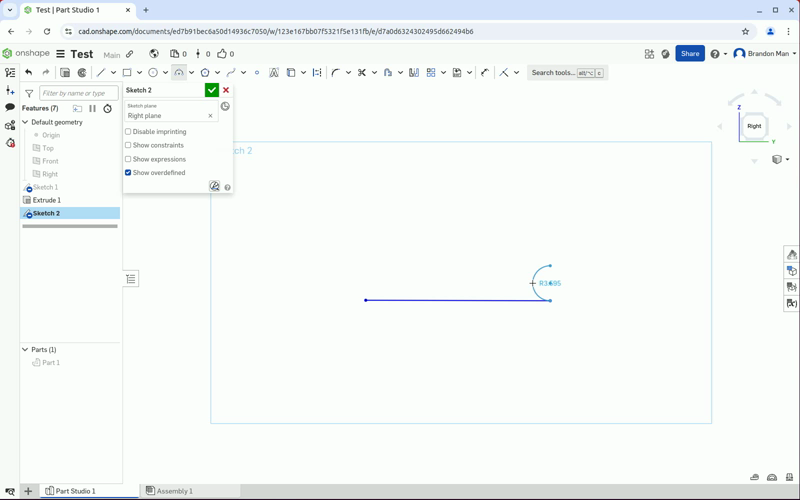
click(532, 282)
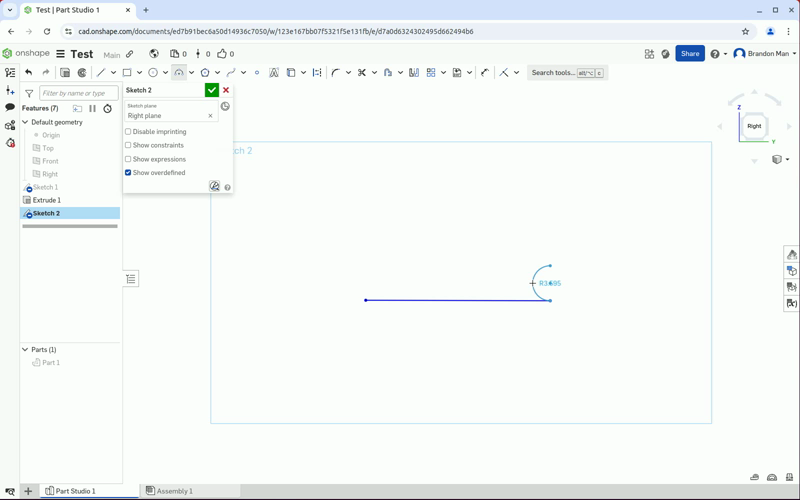
key_up(shift)
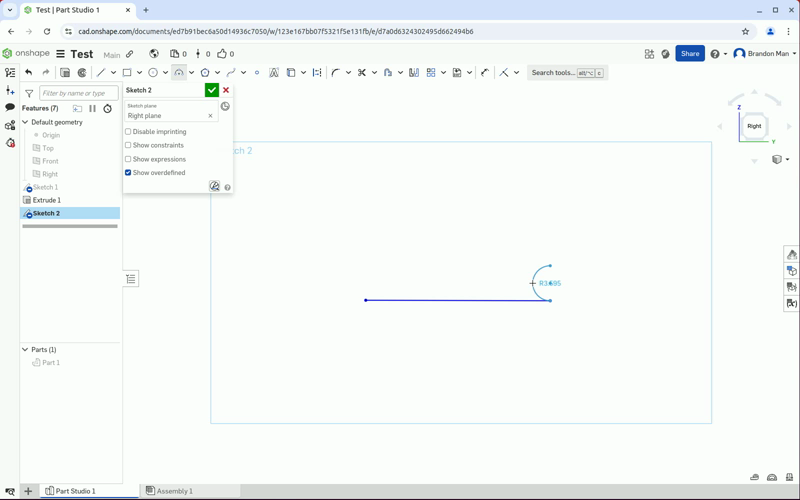
key(esc)
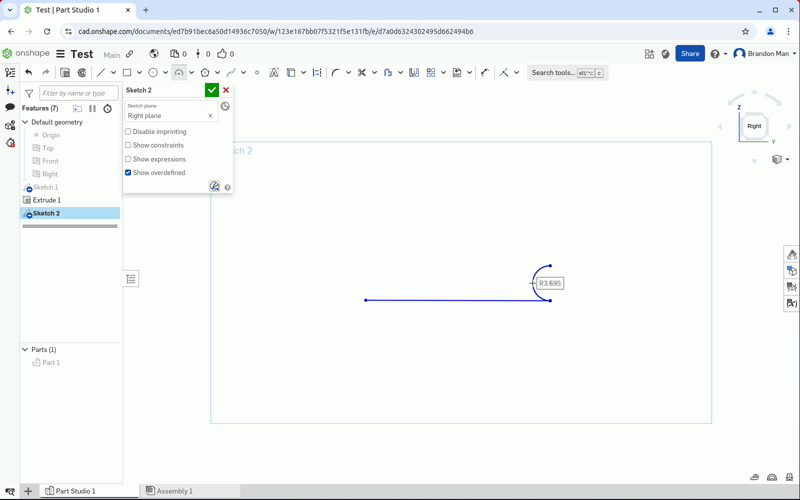
key(l)
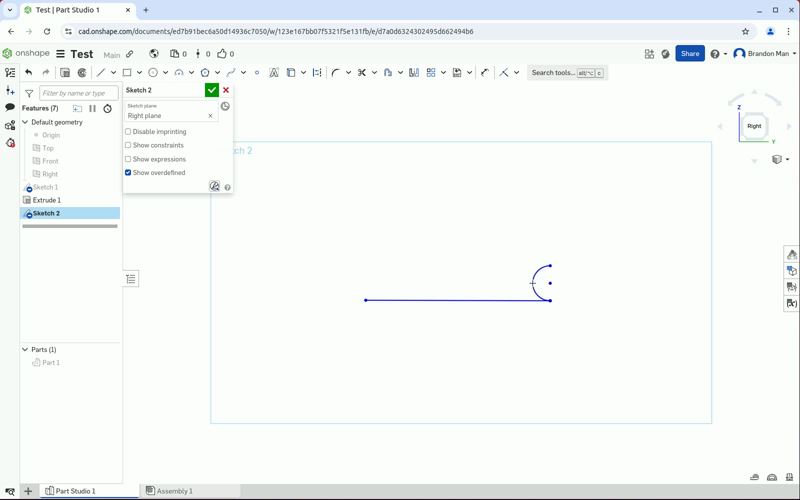
mouse_move(550, 265)
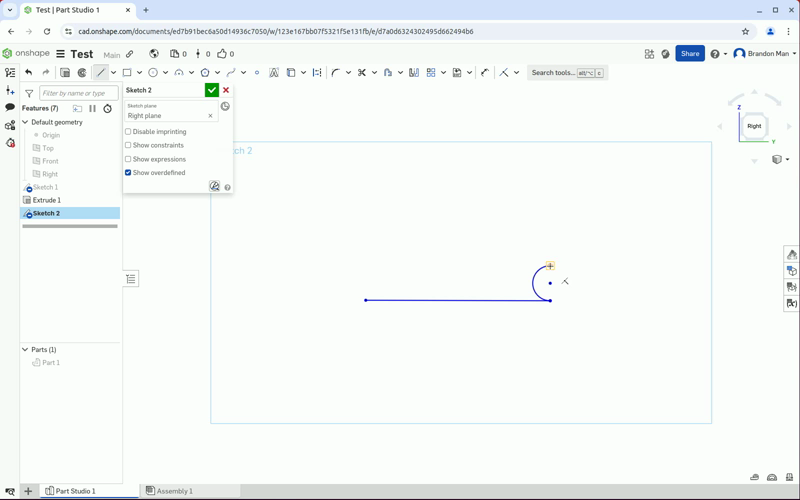
click(550, 265)
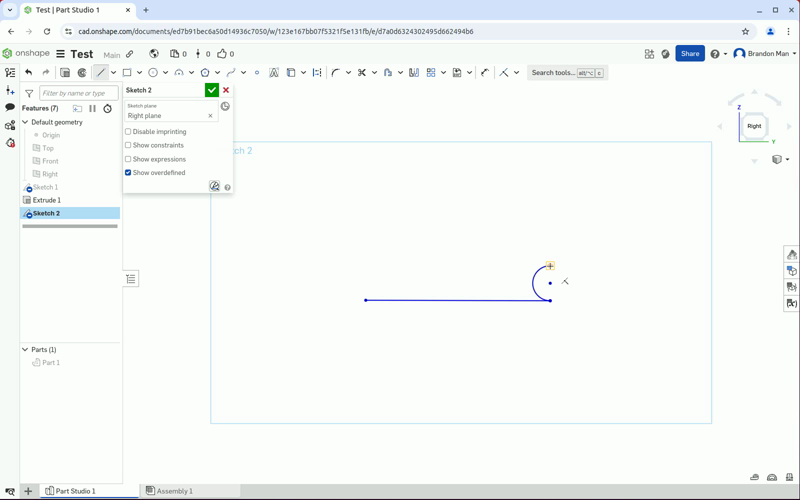
key_down(shift)
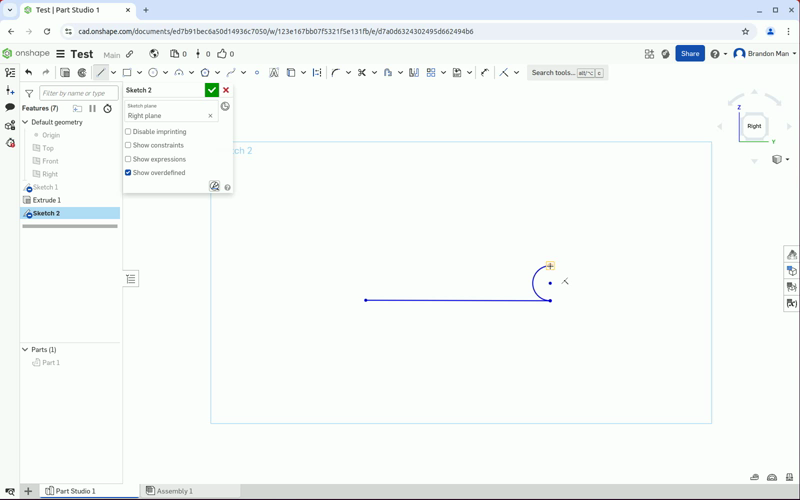
mouse_move(365, 265)
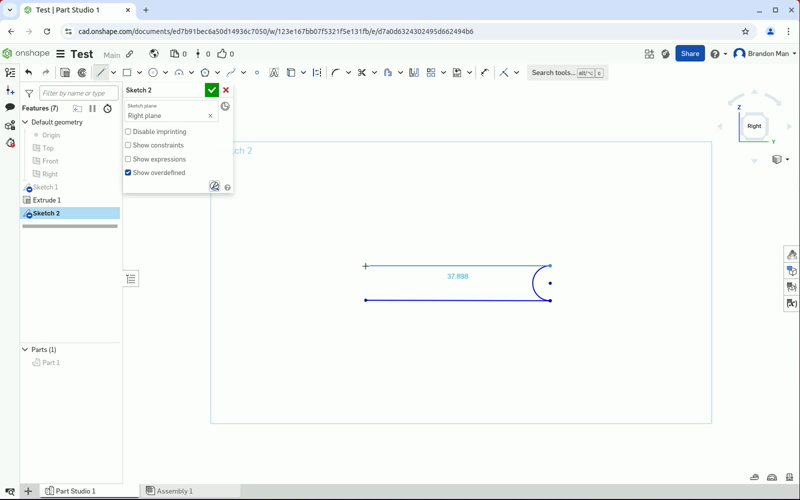
click(365, 265)
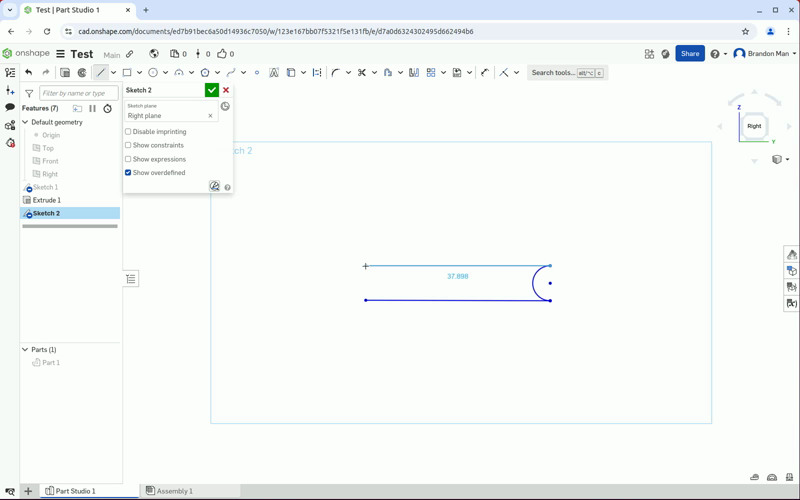
key_up(shift)
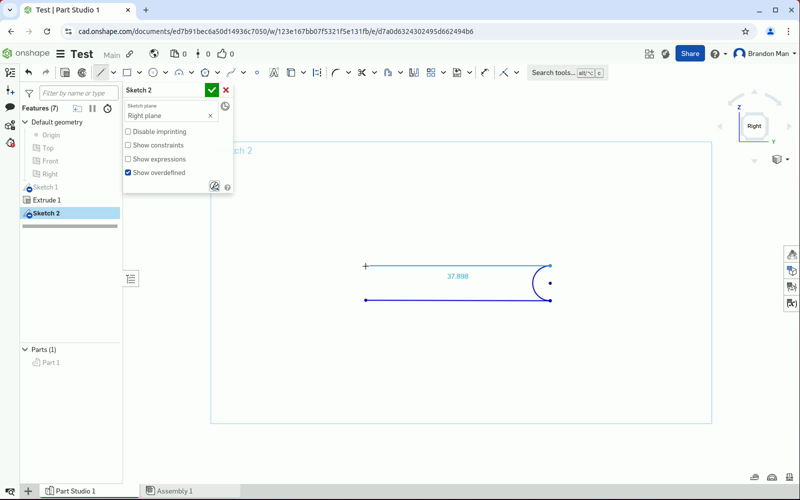
key(esc)
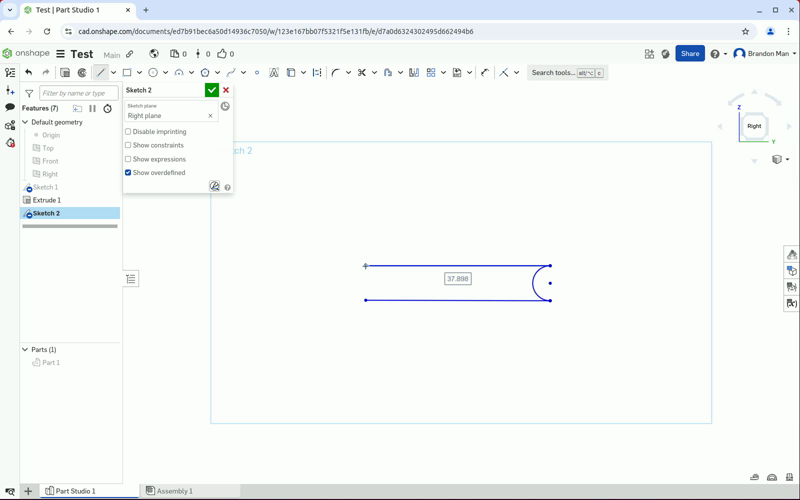
key(a)
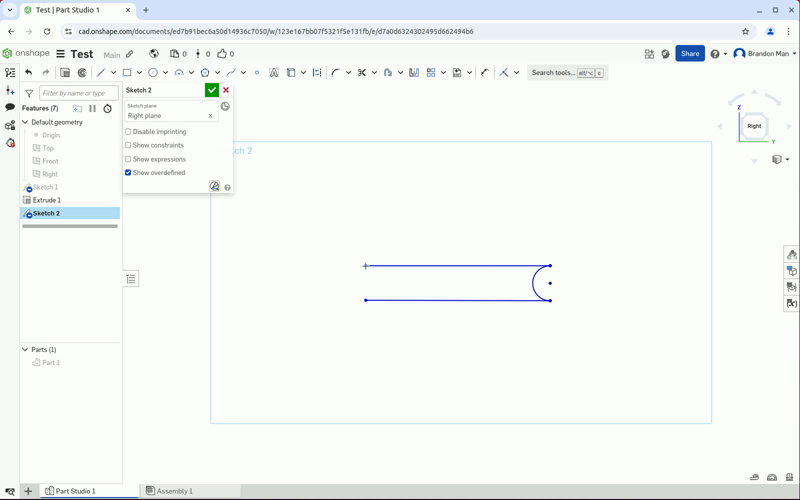
mouse_move(365, 265)
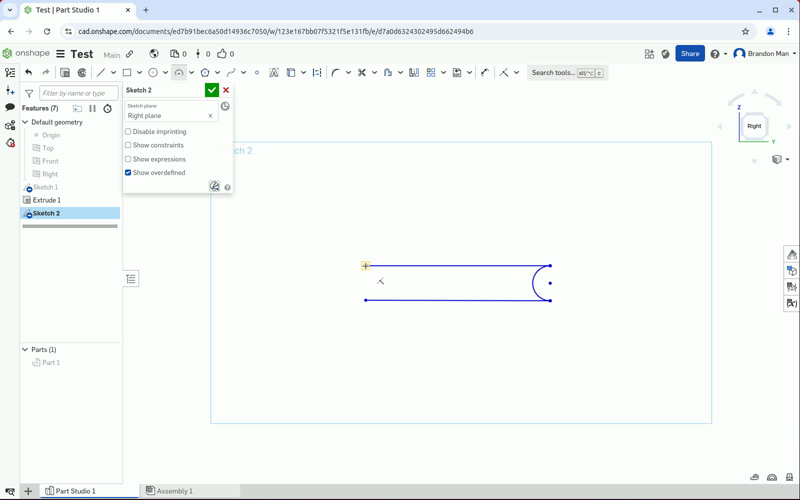
click(365, 265)
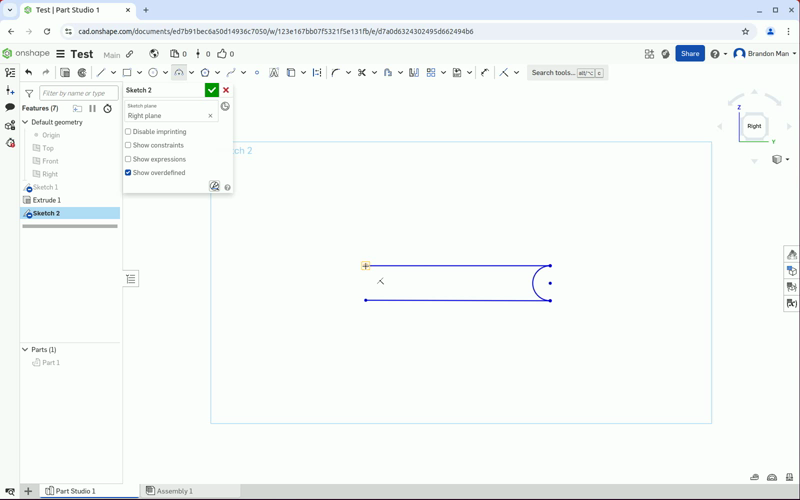
mouse_move(365, 300)
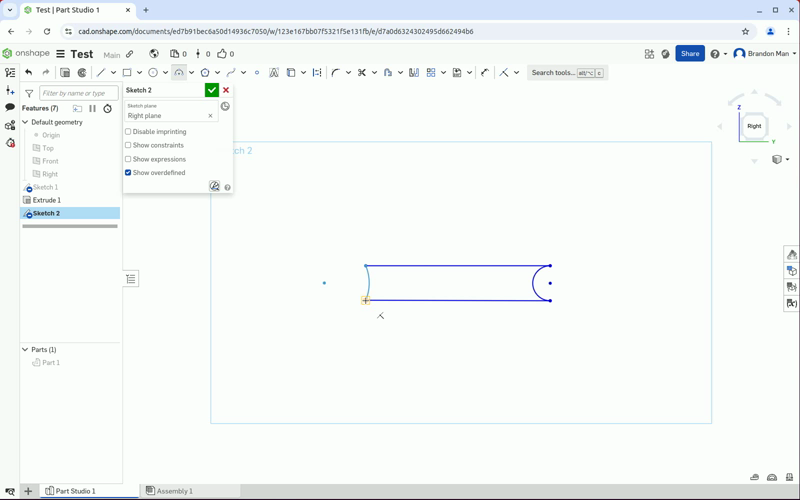
click(365, 300)
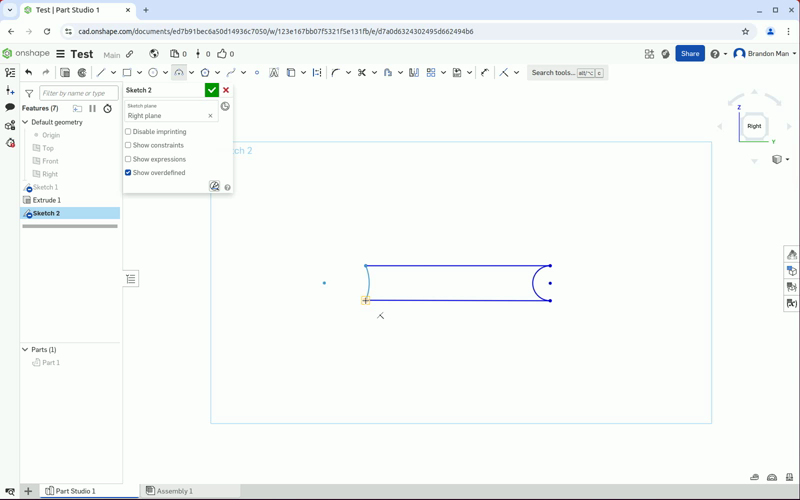
key_down(shift)
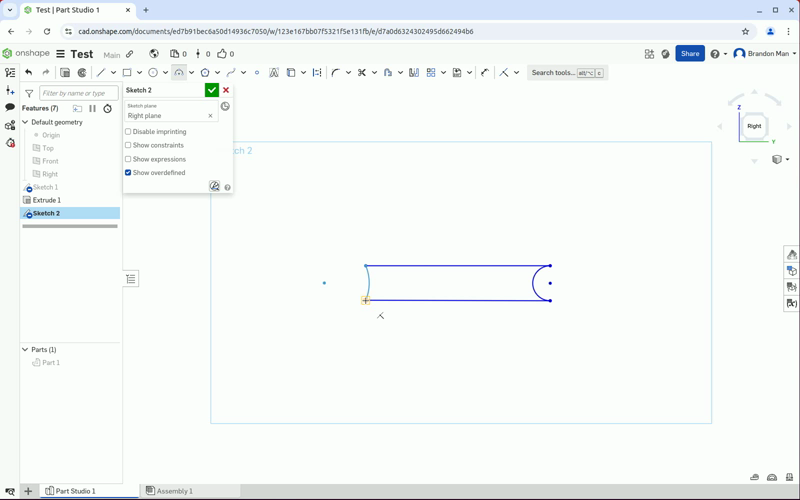
mouse_move(383, 282)
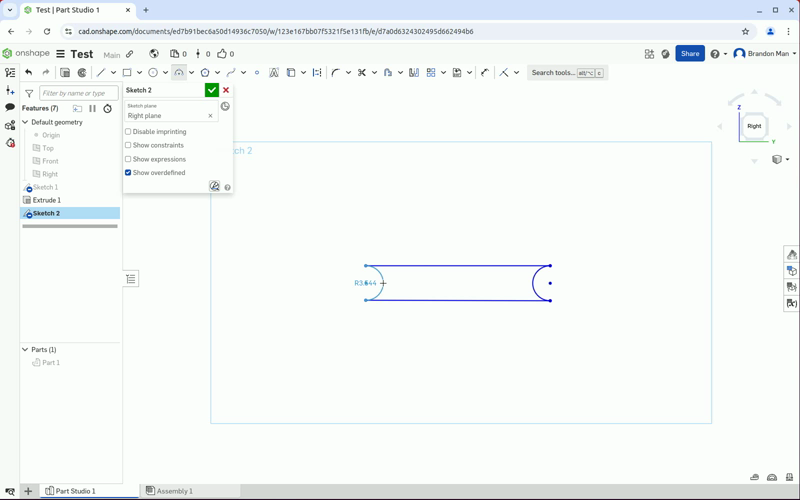
click(383, 282)
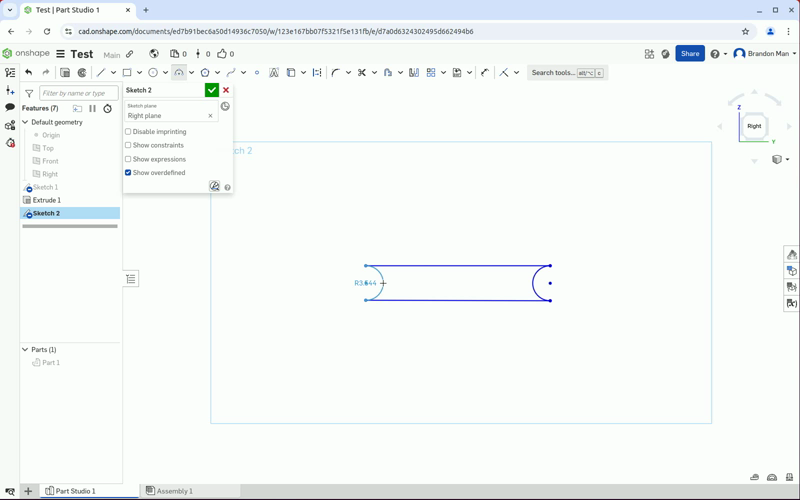
key_up(shift)
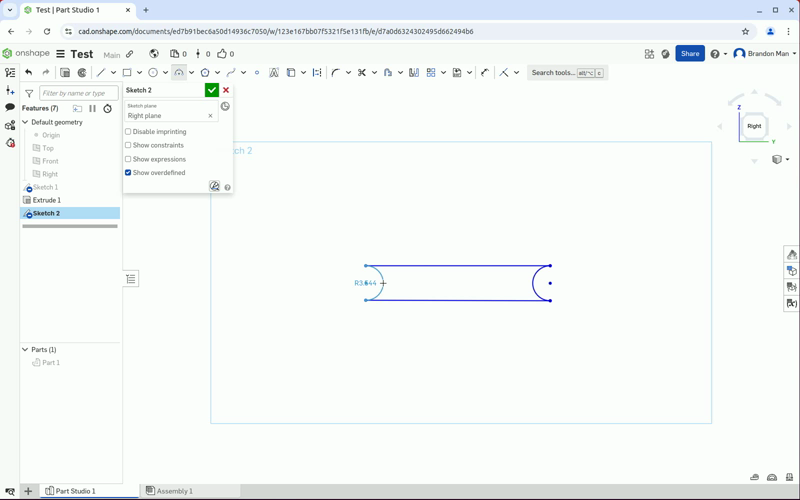
key(esc)
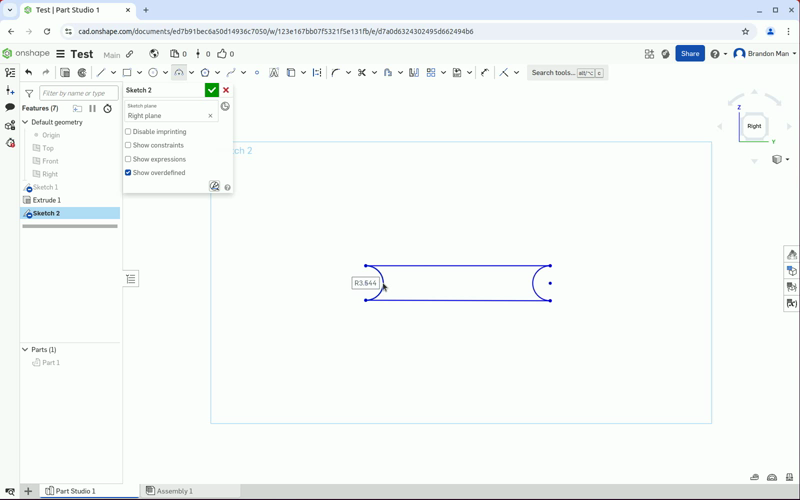
mouse_move(385, 290)
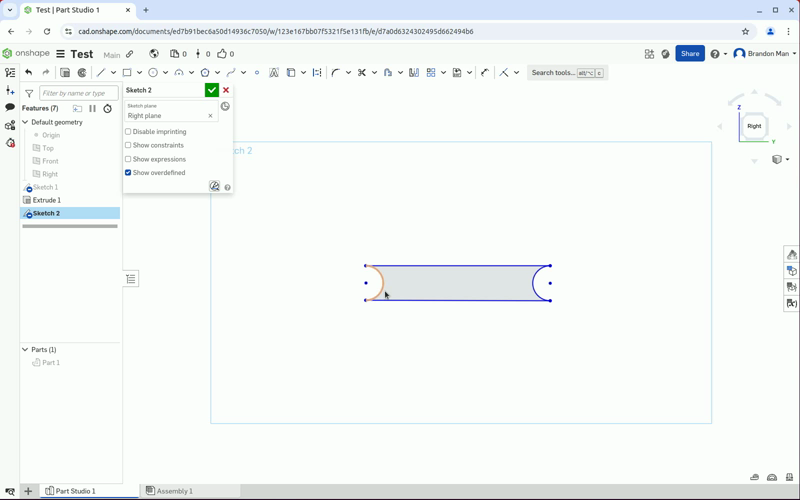
scroll(6)
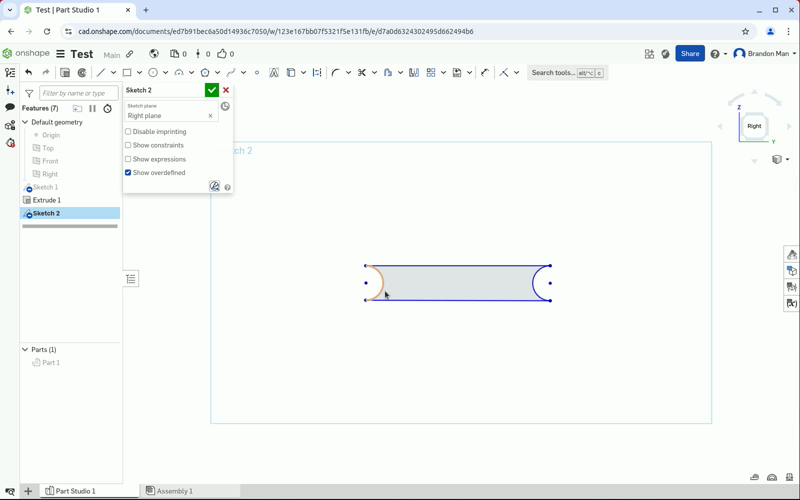
scroll(6)
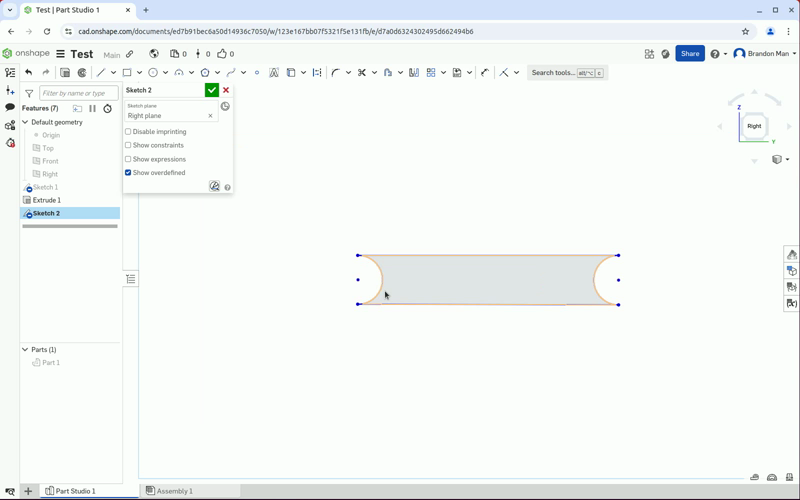
scroll(6)
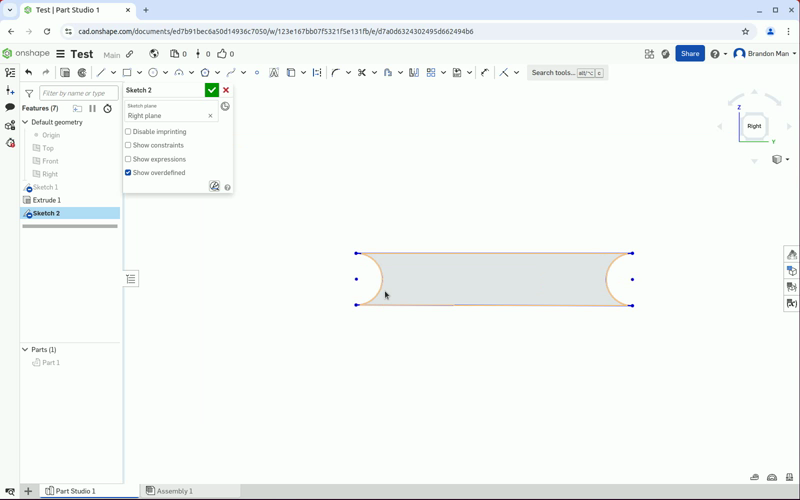
scroll(6)
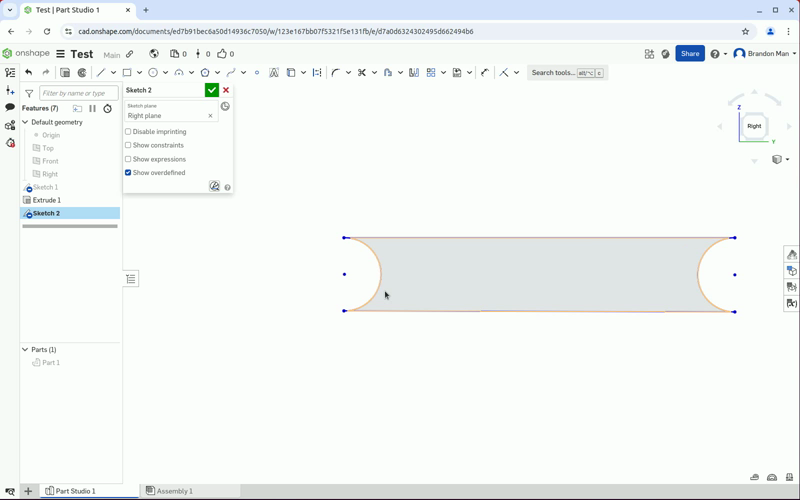
scroll(6)
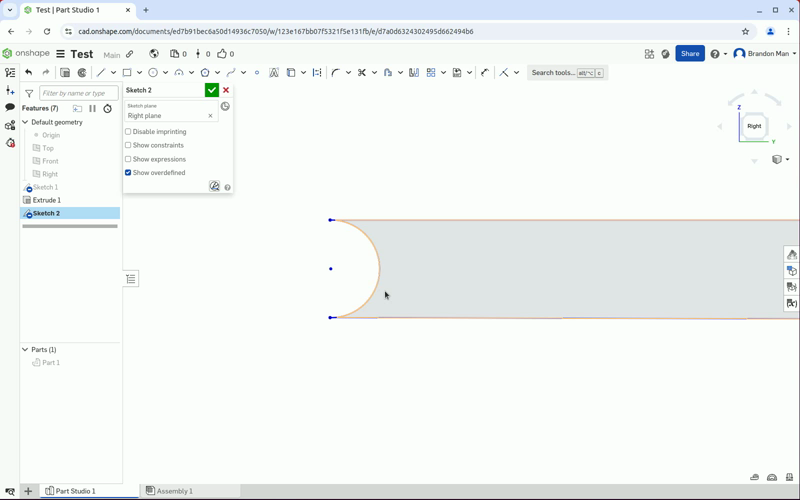
scroll(6)
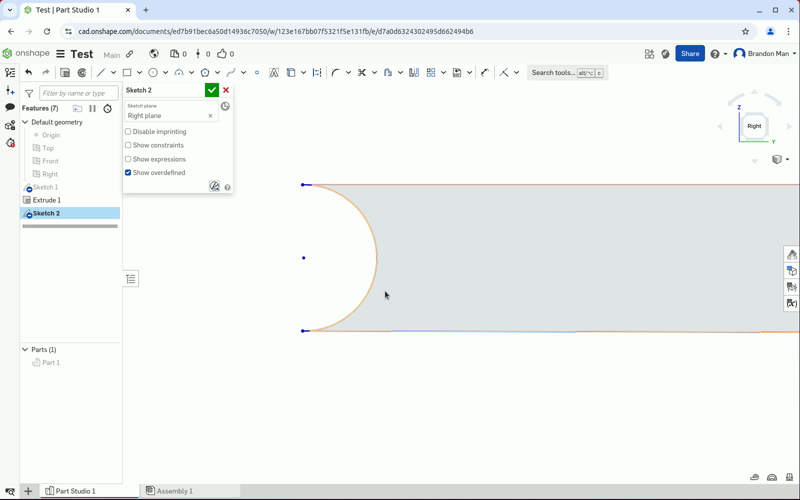
scroll(6)
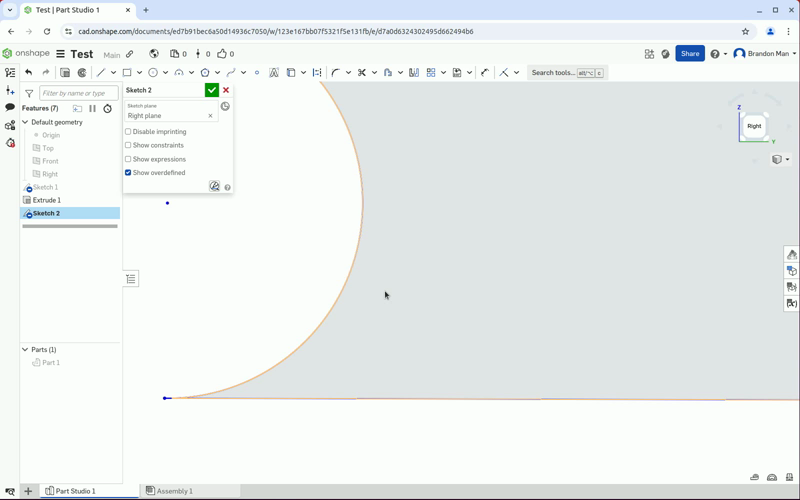
click(385, 290)
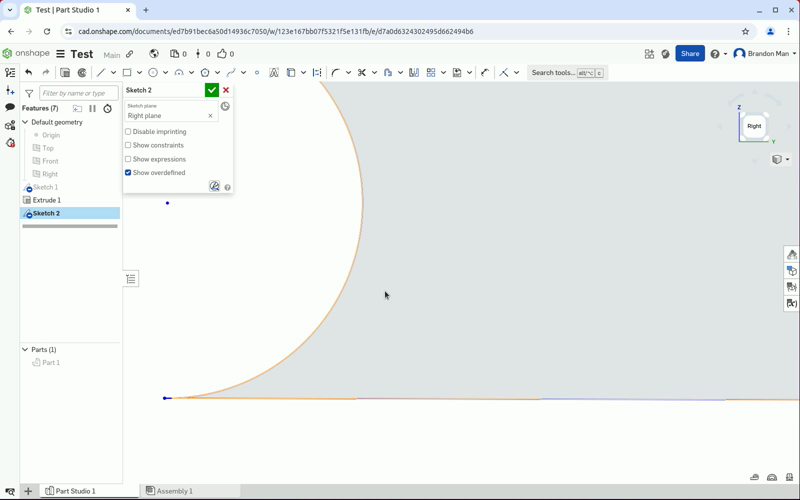
scroll(-6)
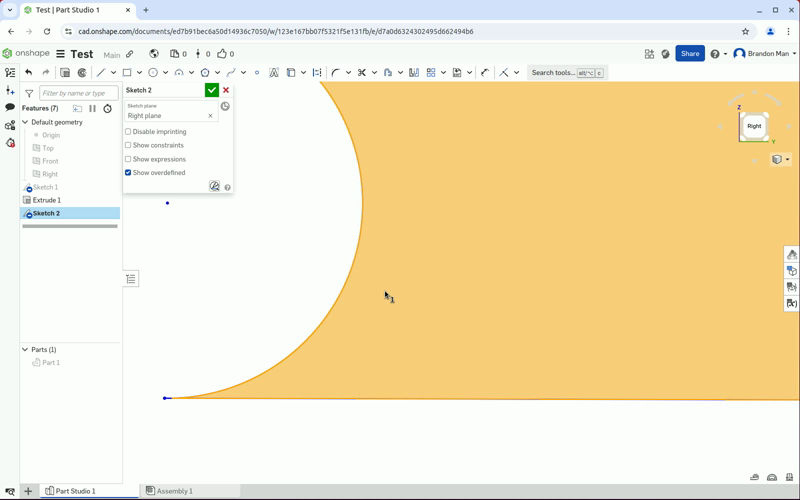
scroll(-6)
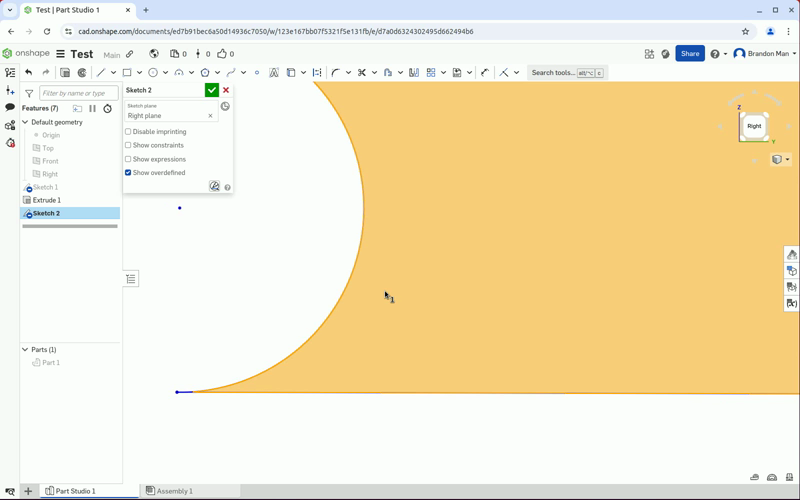
scroll(-6)
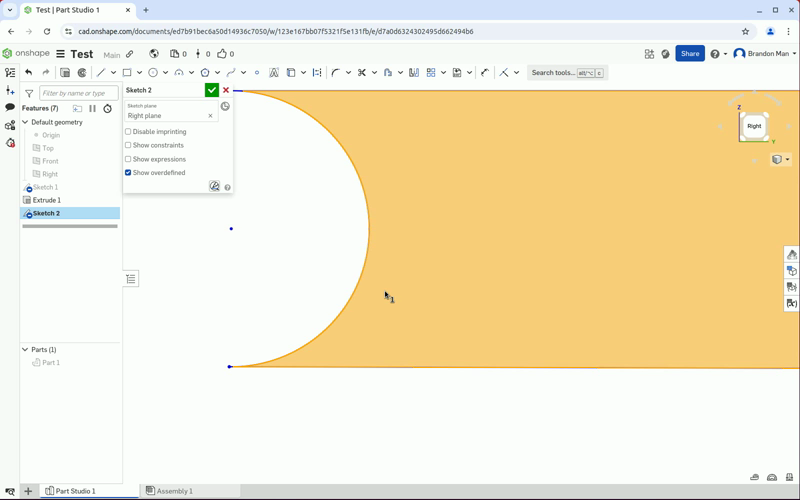
scroll(-6)
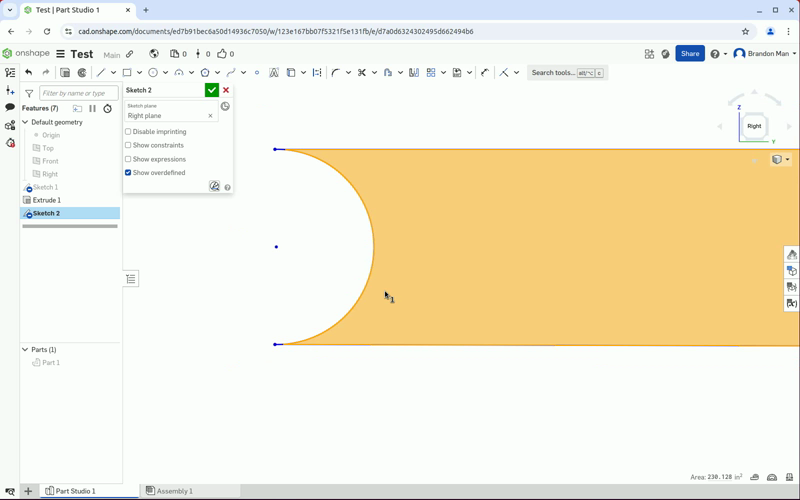
scroll(-6)
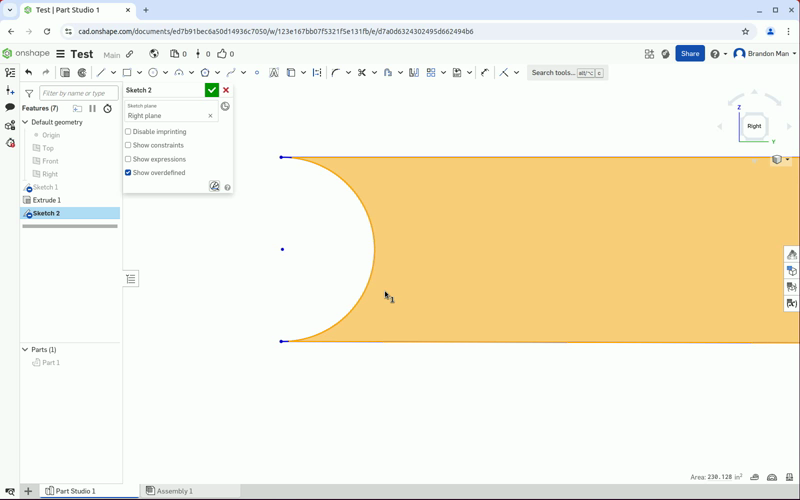
scroll(-6)
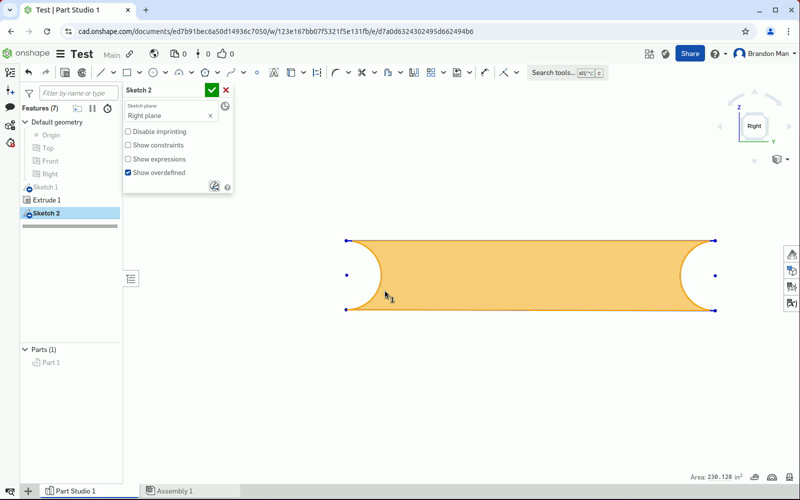
scroll(-6)
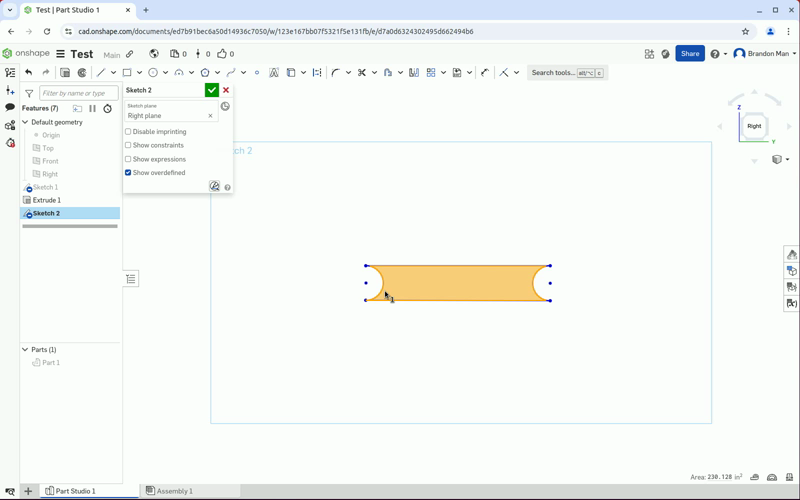
mouse_move(73, 352)
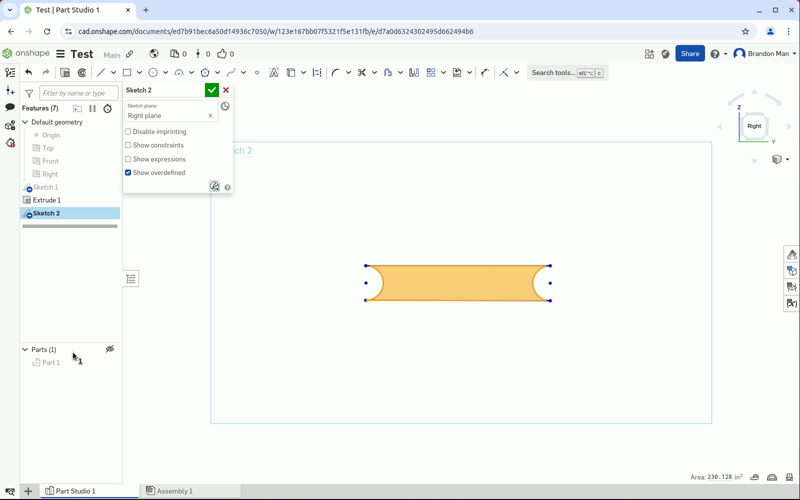
key(shift+y)
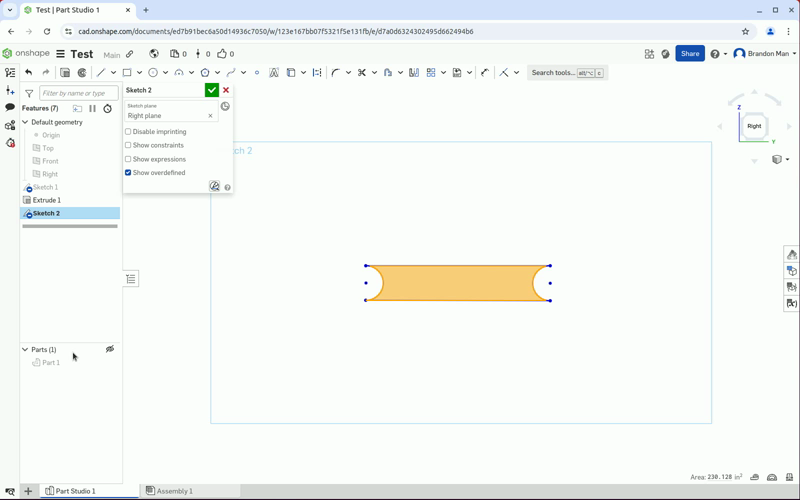
key(shift+e)
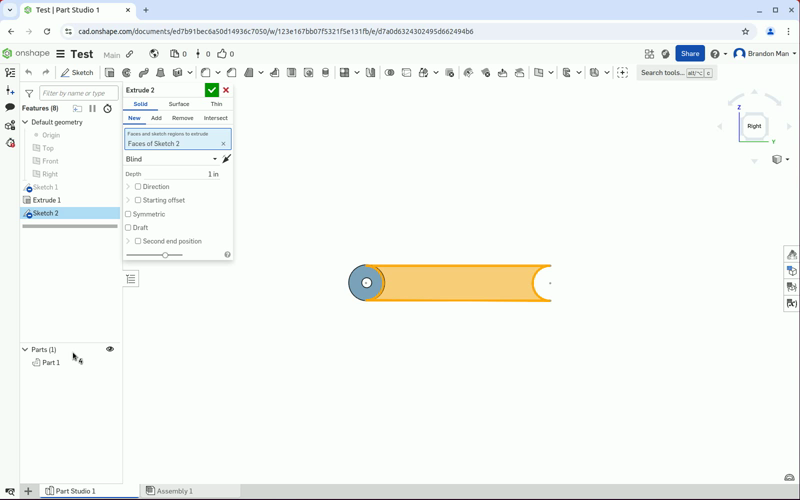
mouse_move(143, 106)
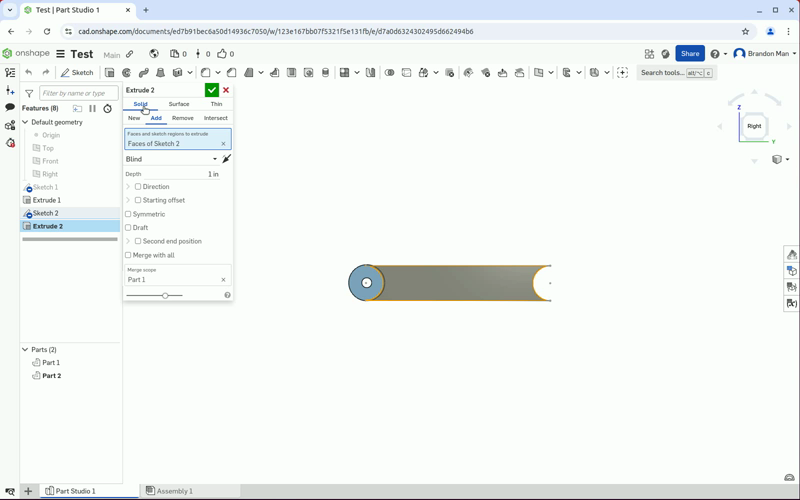
click(143, 106)
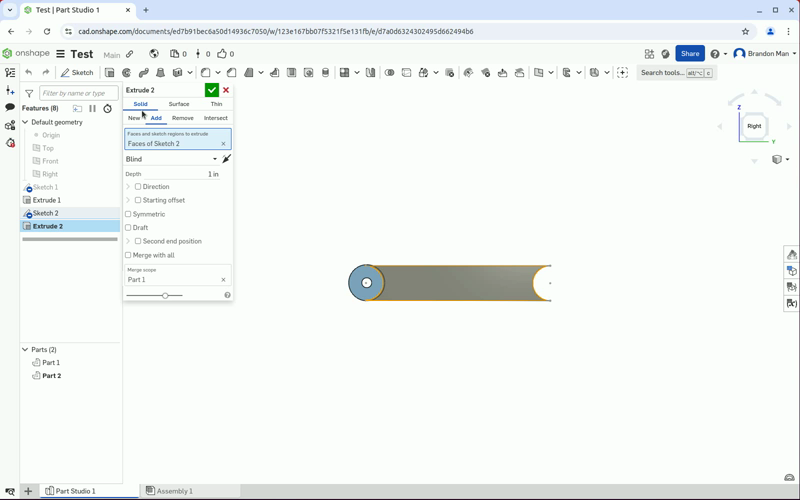
mouse_move(137, 120)
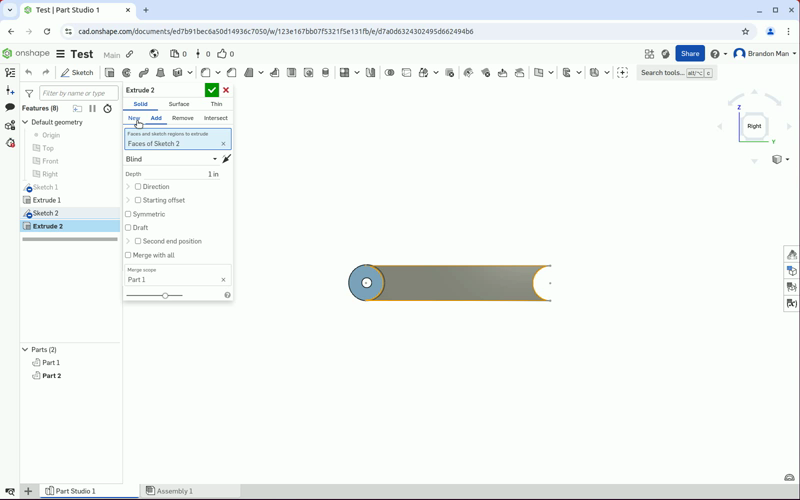
click(137, 120)
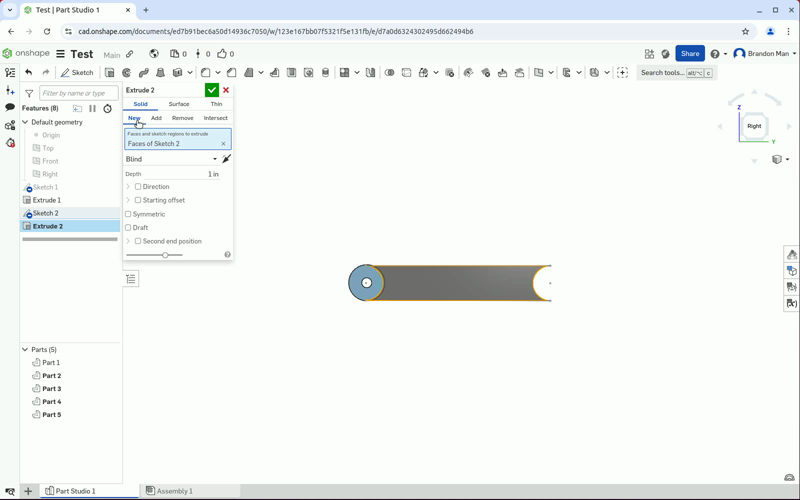
key(tab, 4)
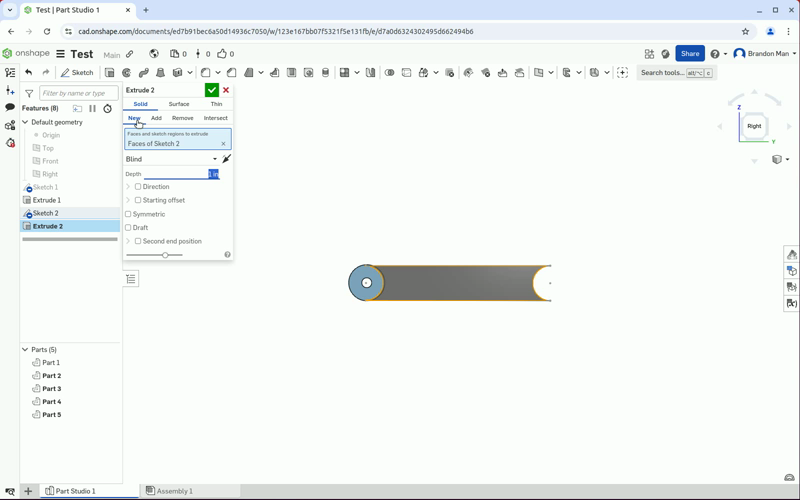
text(2.407)
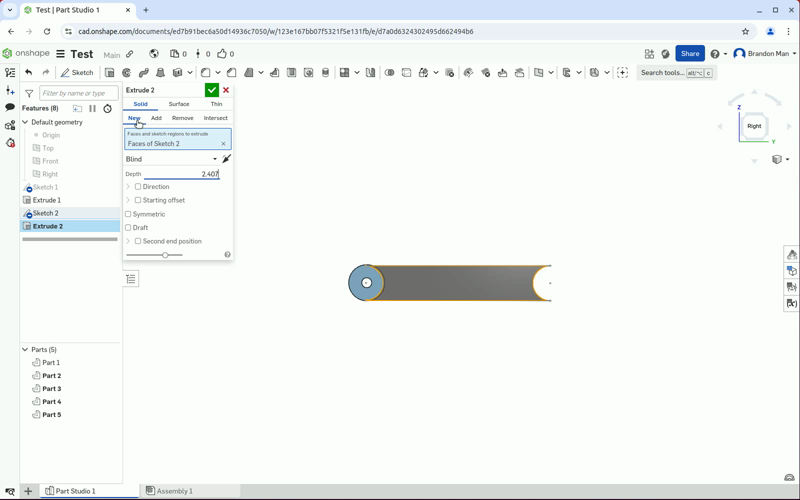
key(enter)
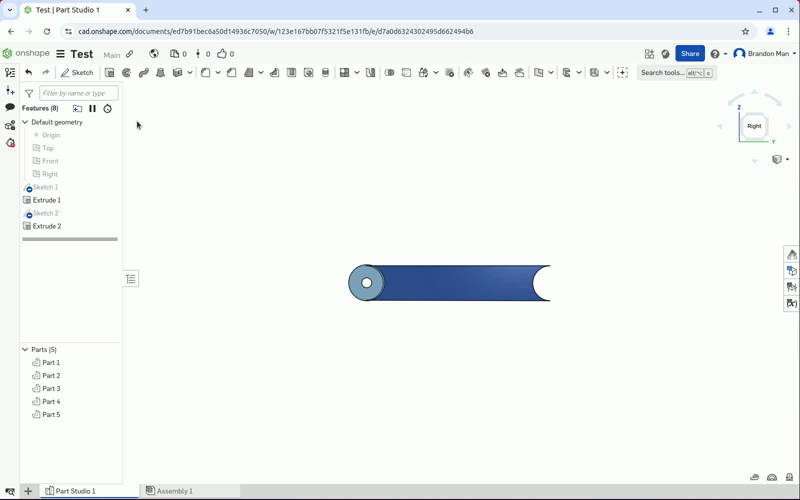
key(shift+h)
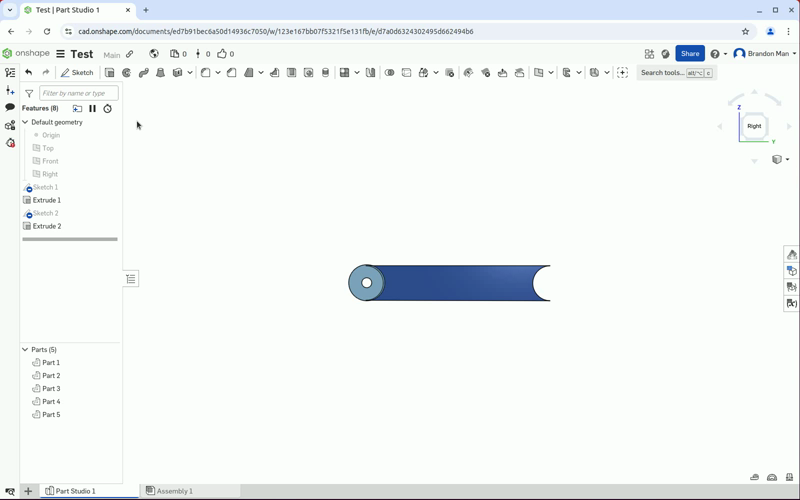
key(shift+h)
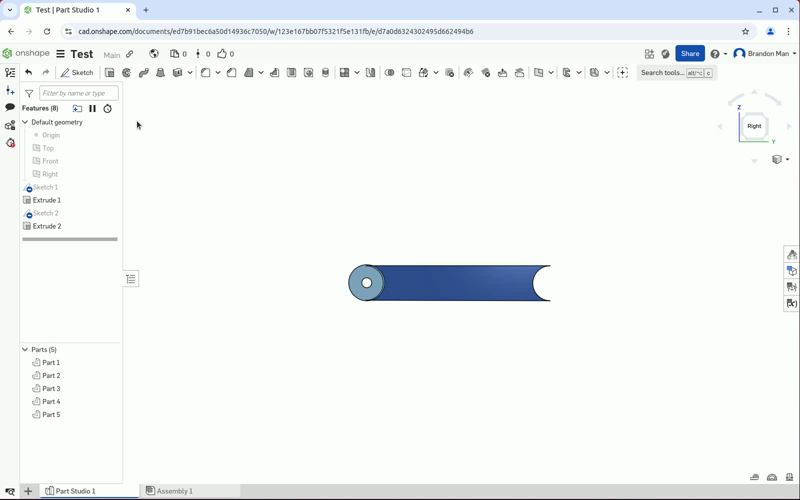
mouse_move(73, 189)
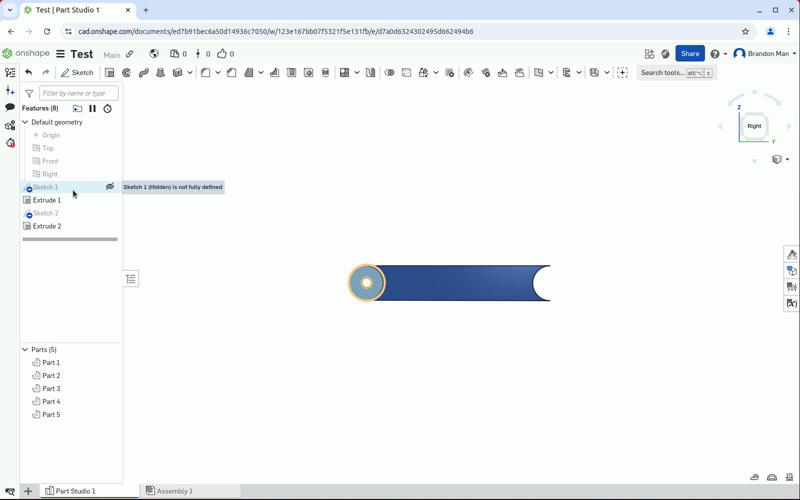
click(73, 189)
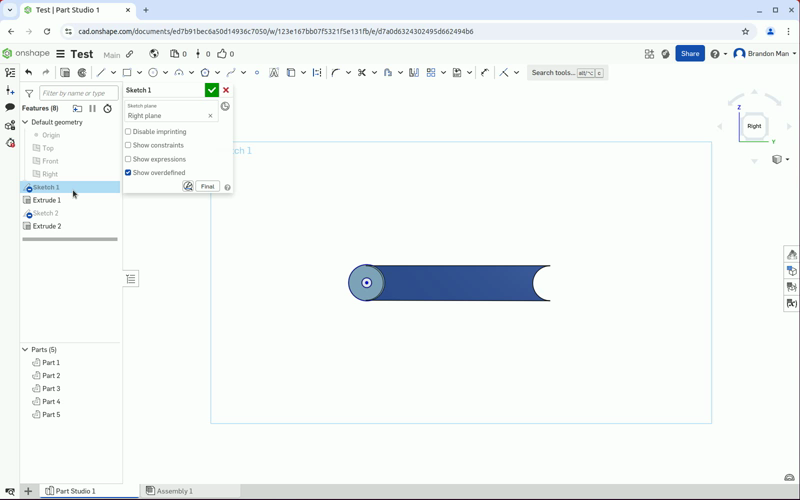
mouse_move(229, 92)
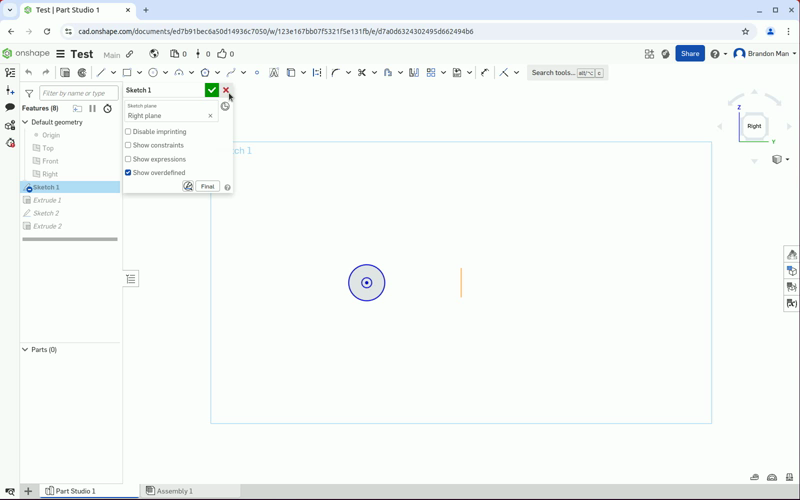
click(229, 92)
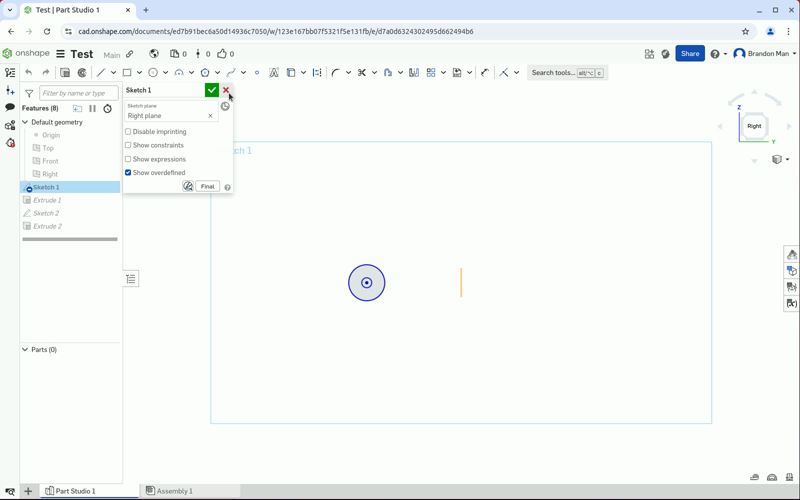
key(shift+s)
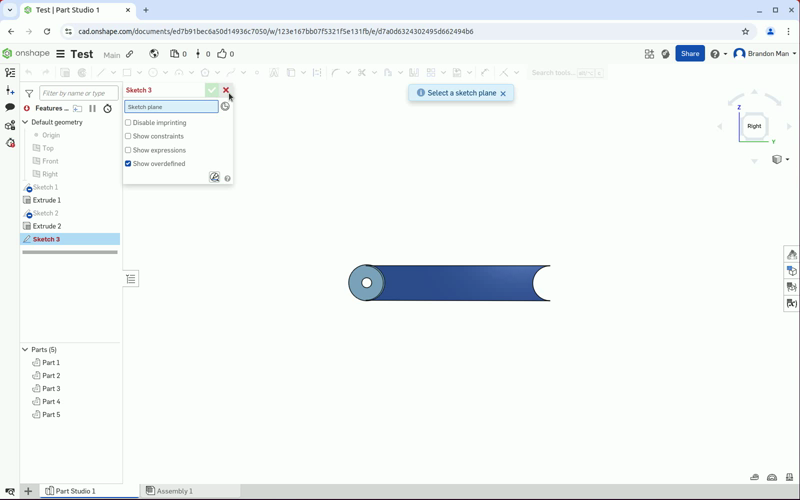
mouse_move(73, 176)
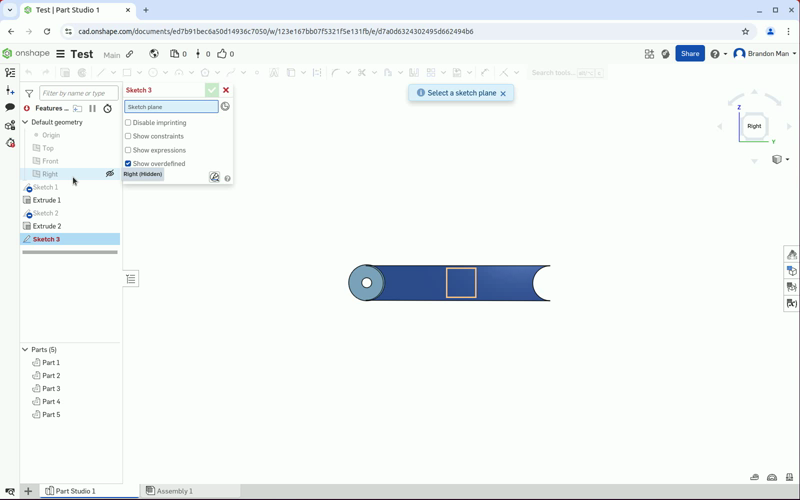
click(73, 176)
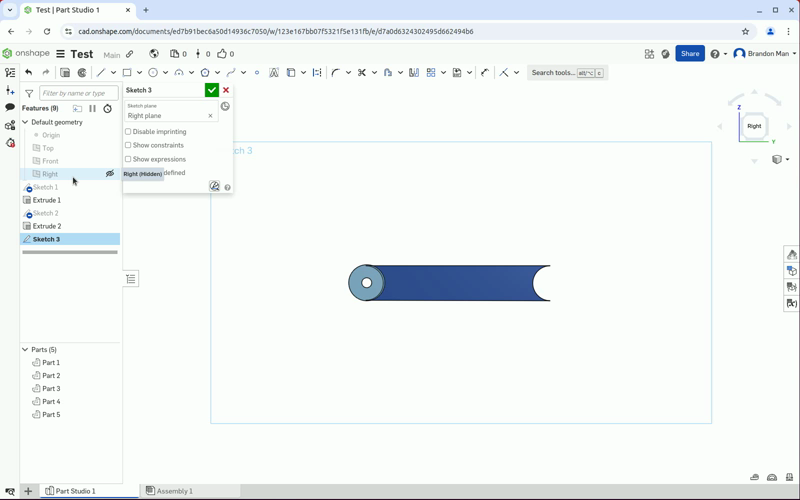
mouse_move(73, 352)
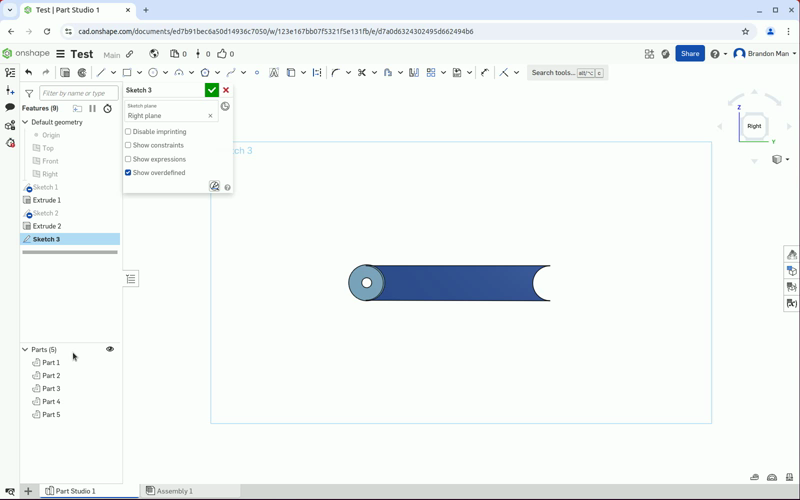
key(y)
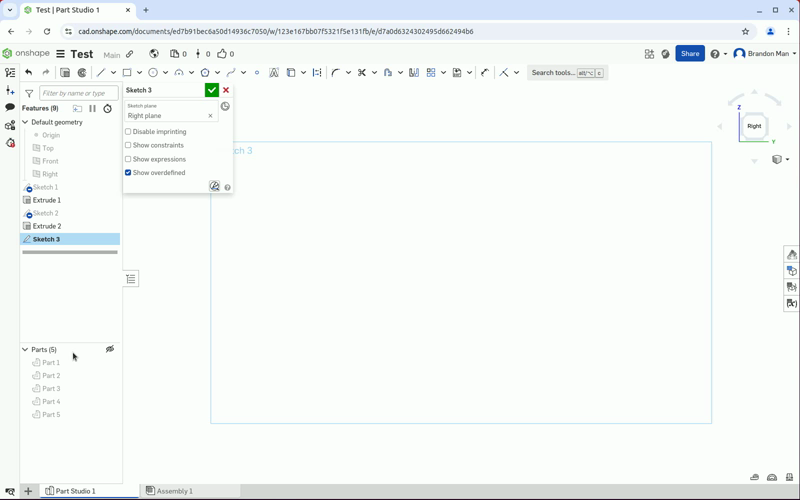
key(c)
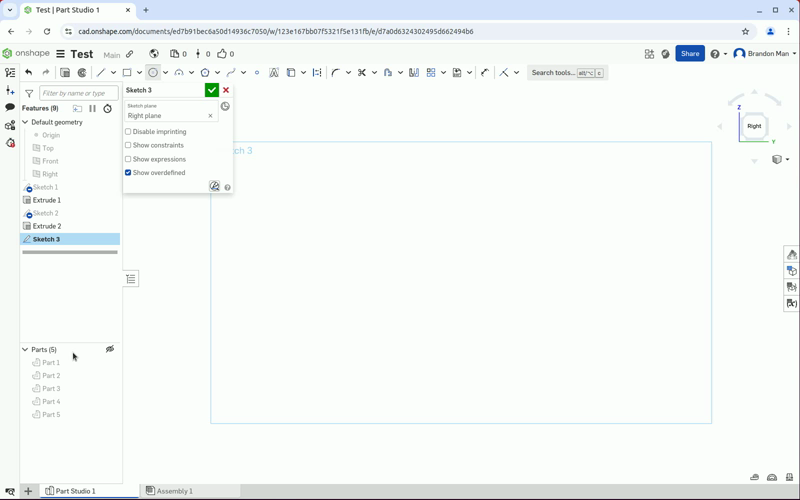
key_down(shift)
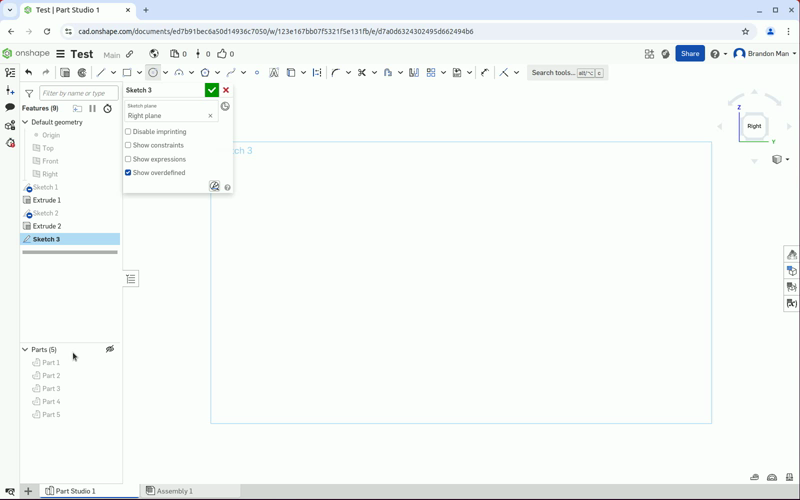
mouse_move(552, 282)
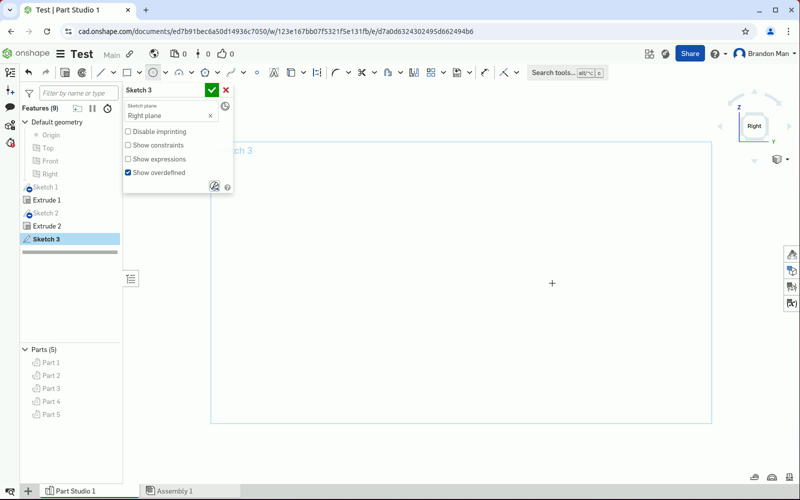
click(552, 282)
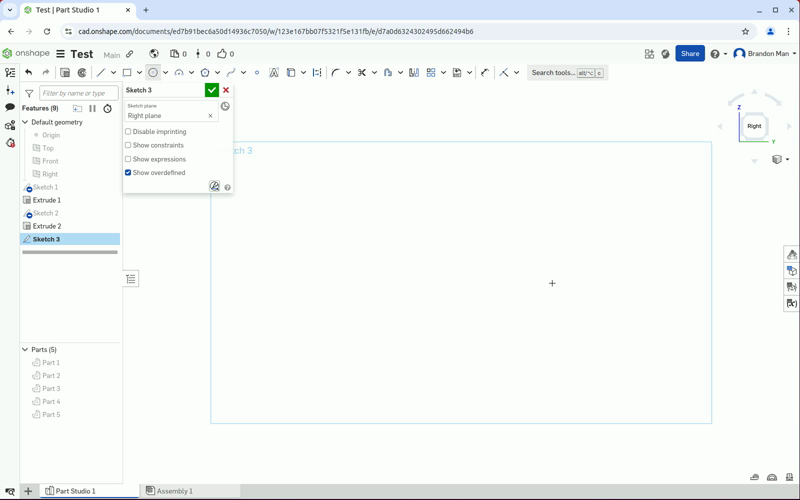
key_up(shift)
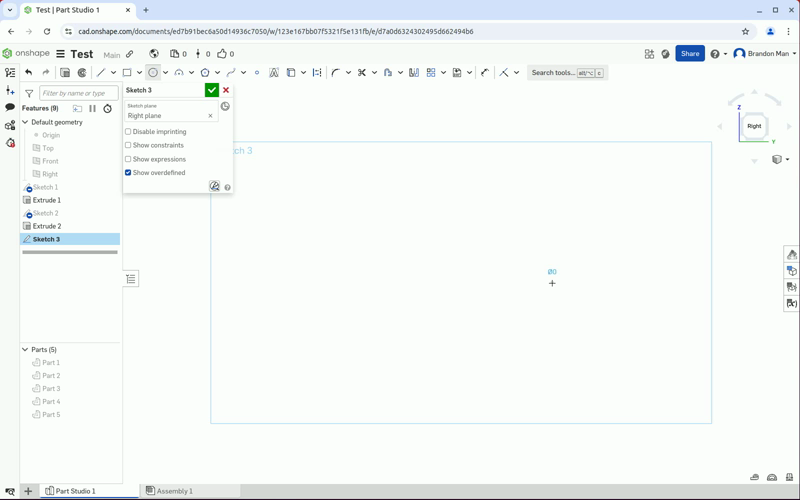
mouse_move(569, 282)
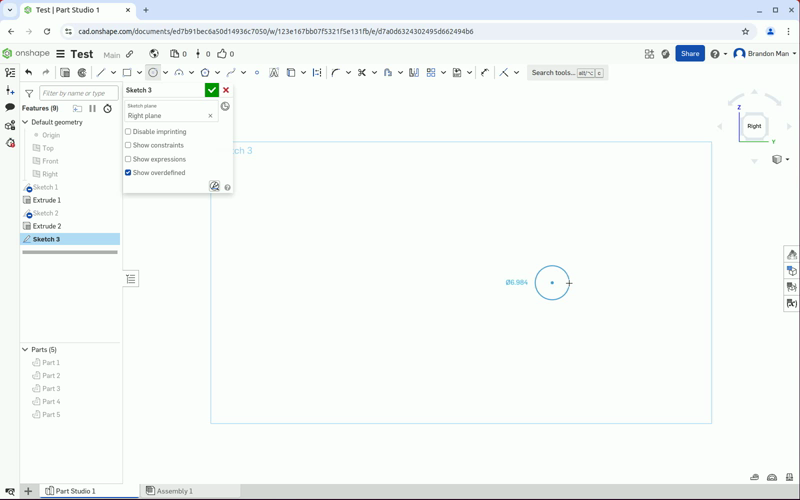
click(569, 282)
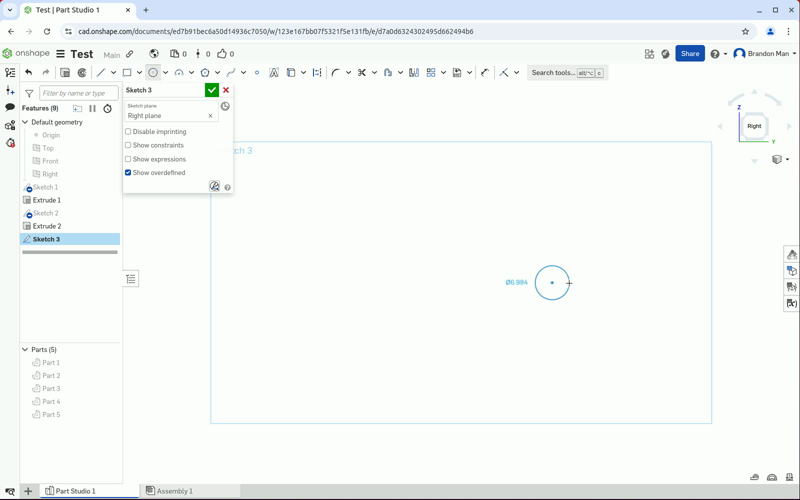
key(esc)
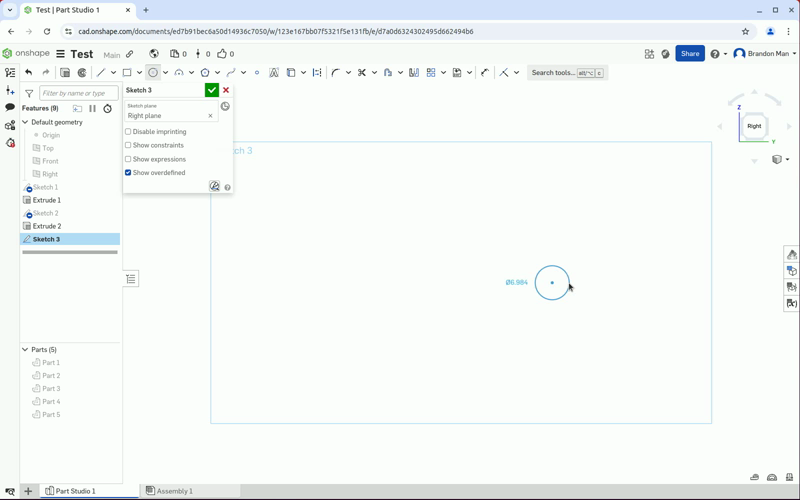
key(c)
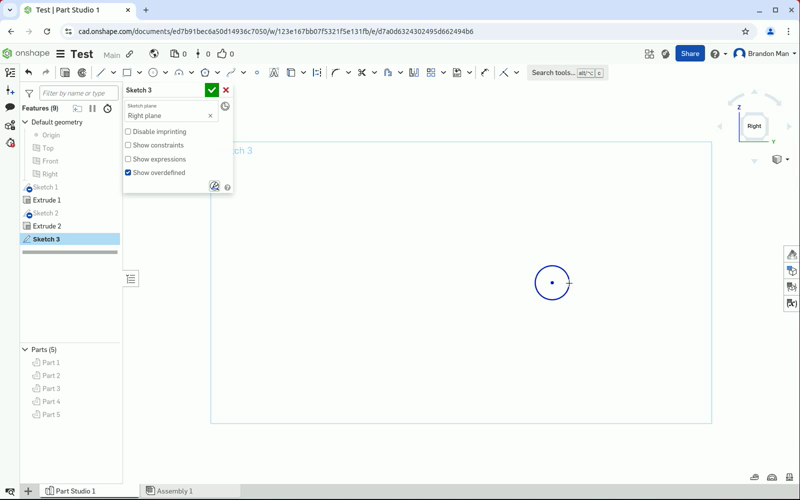
key_down(shift)
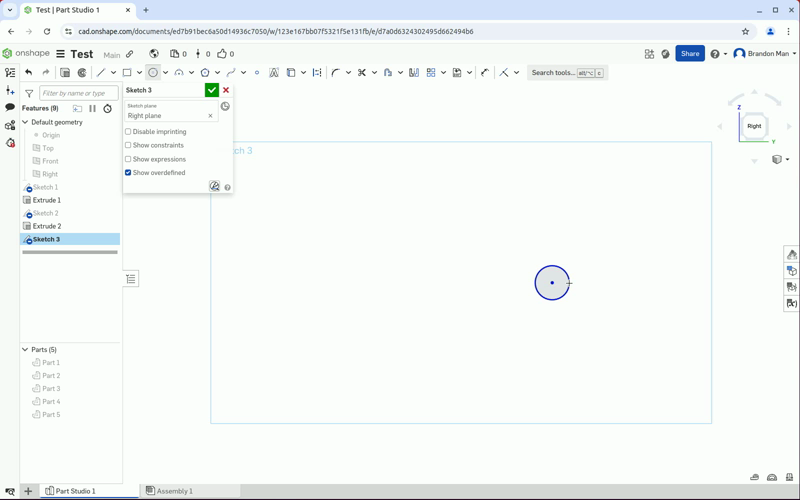
mouse_move(552, 282)
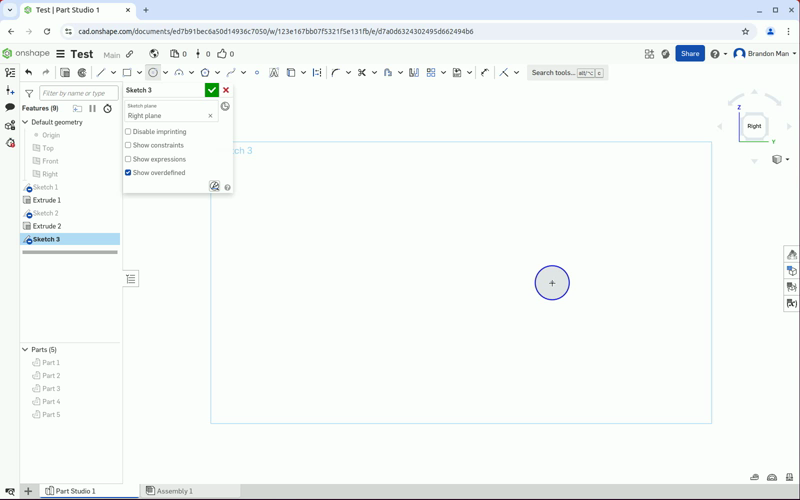
click(552, 282)
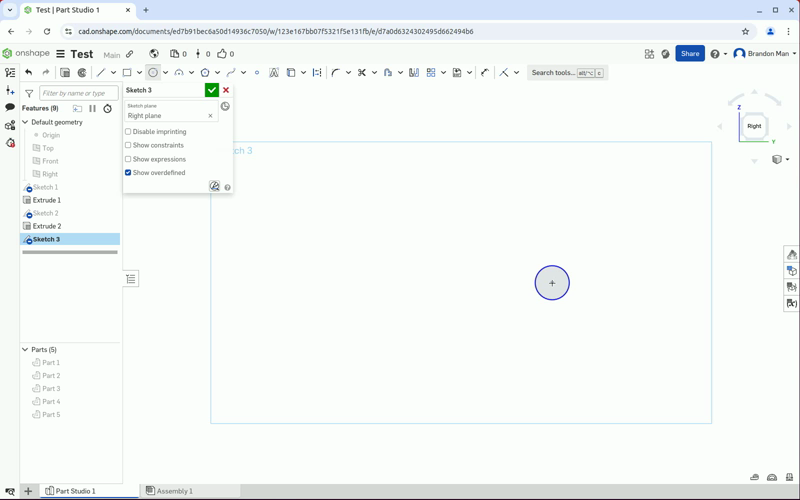
key_up(shift)
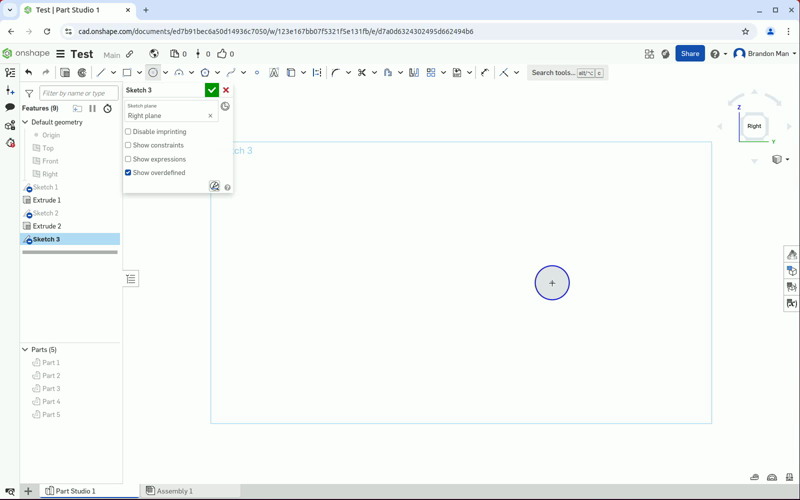
mouse_move(557, 282)
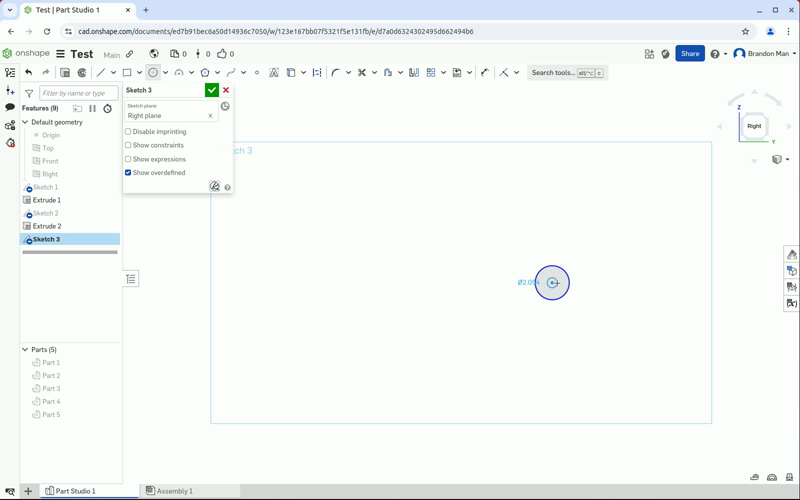
click(557, 282)
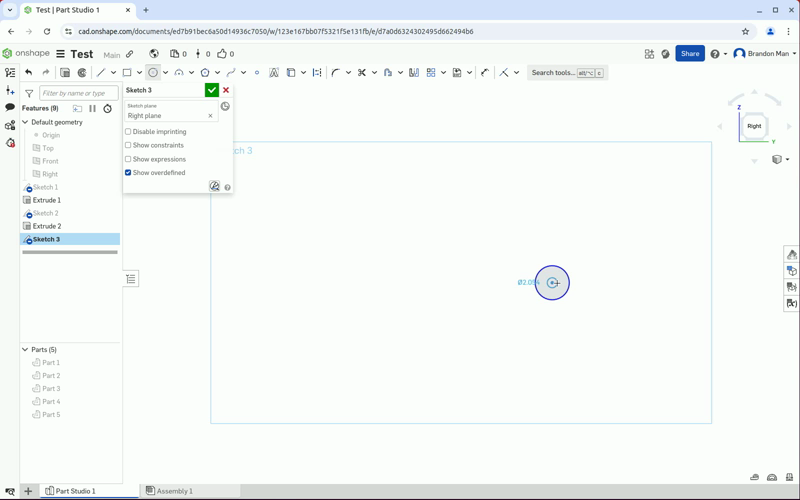
key(esc)
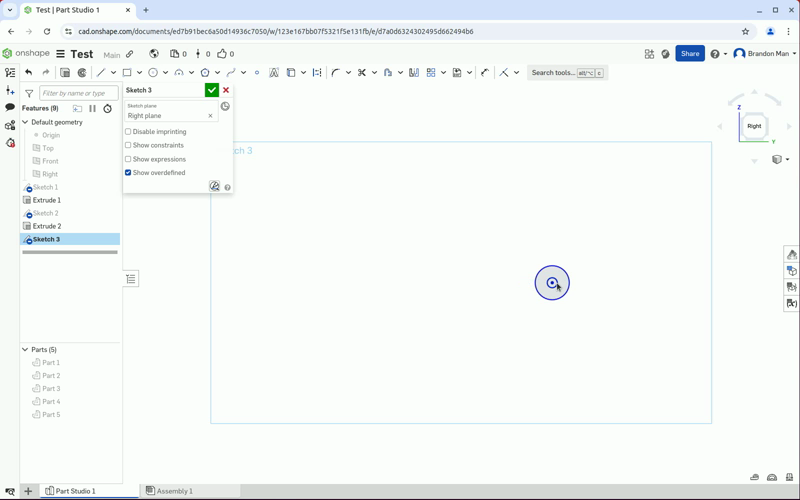
mouse_move(559, 276)
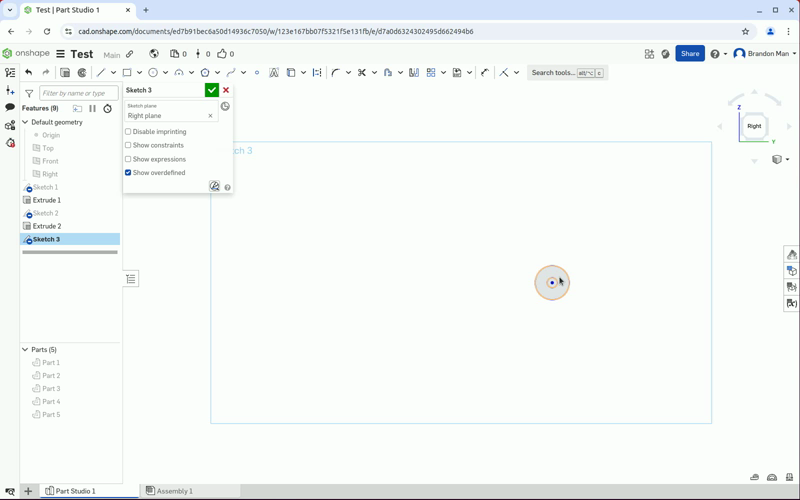
scroll(6)
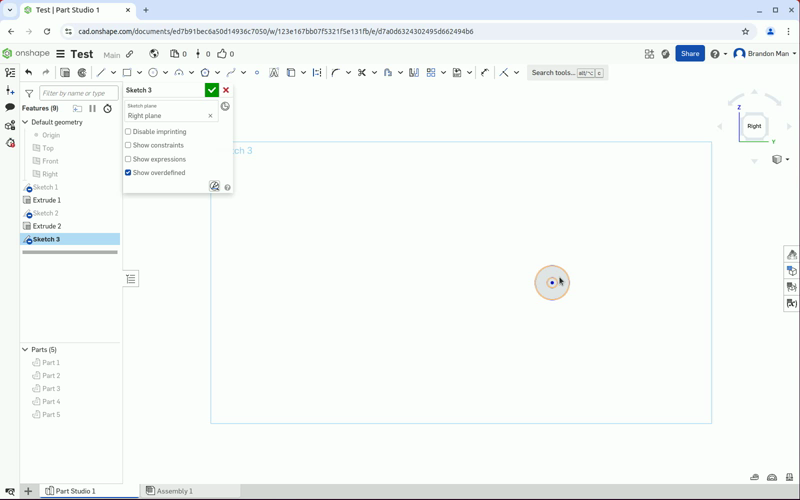
scroll(6)
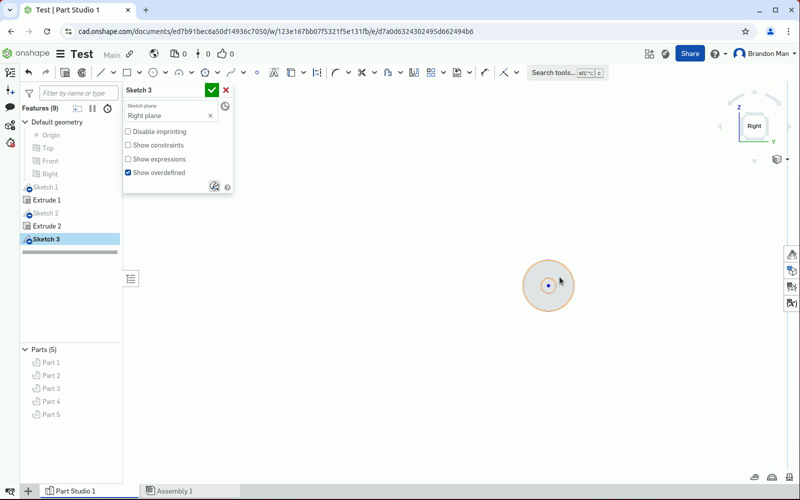
scroll(6)
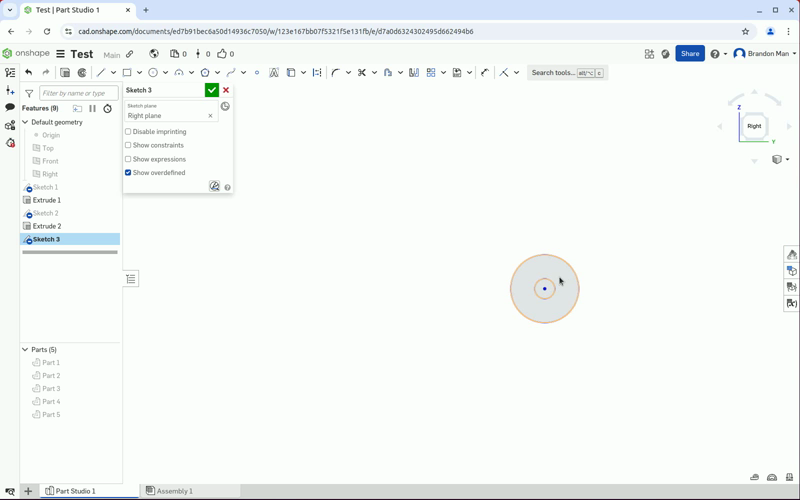
scroll(6)
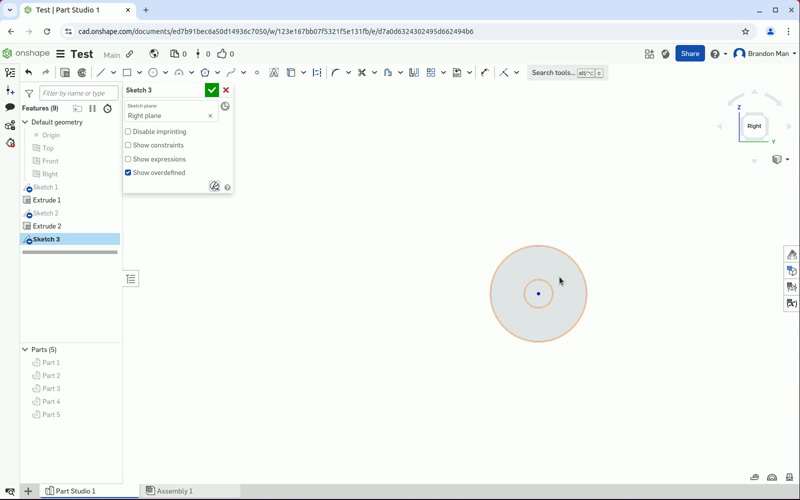
scroll(6)
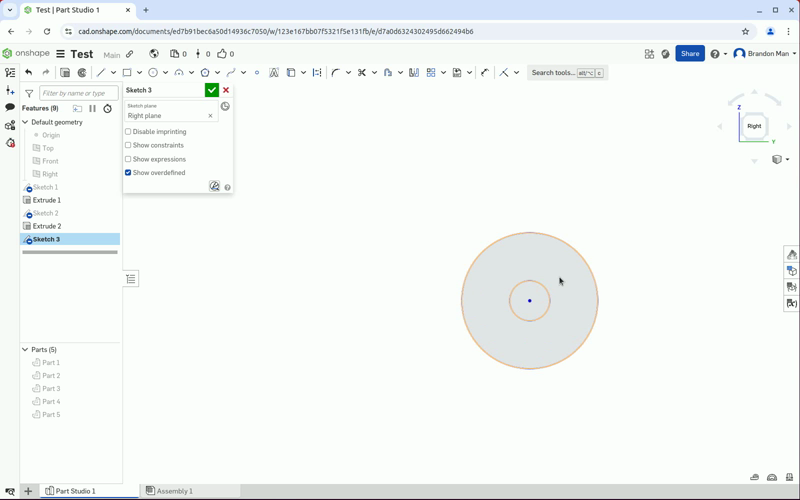
scroll(6)
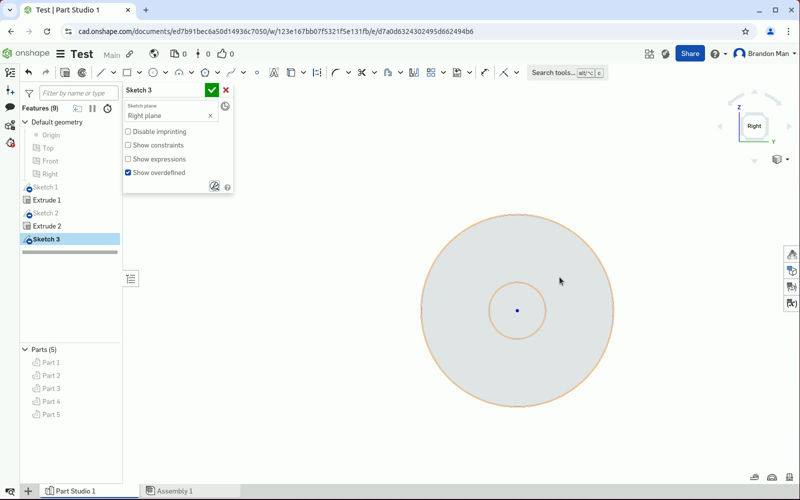
scroll(6)
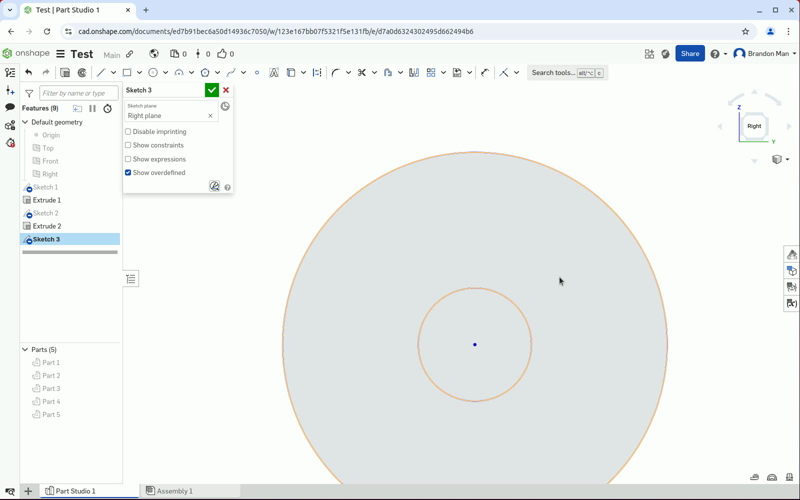
click(559, 276)
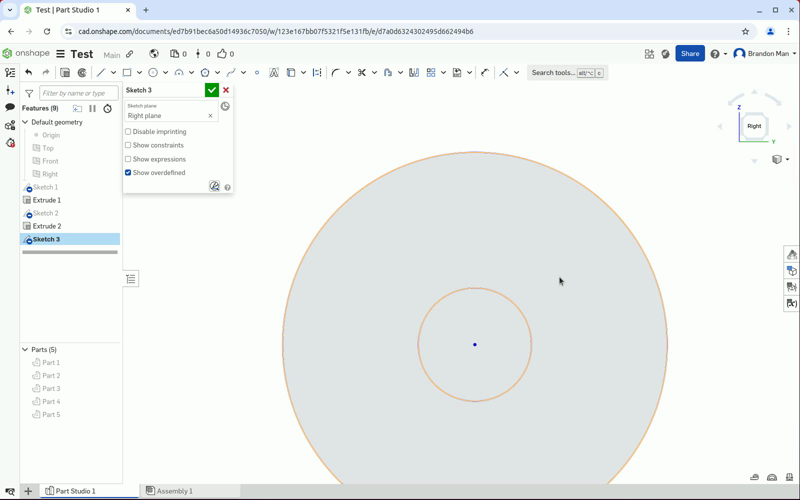
scroll(-6)
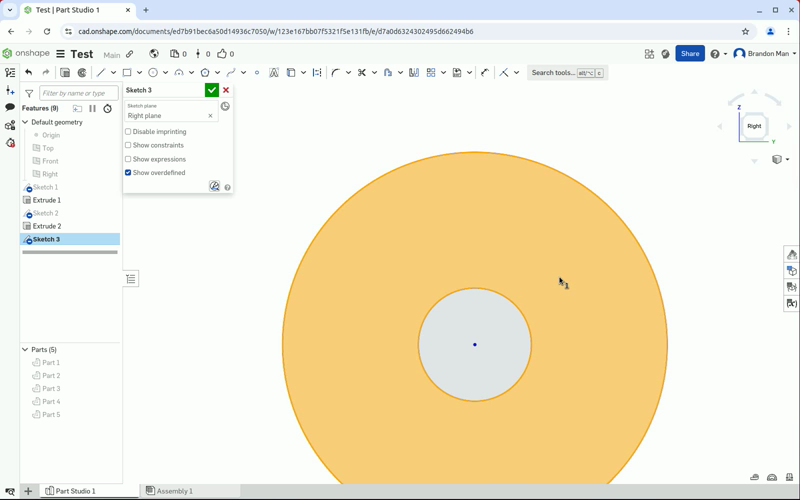
scroll(-6)
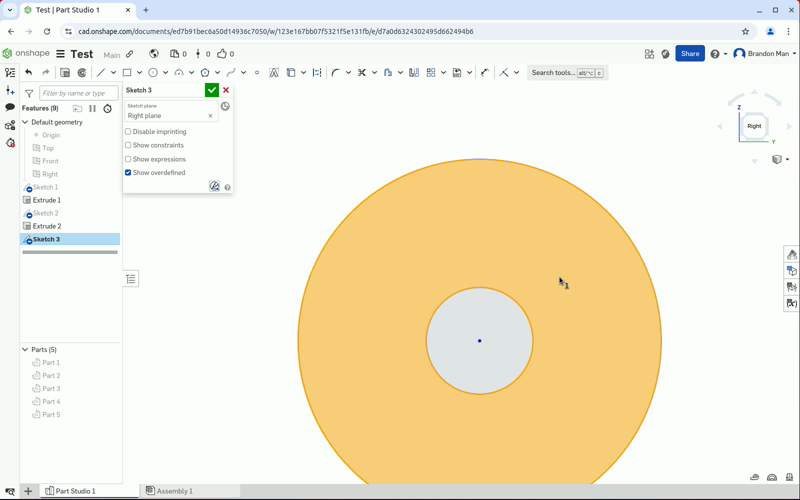
scroll(-6)
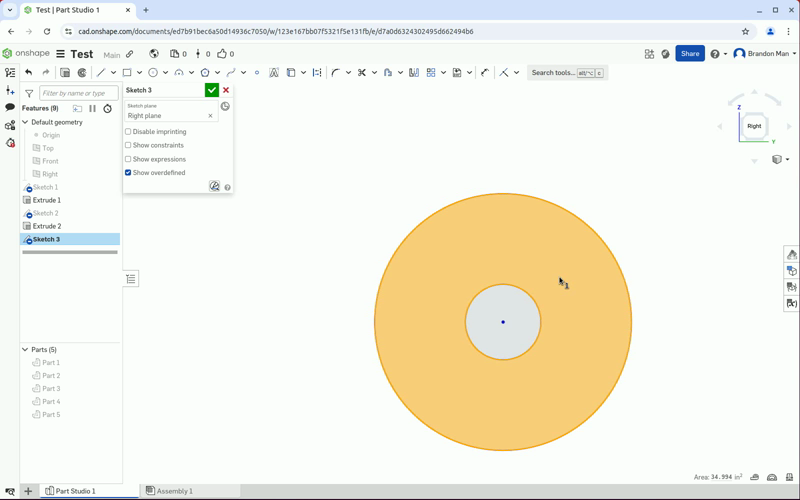
scroll(-6)
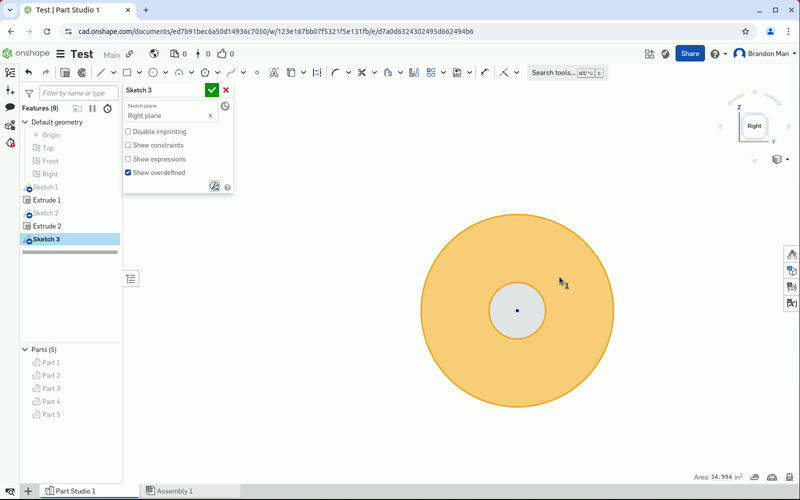
scroll(-6)
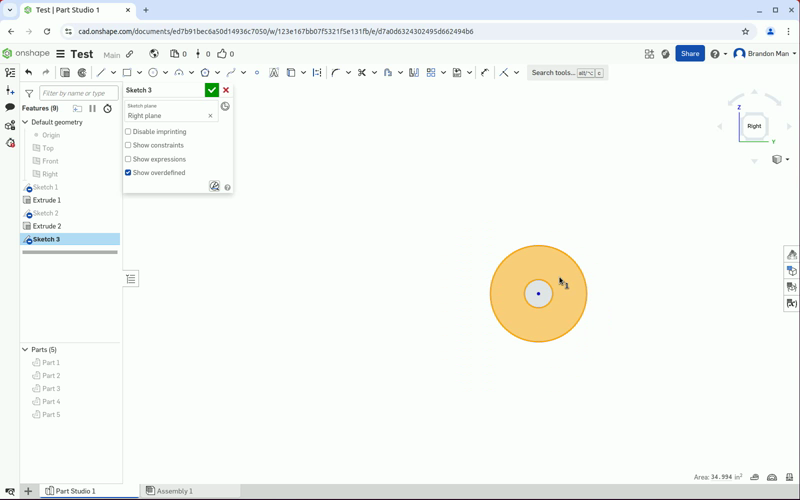
scroll(-6)
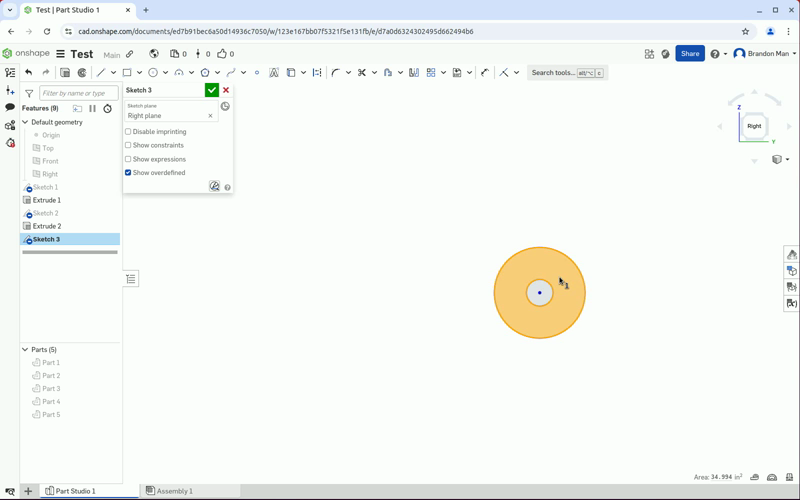
scroll(-6)
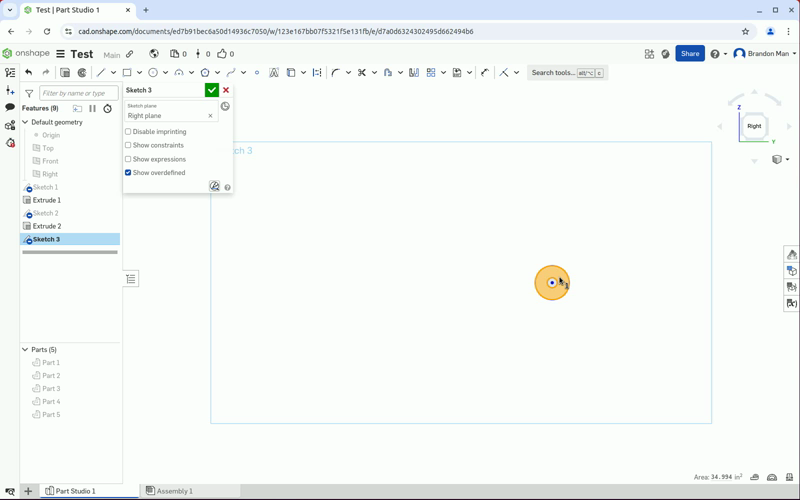
mouse_move(73, 352)
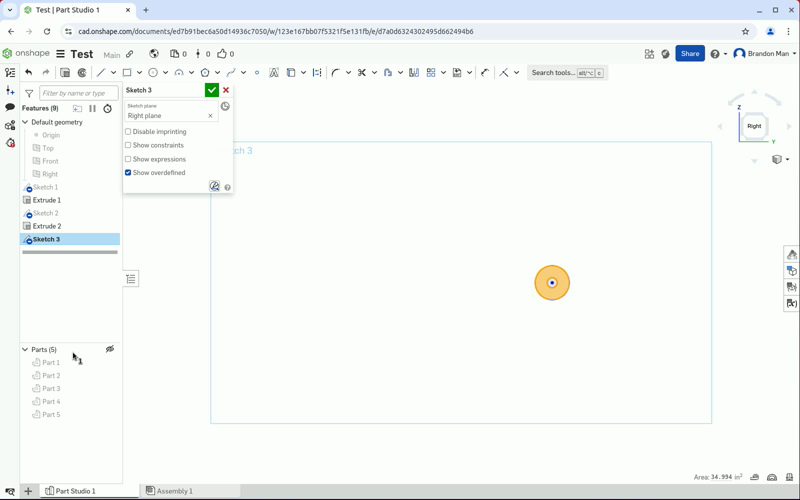
key(shift+y)
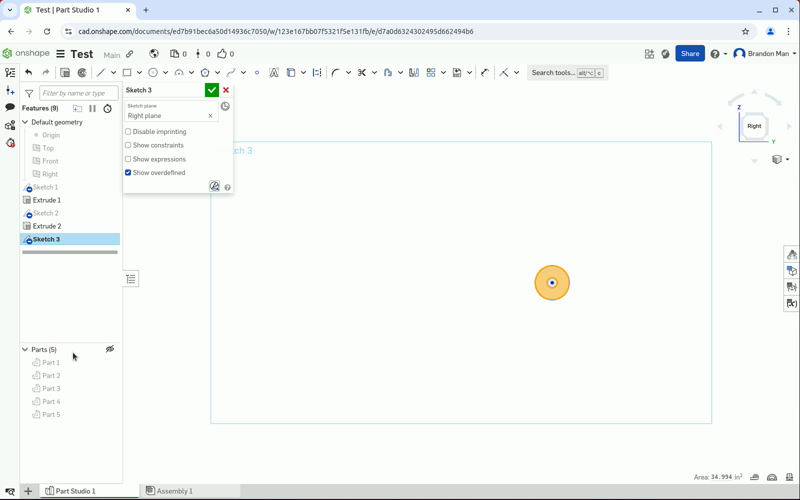
key(shift+e)
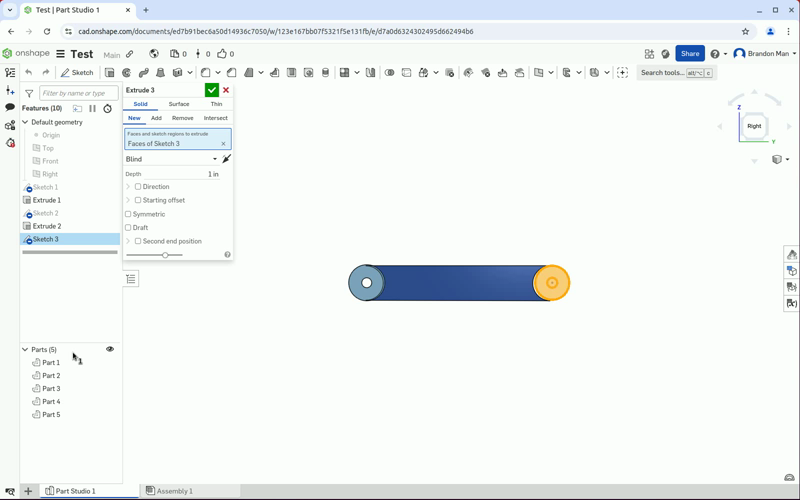
mouse_move(143, 106)
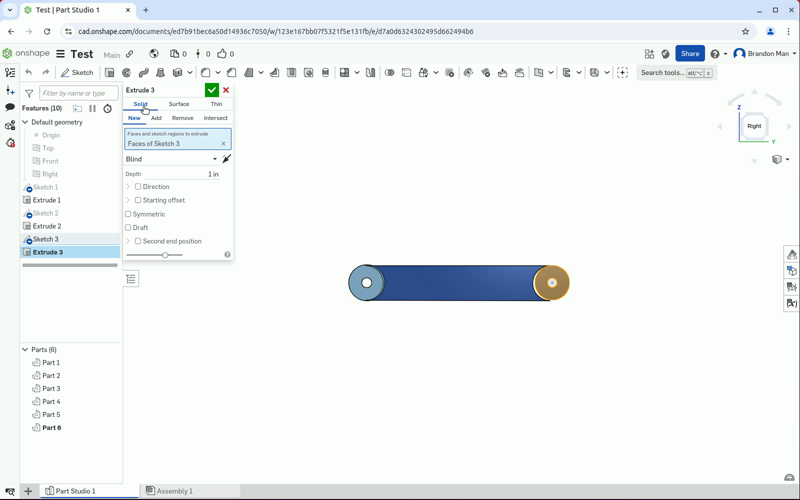
click(143, 106)
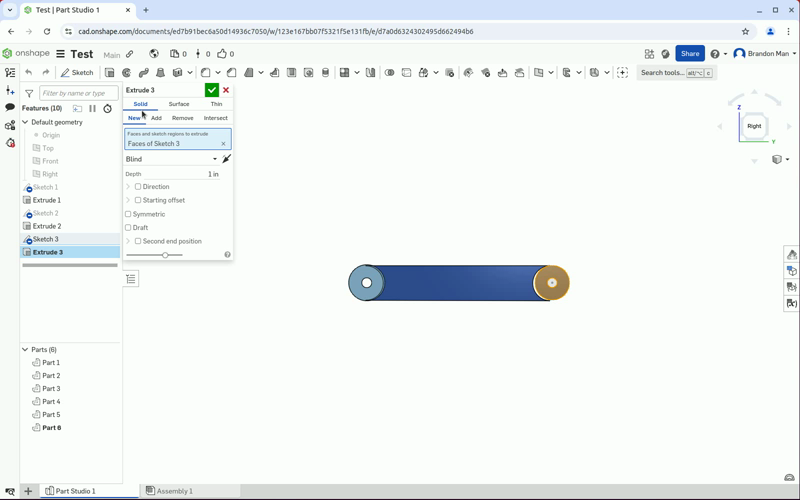
mouse_move(137, 120)
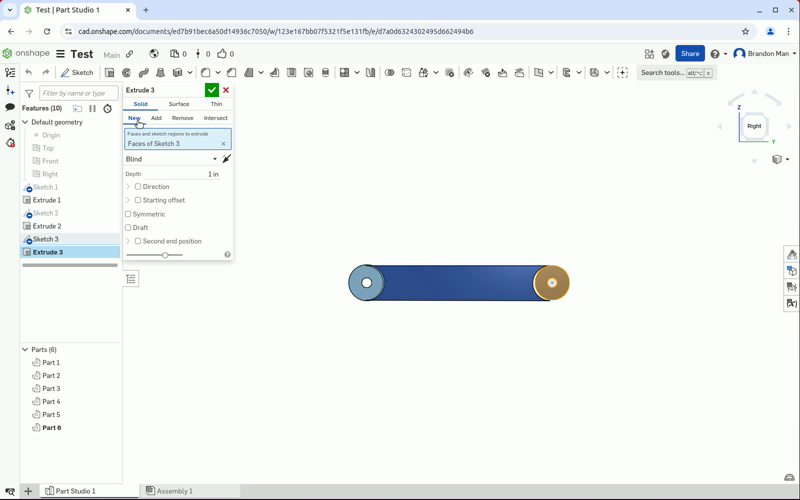
click(137, 120)
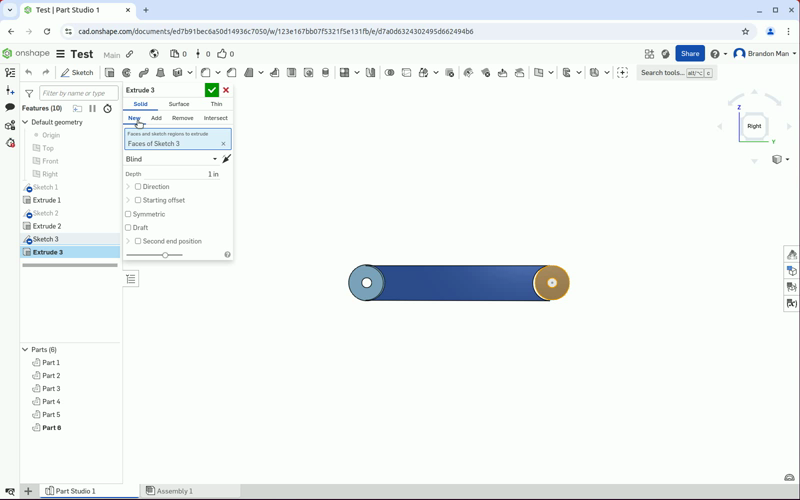
key(tab, 4)
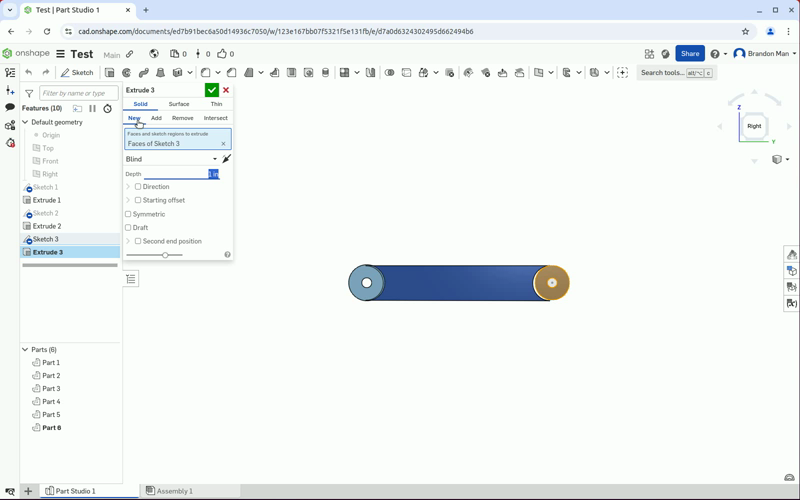
text(2.407)
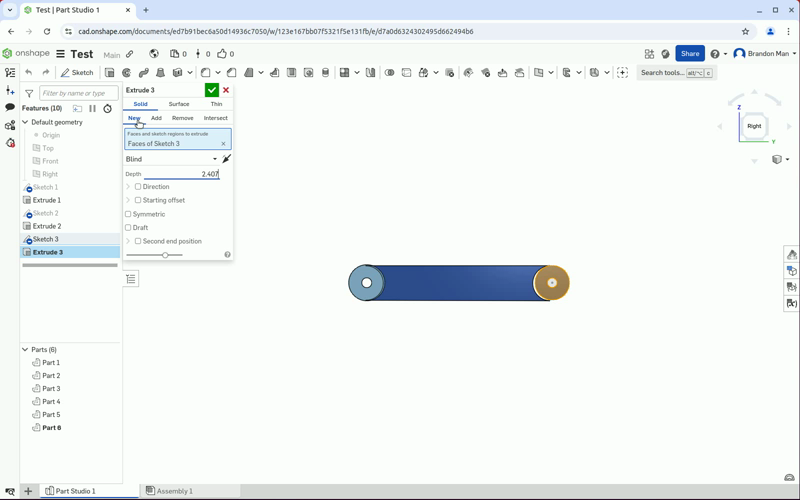
key(enter)
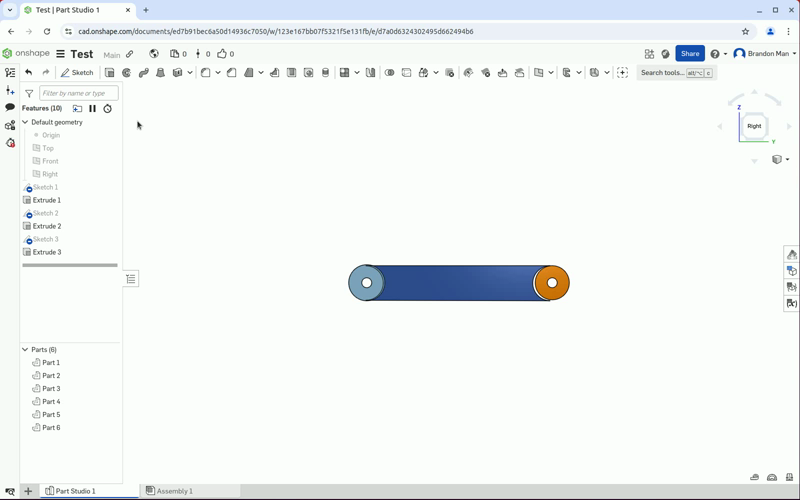
key(shift+h)
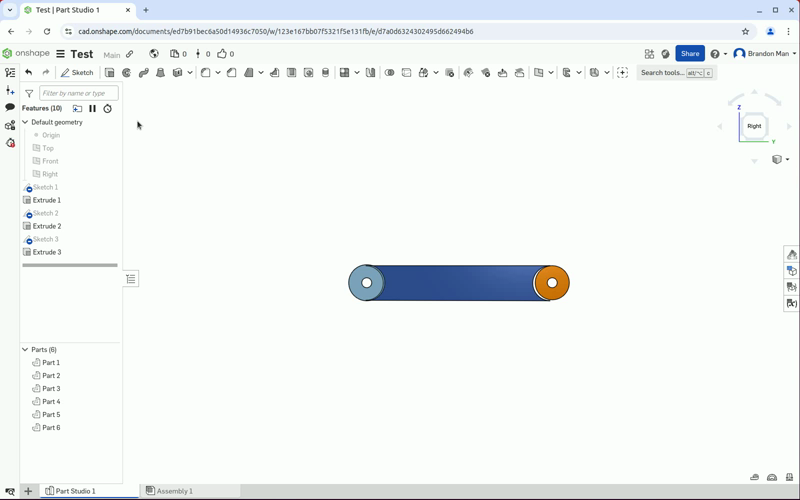
key(shift+h)
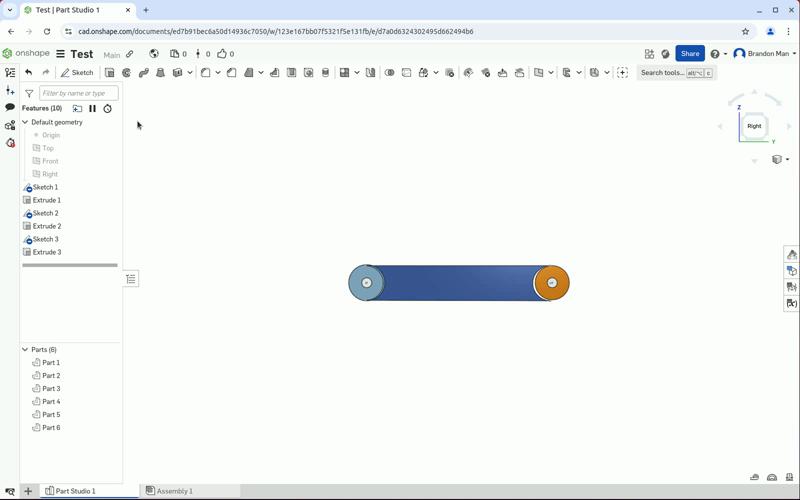
key(shift+7)
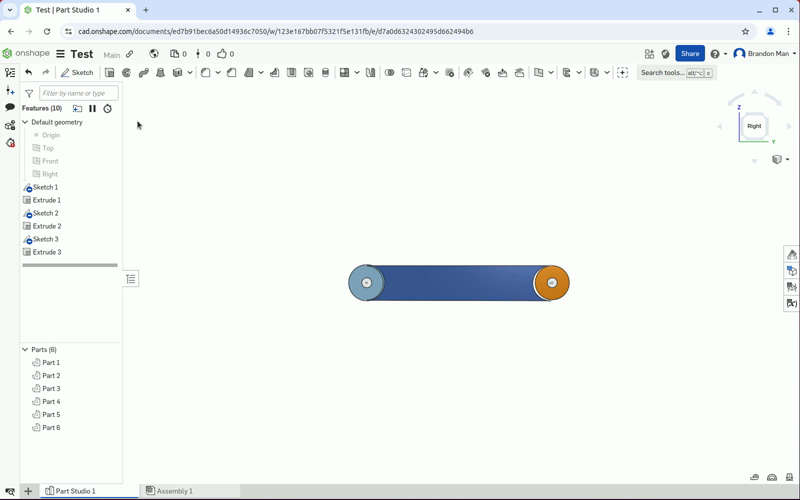
key(right, 2)
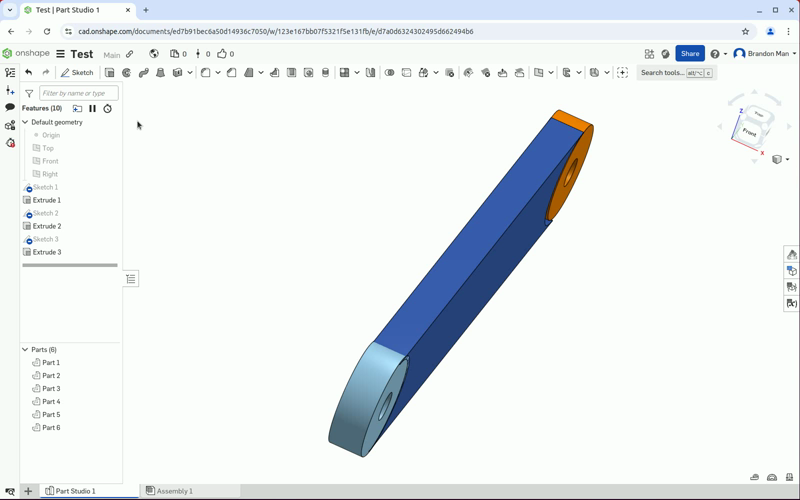
key(down, 2)
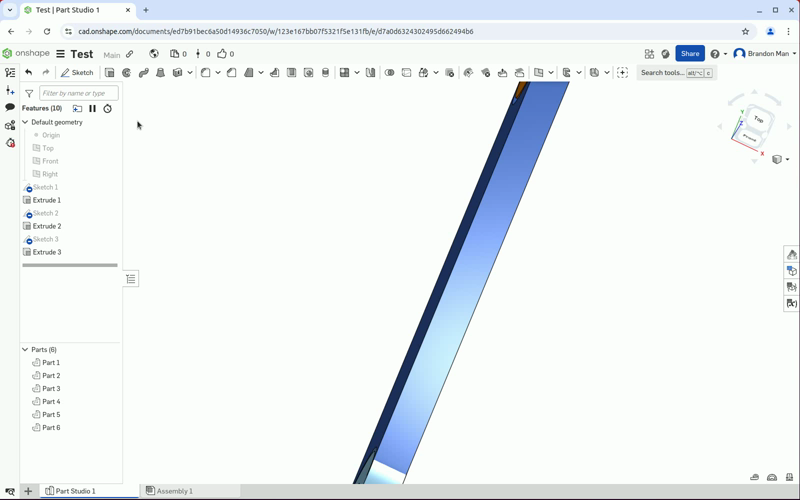
key(up, 2)
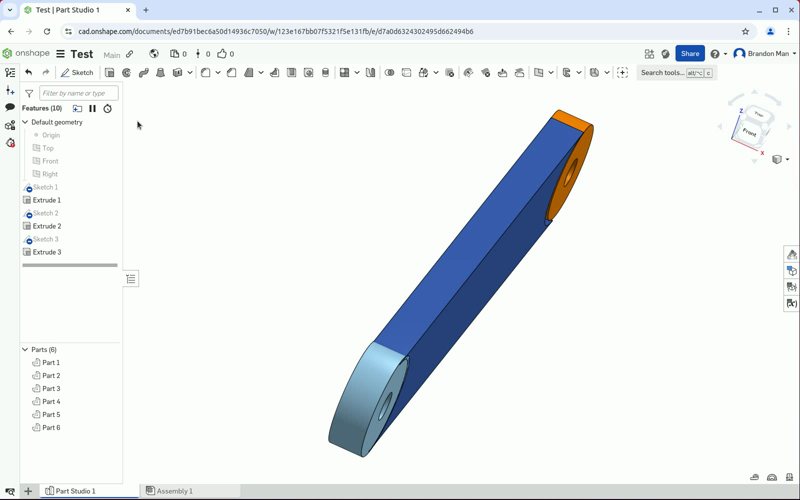
key(left, 2)
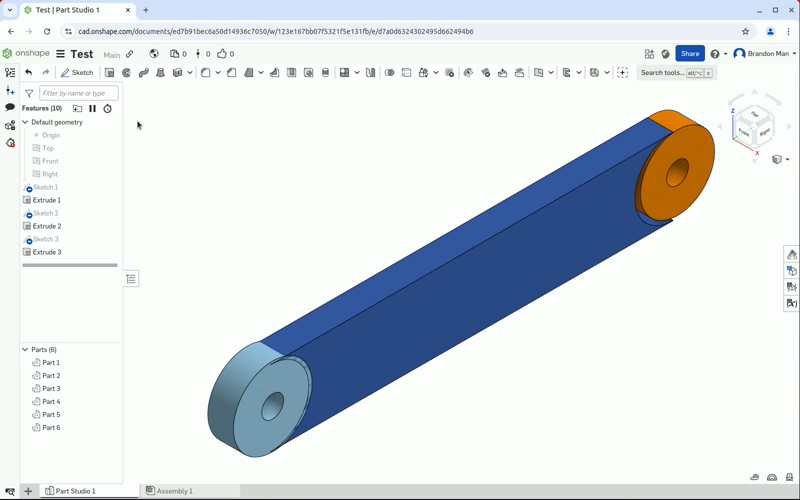
mouse_move(73, 189)
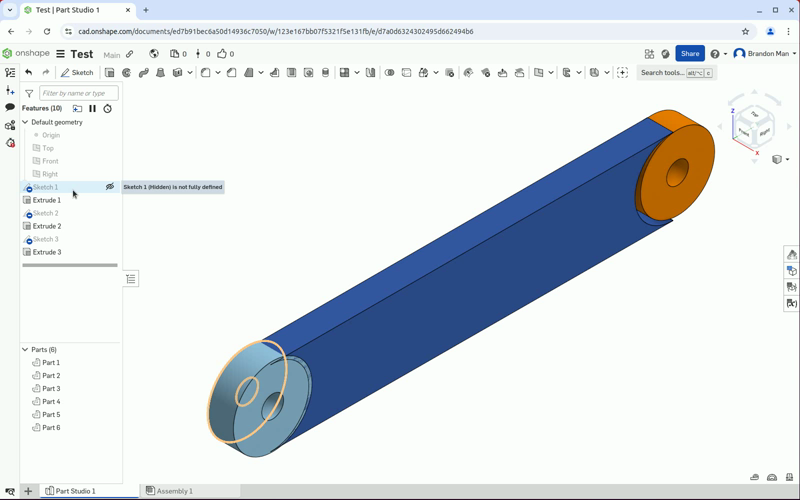
click(73, 189)